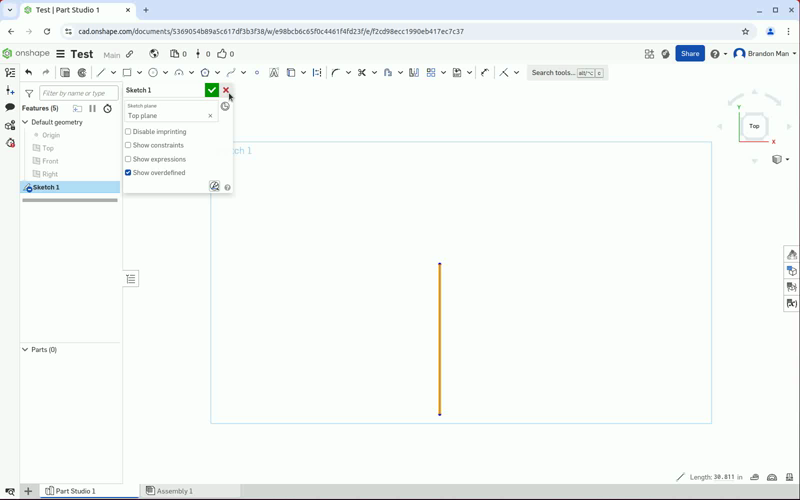
key(shift+h)
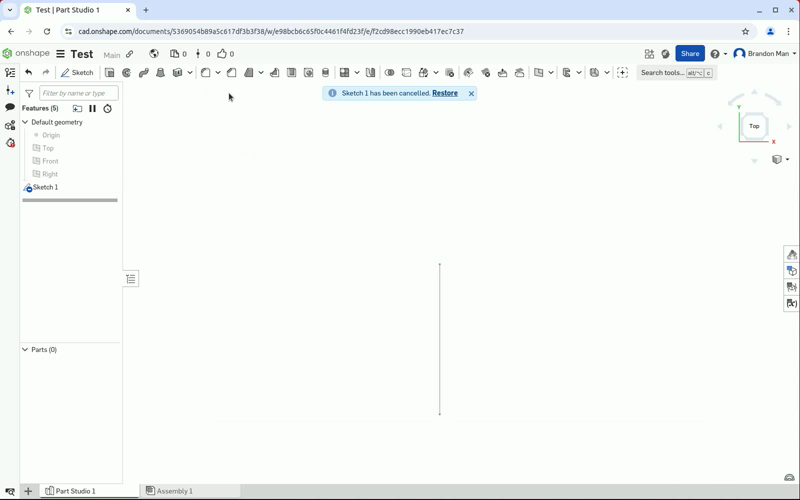
key(shift+s)
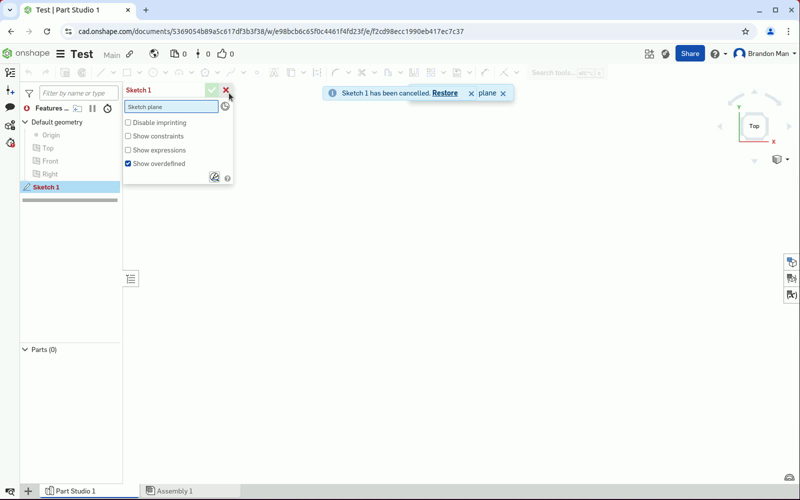
mouse_move(73, 150)
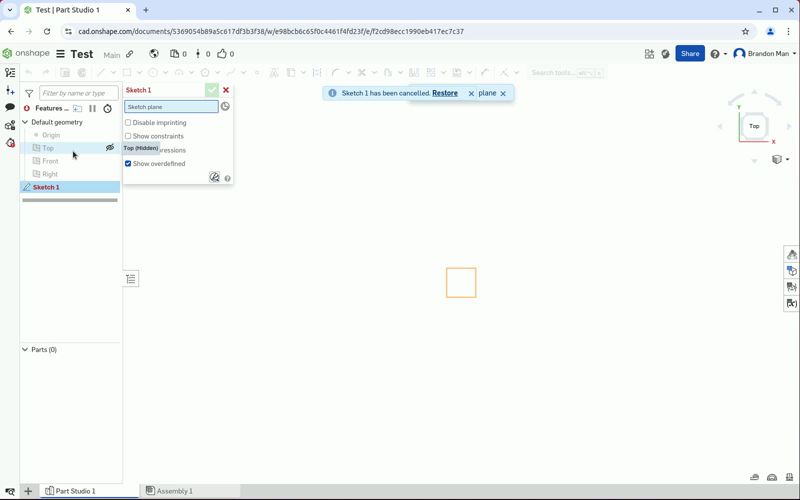
click(73, 150)
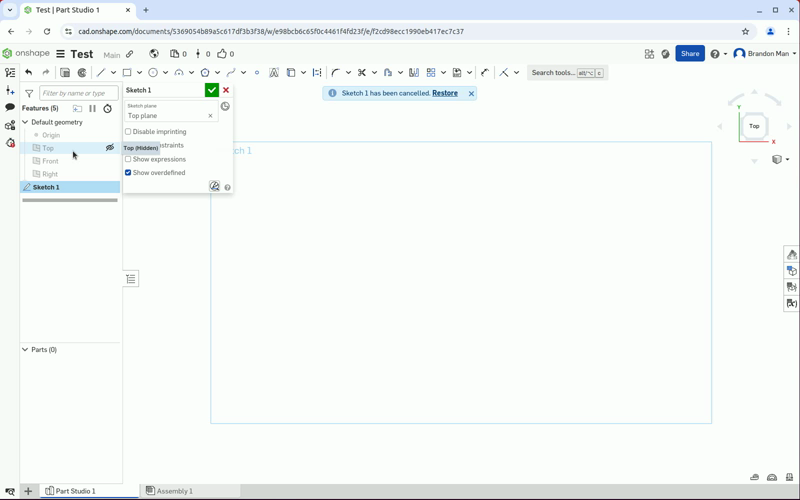
mouse_move(73, 352)
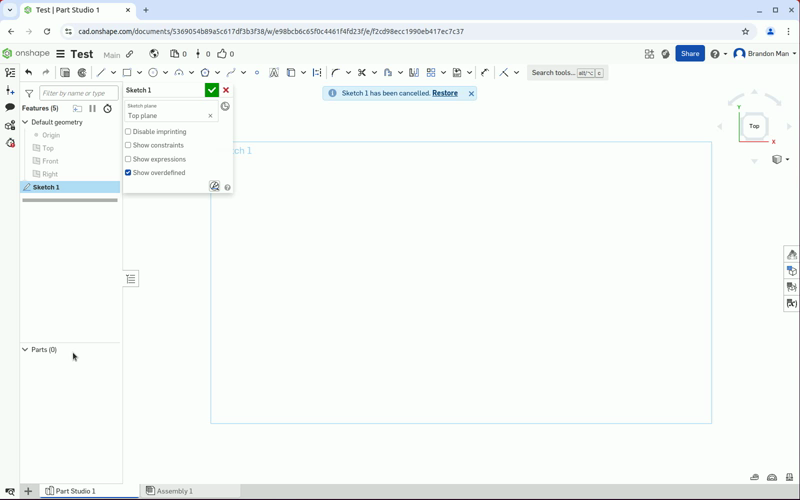
key(y)
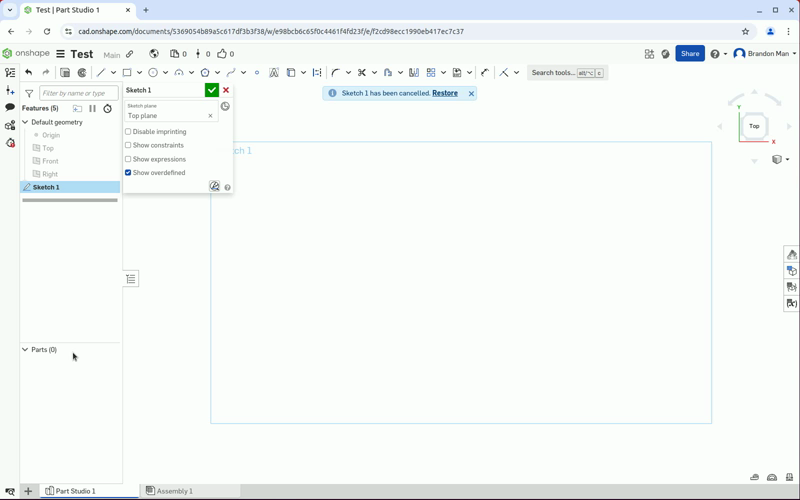
key(a)
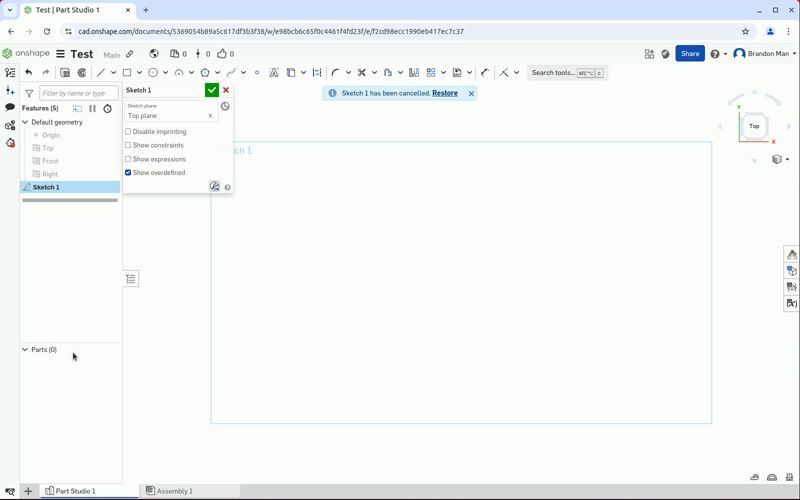
key_down(shift)
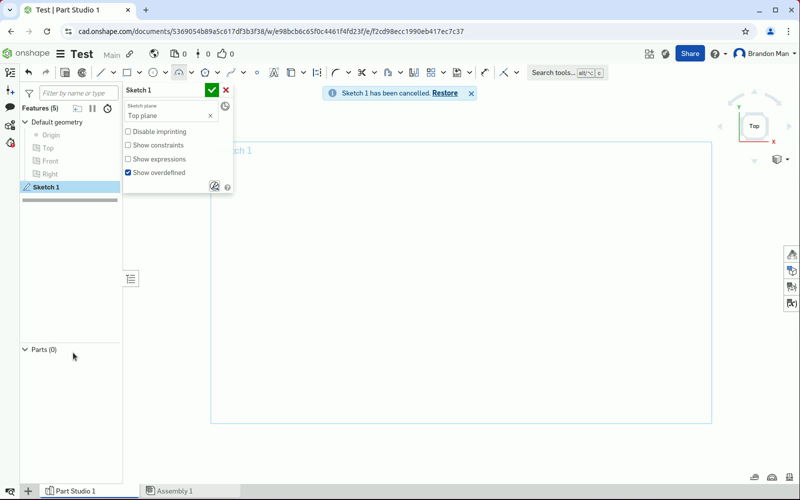
mouse_move(348, 282)
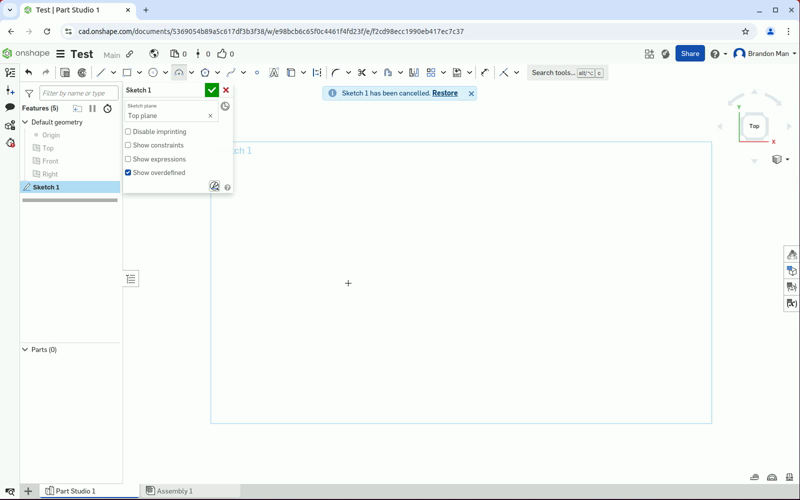
click(348, 282)
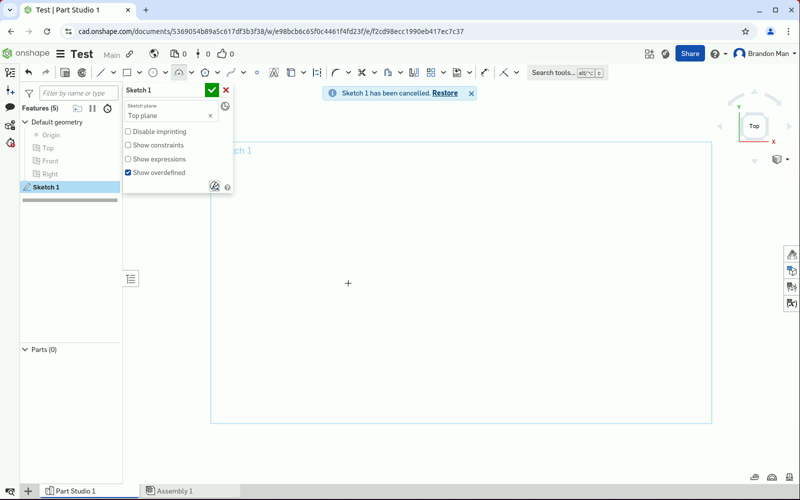
key_up(shift)
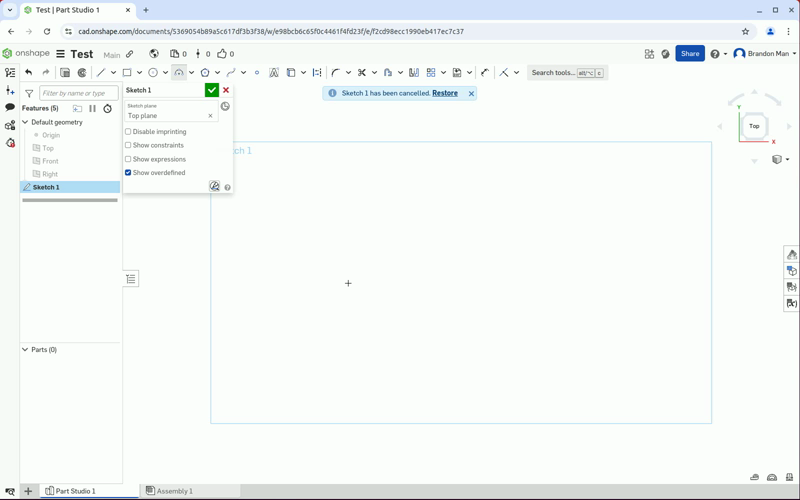
key_down(shift)
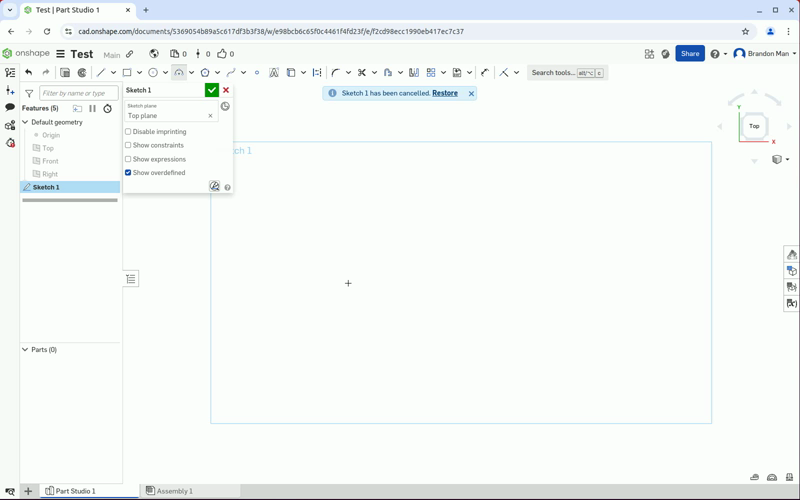
mouse_move(554, 267)
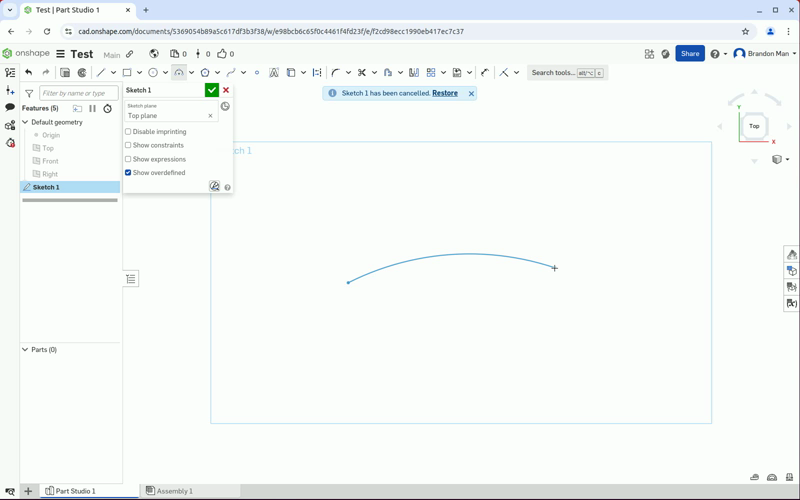
click(554, 267)
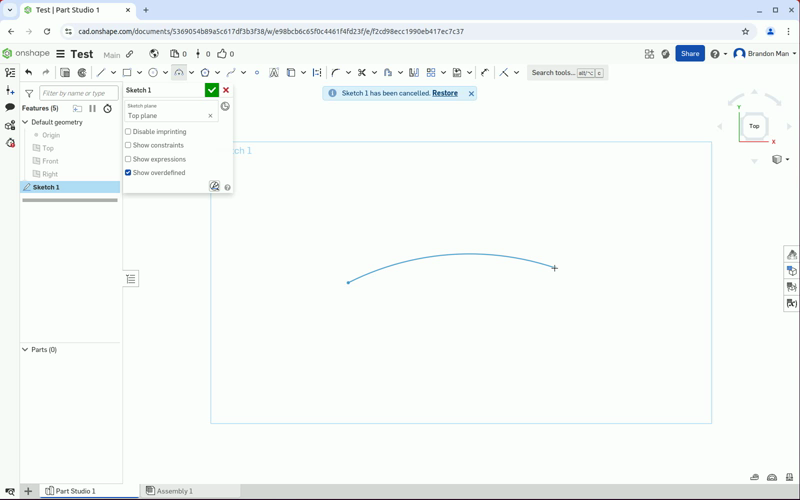
mouse_move(450, 255)
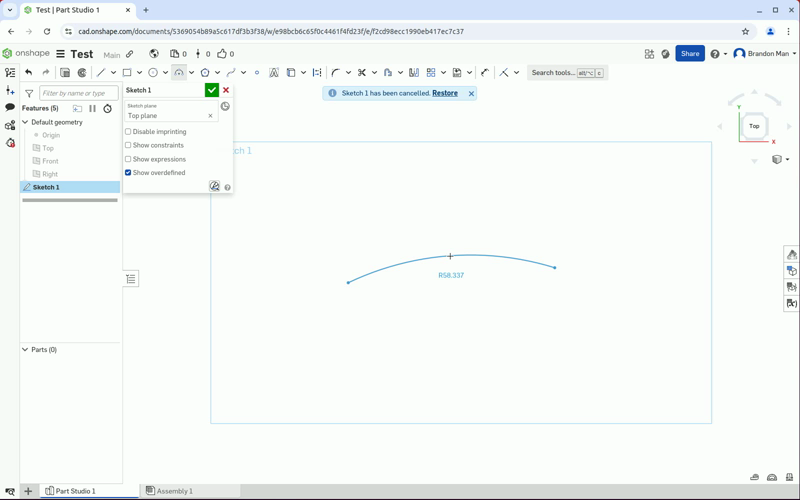
click(450, 255)
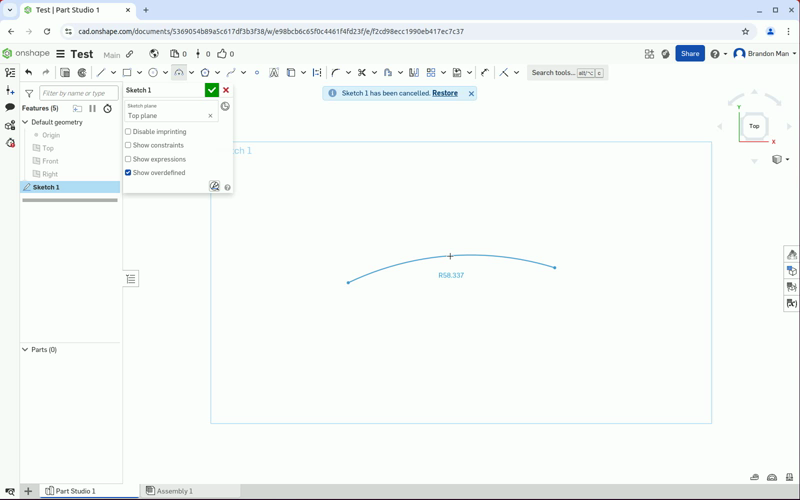
key_up(shift)
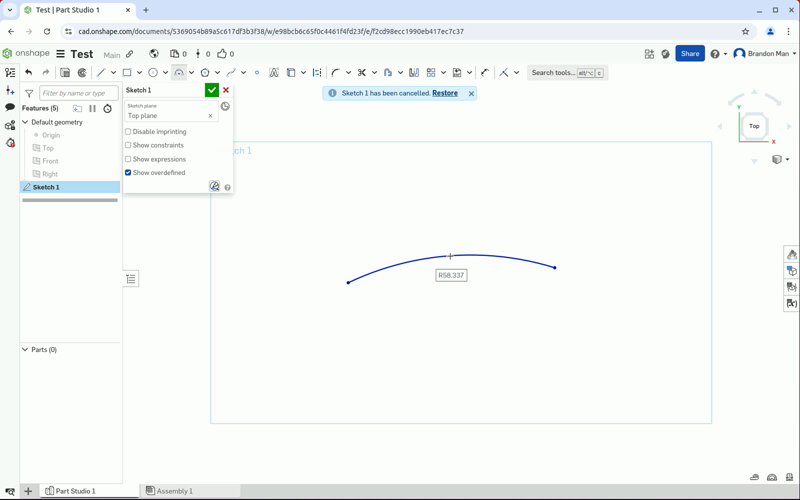
key(esc)
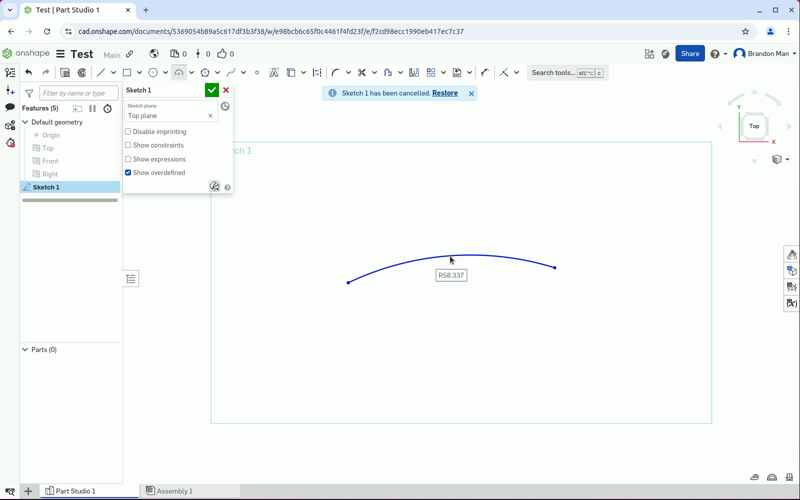
key(l)
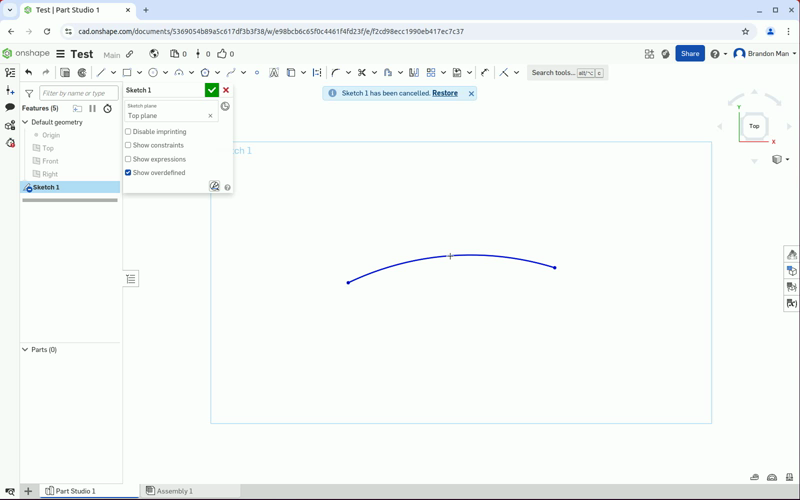
mouse_move(554, 267)
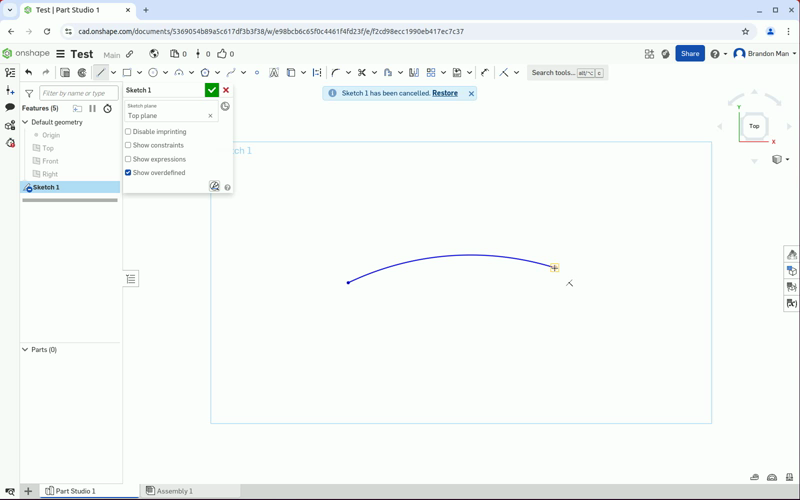
click(554, 267)
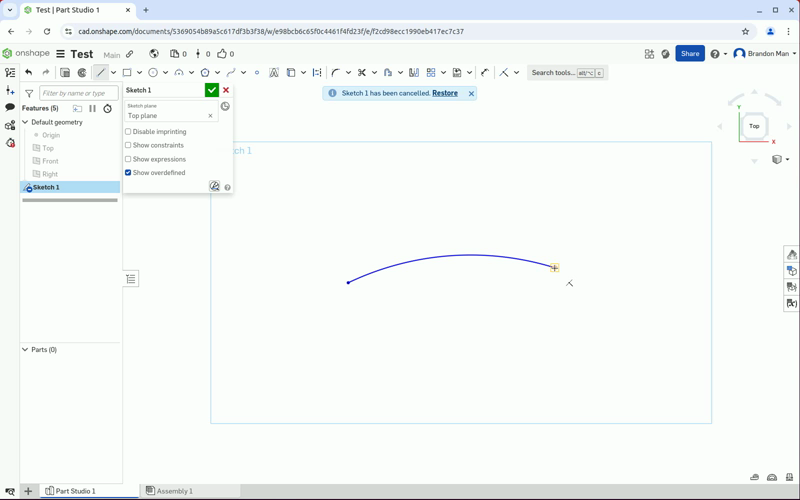
key_down(shift)
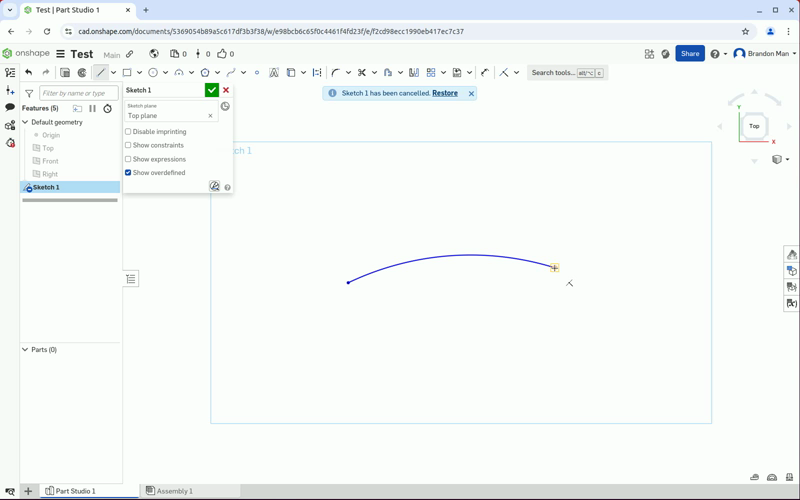
mouse_move(584, 267)
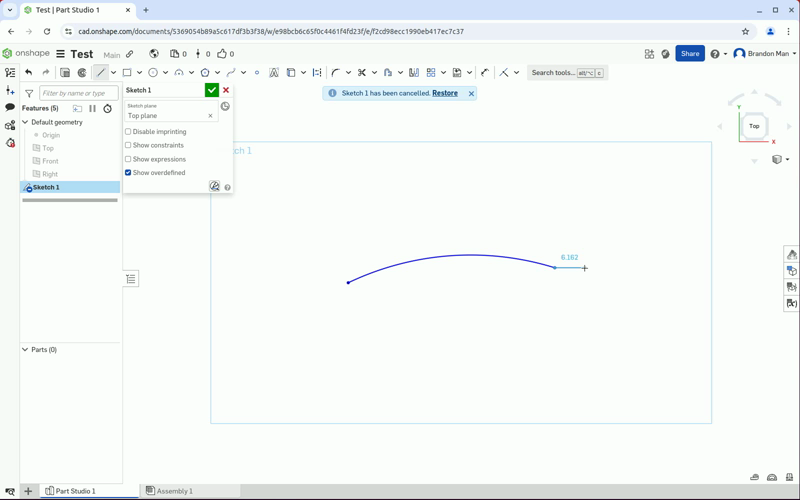
mouse_move(557, 258)
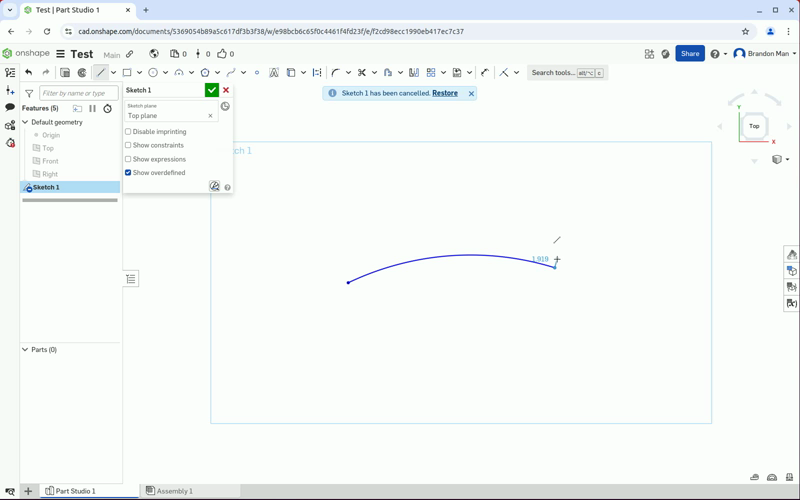
click(557, 258)
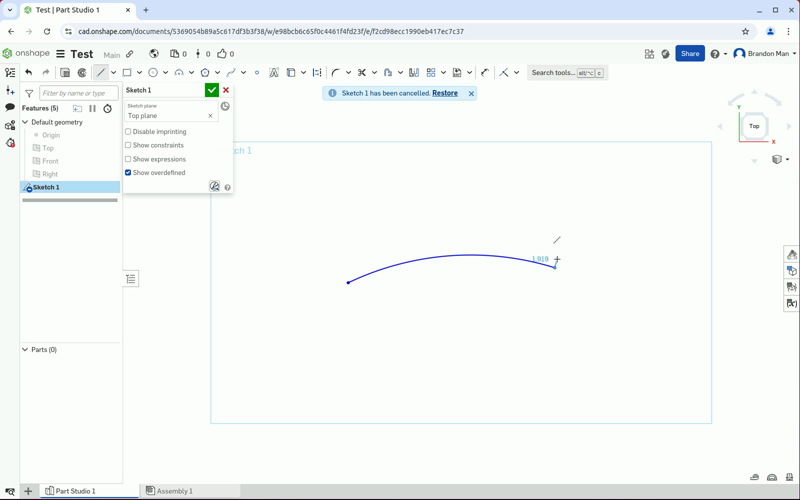
key_up(shift)
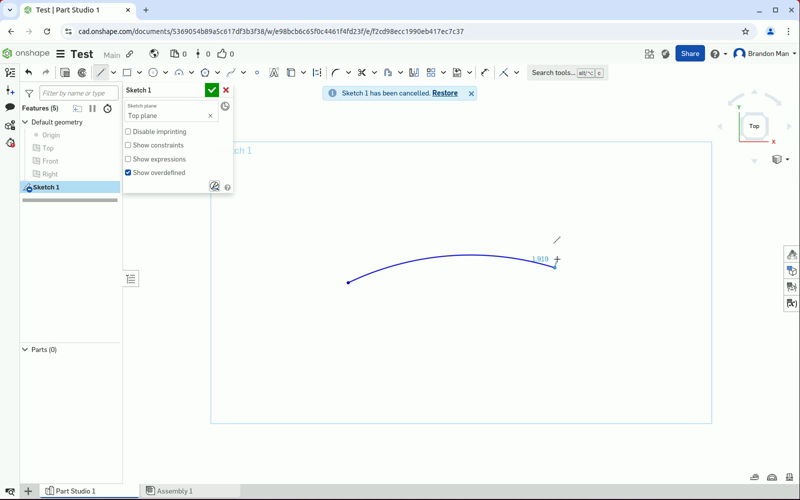
key(esc)
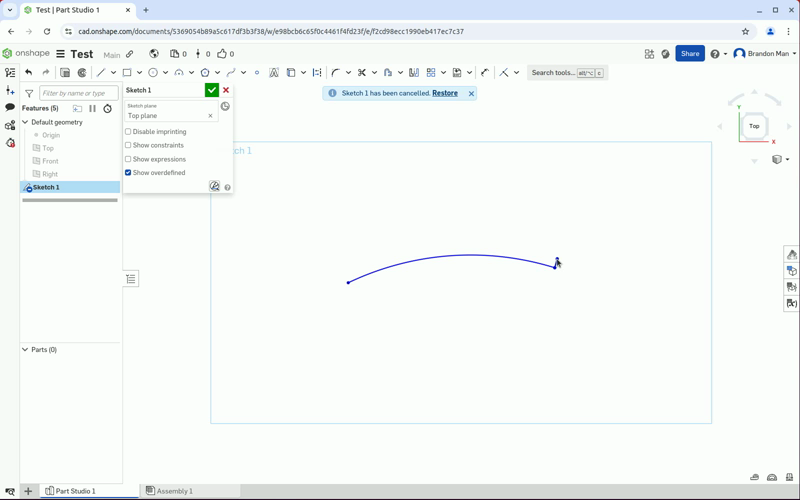
key(a)
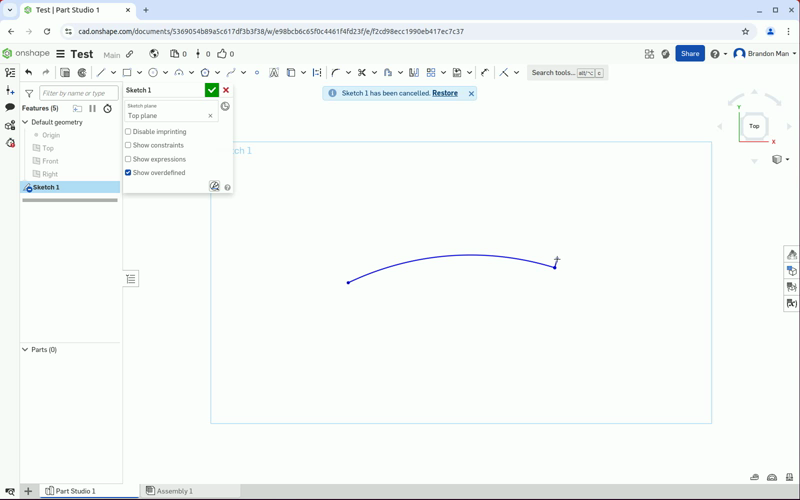
mouse_move(557, 258)
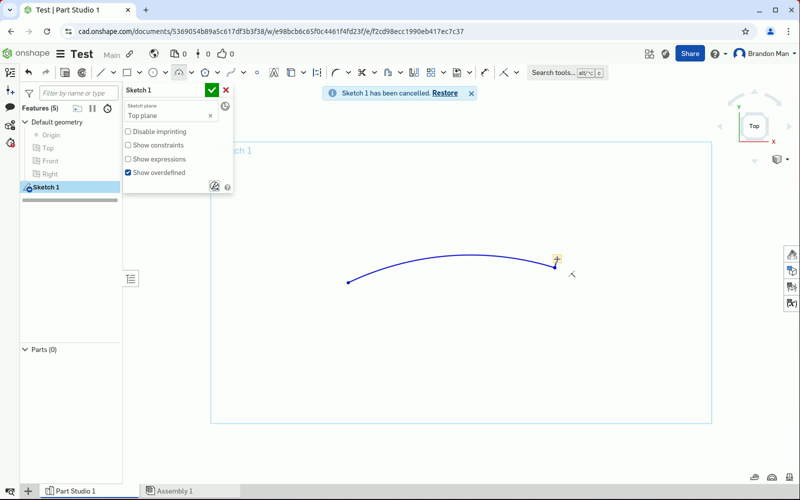
click(557, 258)
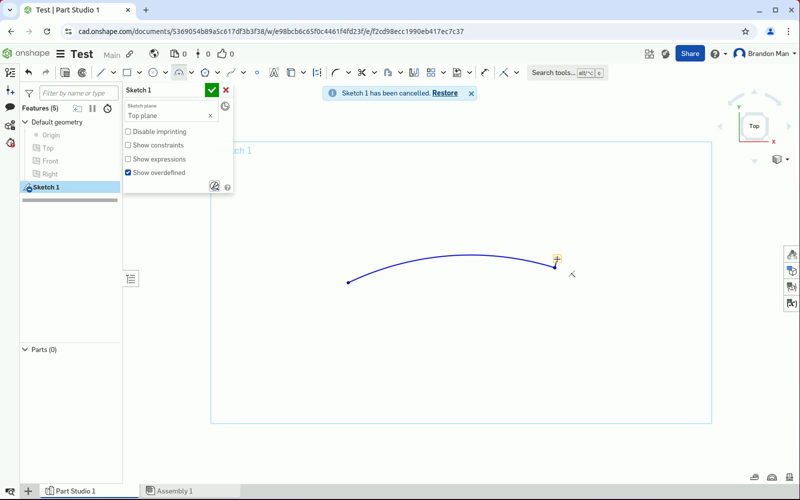
key_down(shift)
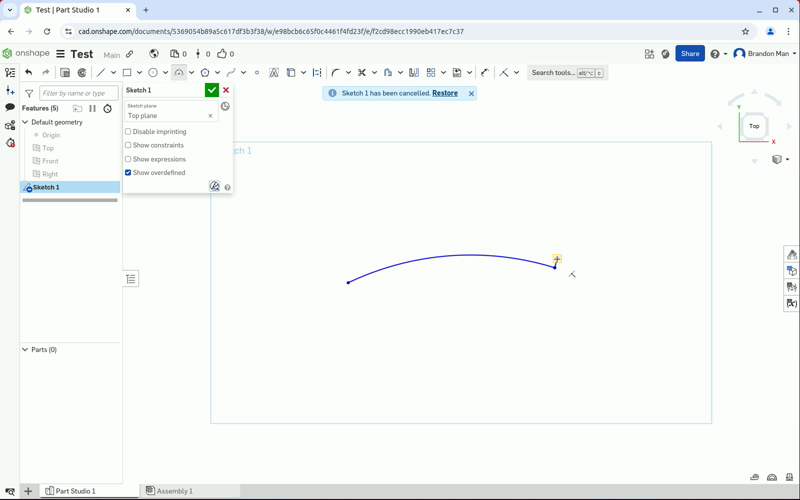
mouse_move(348, 278)
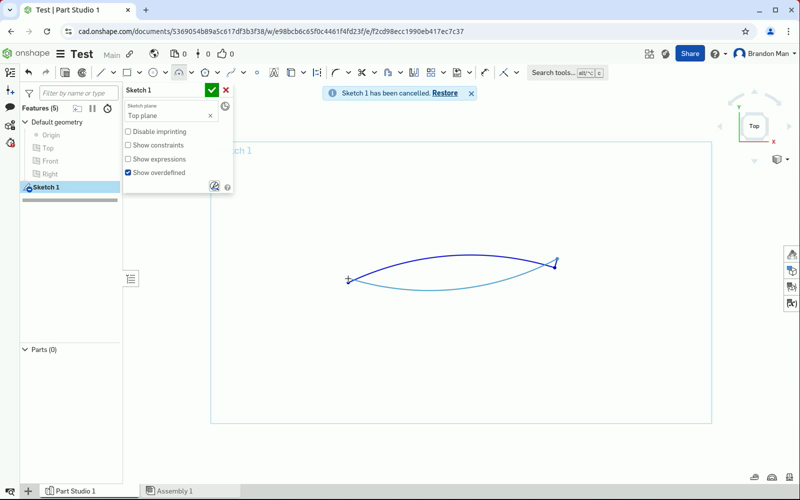
click(348, 278)
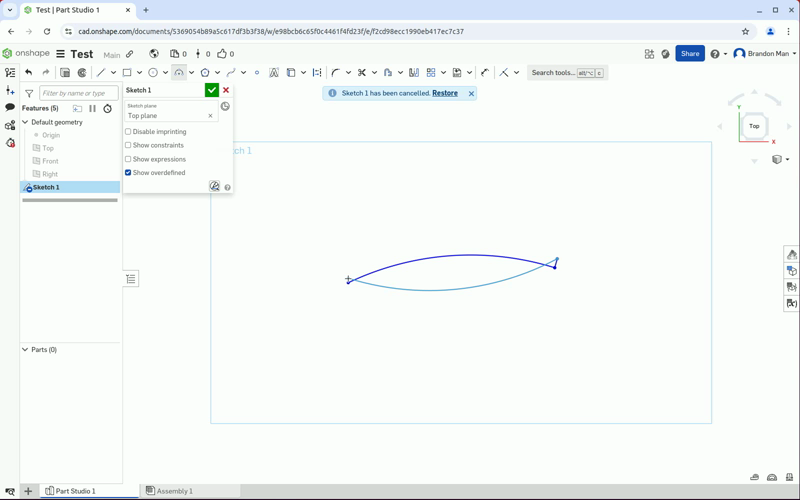
mouse_move(450, 250)
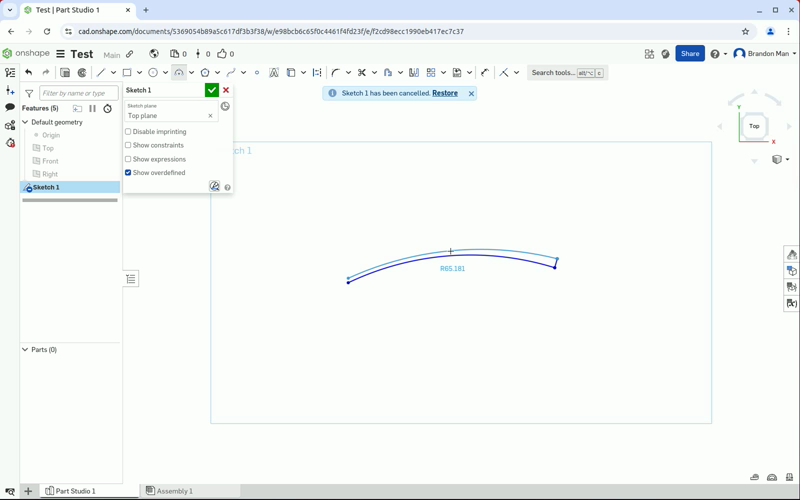
click(450, 250)
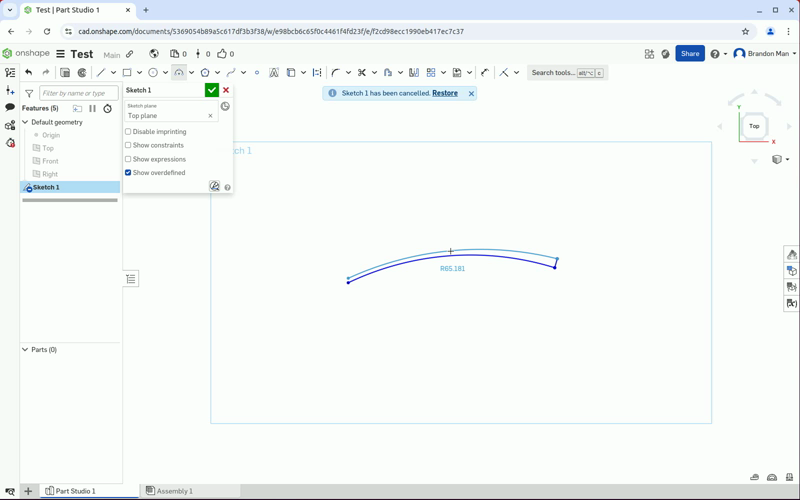
key_up(shift)
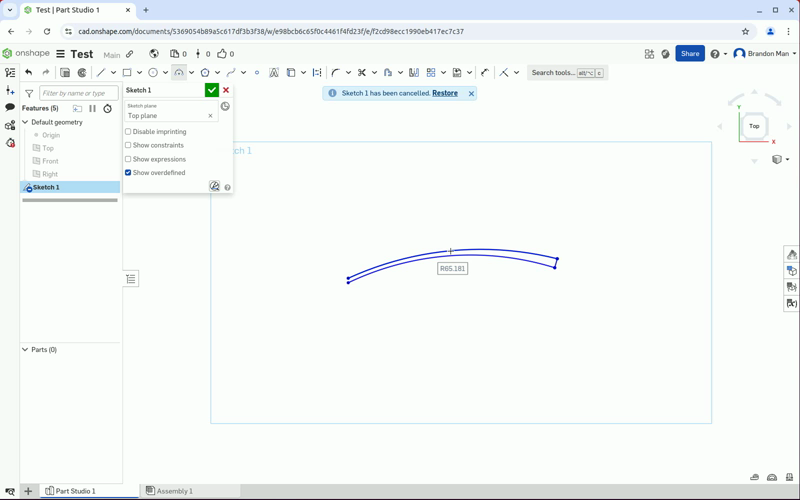
key(esc)
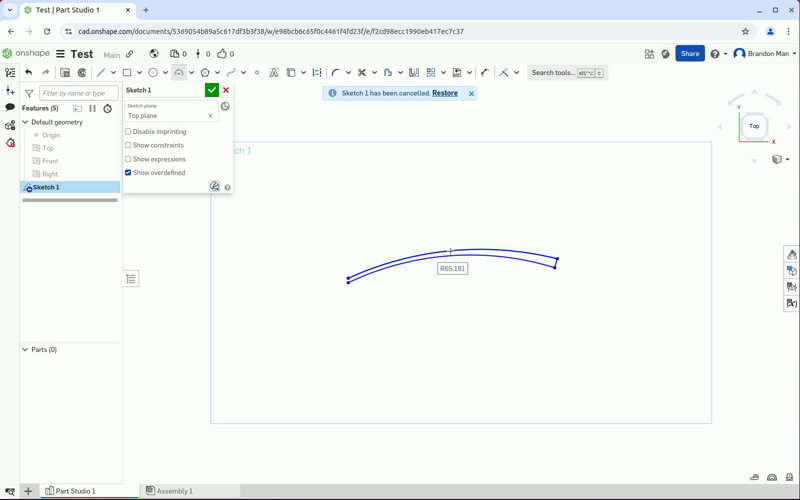
key(l)
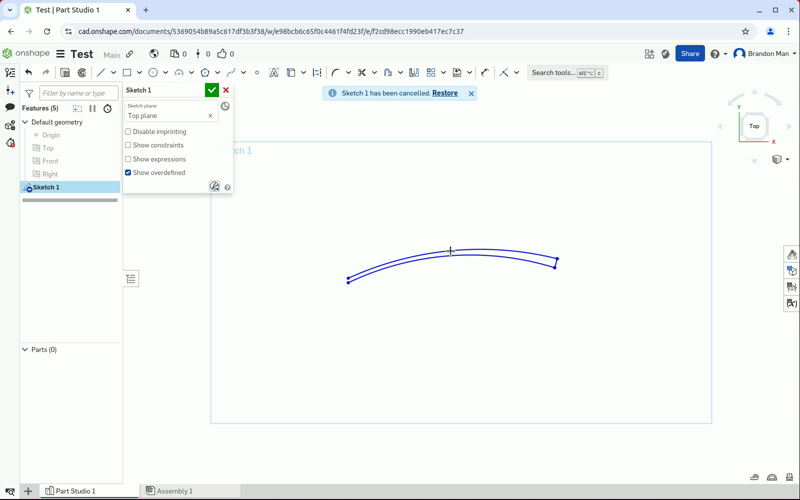
mouse_move(348, 278)
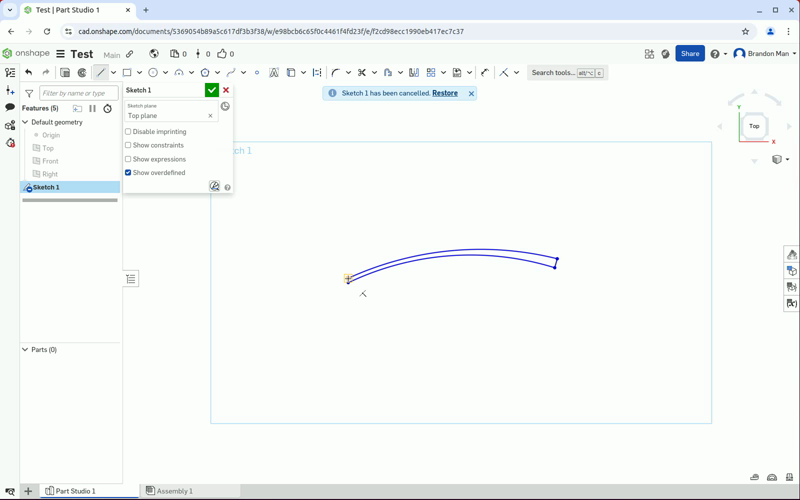
click(348, 278)
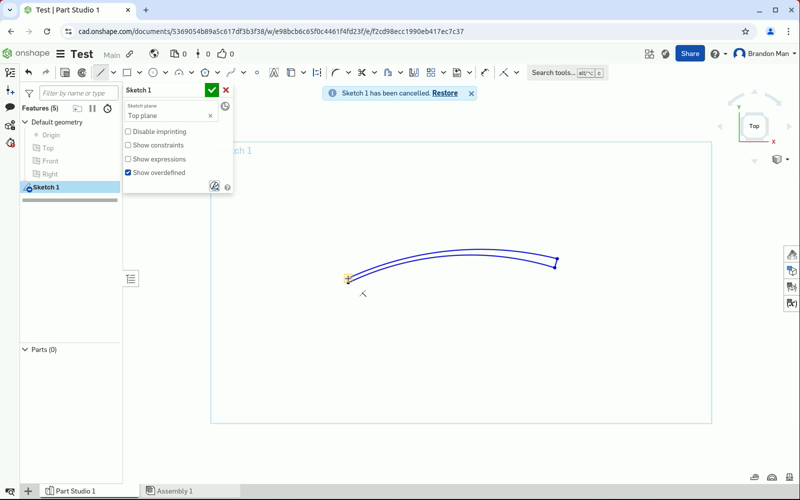
mouse_move(378, 278)
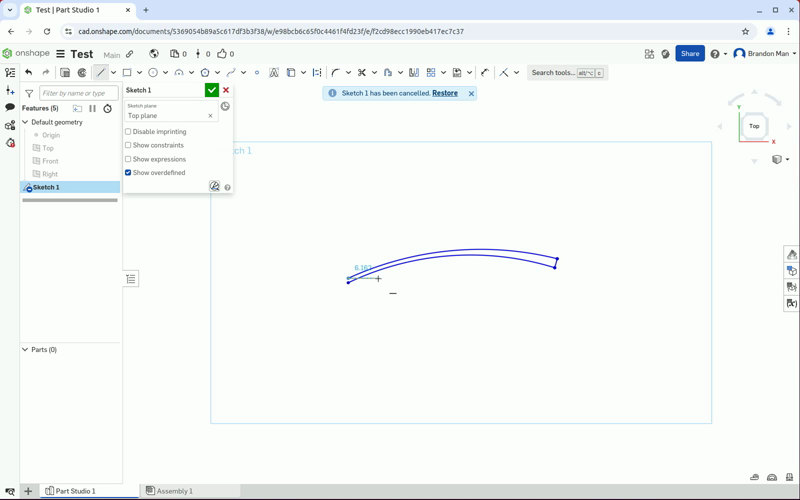
key_down(shift)
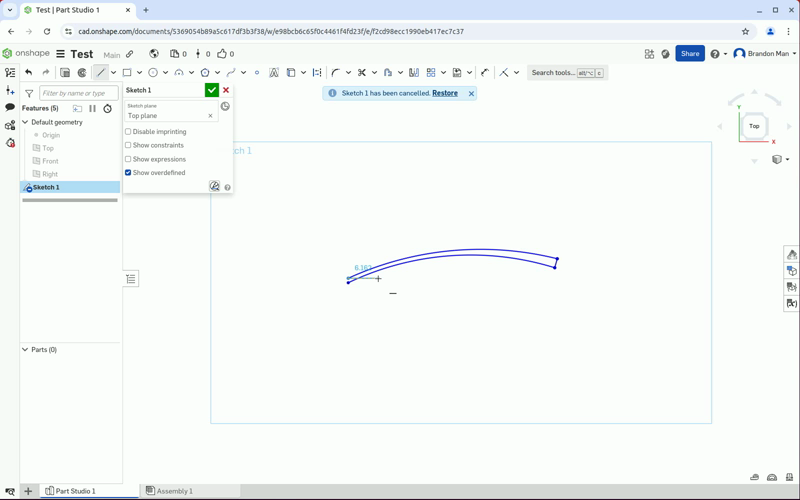
mouse_move(348, 282)
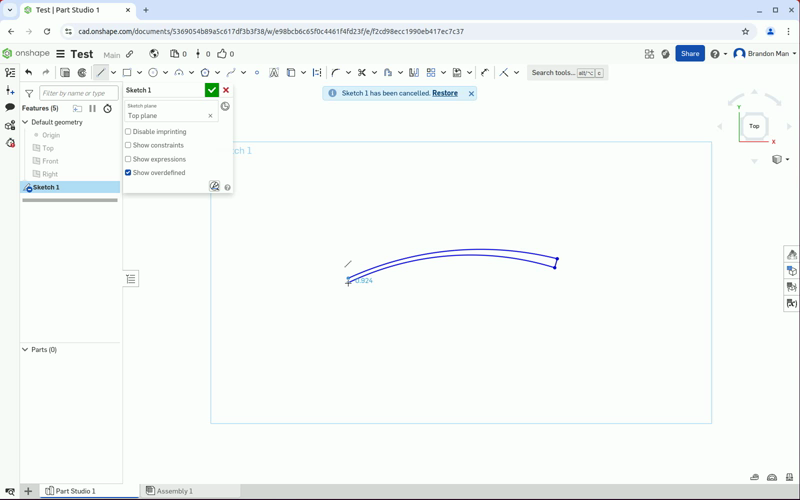
scroll(6)
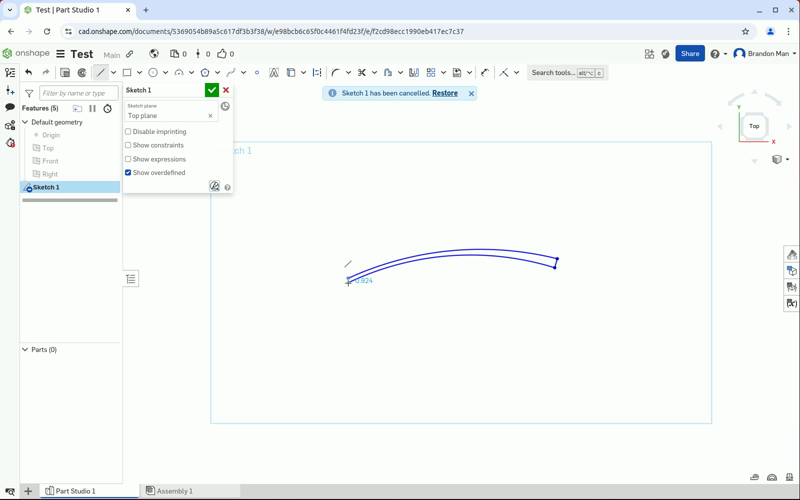
scroll(6)
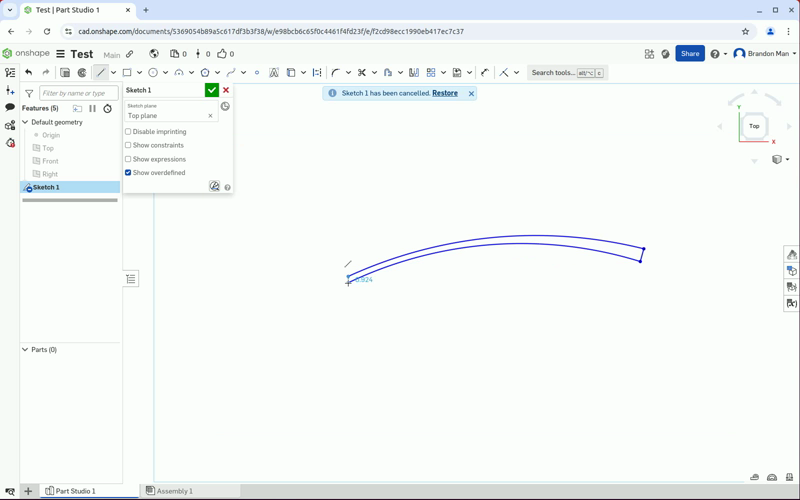
scroll(6)
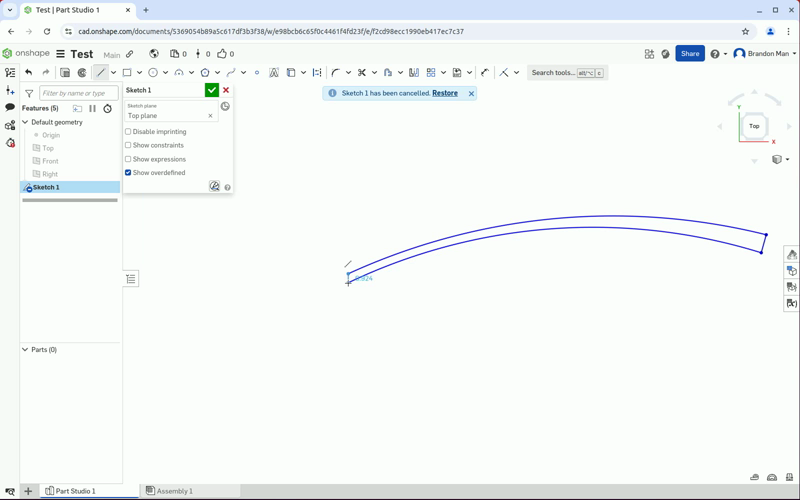
scroll(6)
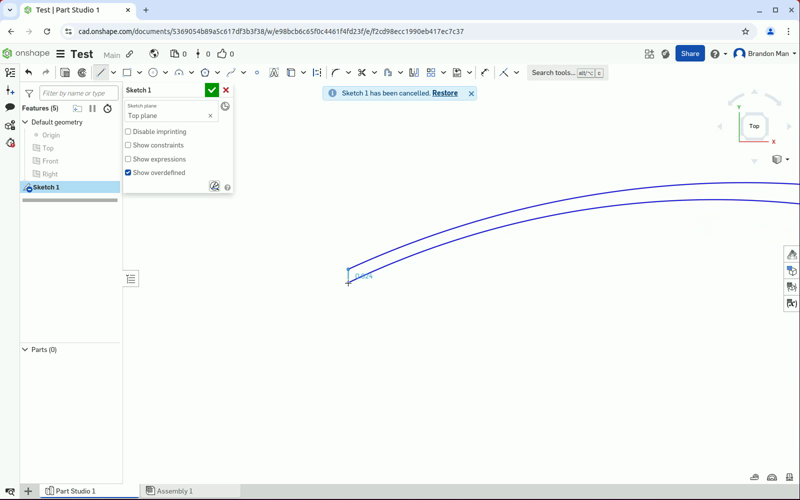
scroll(6)
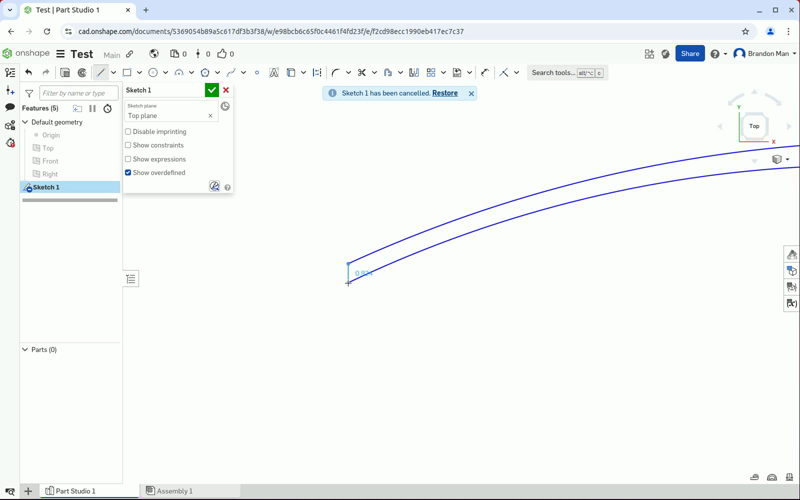
scroll(6)
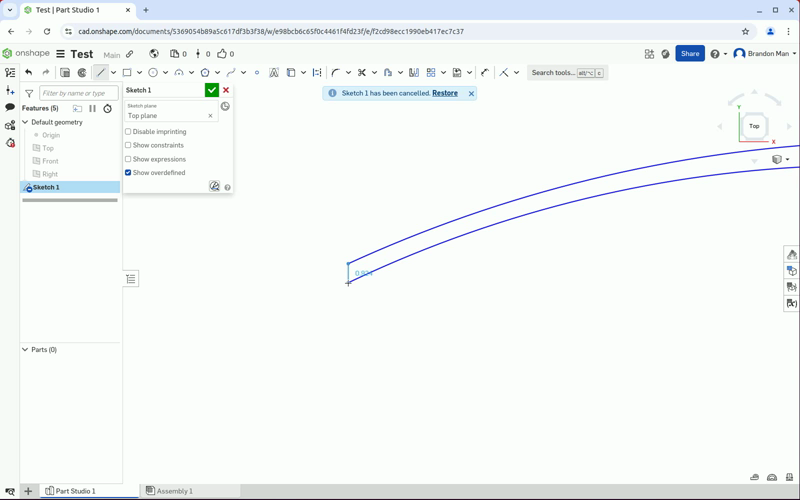
scroll(6)
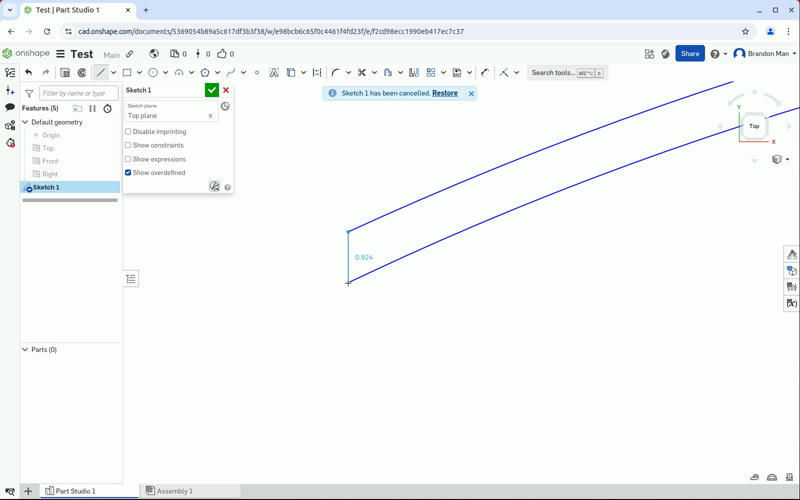
key_up(shift)
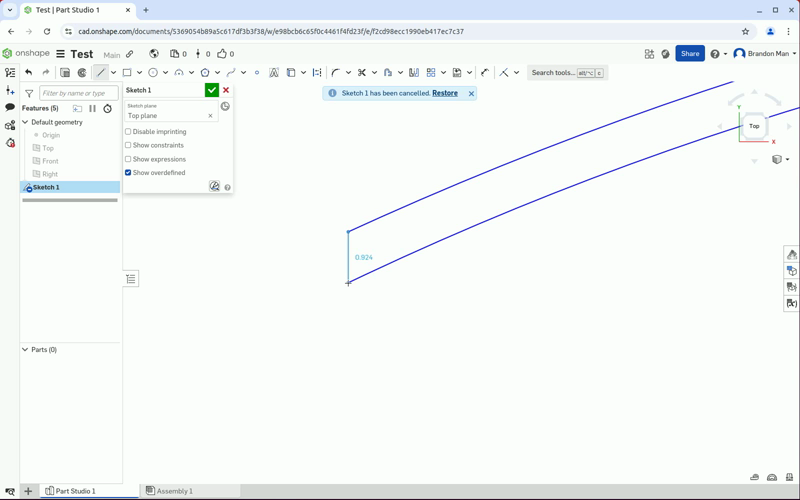
click(348, 282)
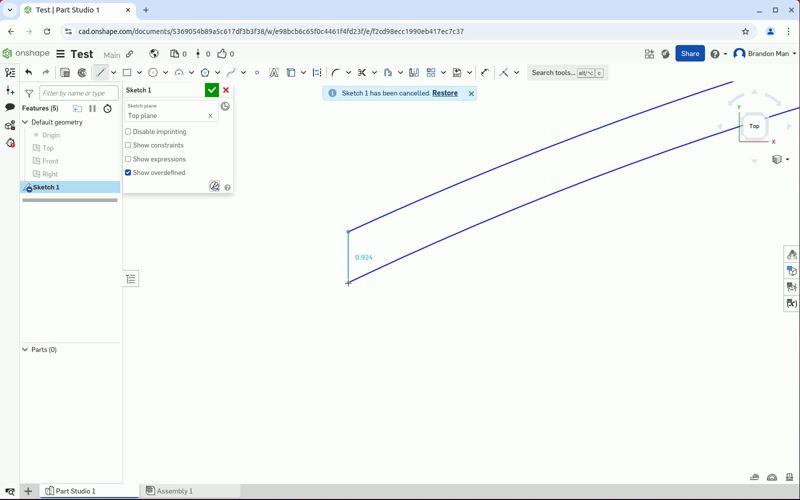
scroll(-6)
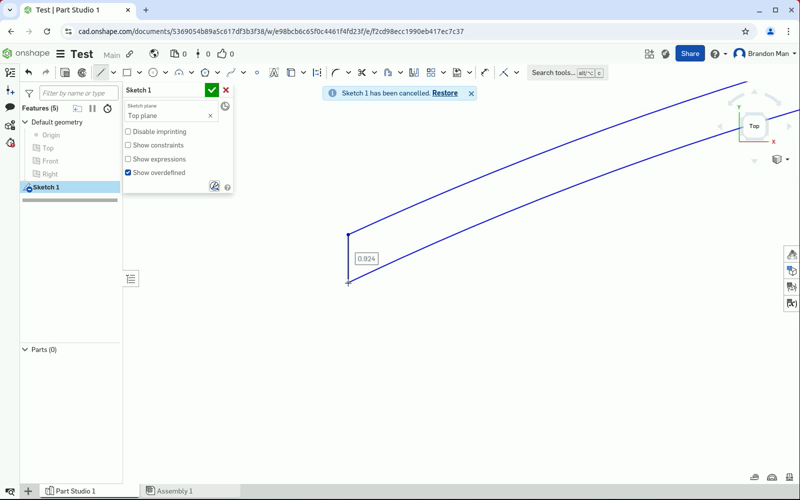
scroll(-6)
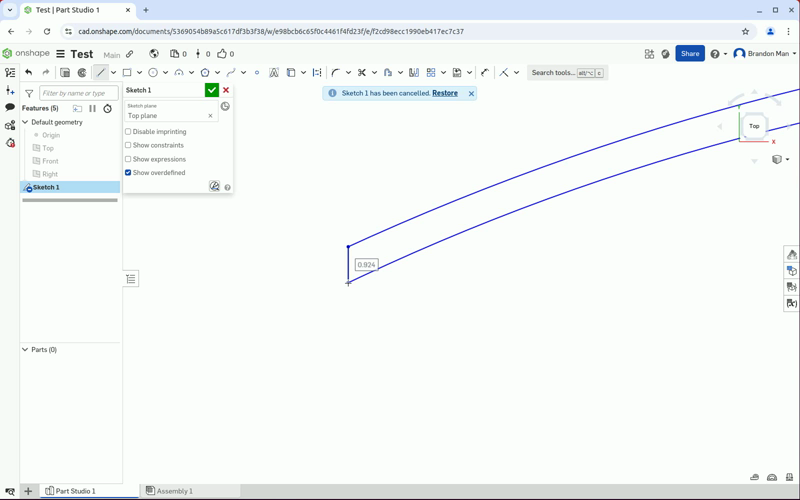
scroll(-6)
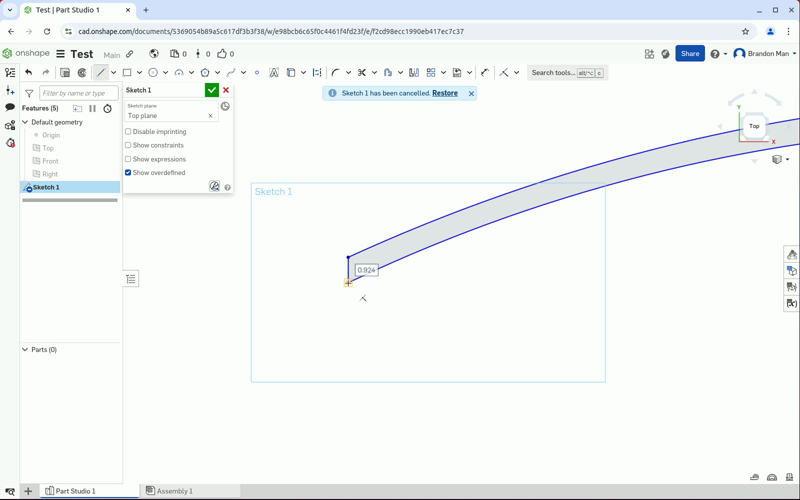
scroll(-6)
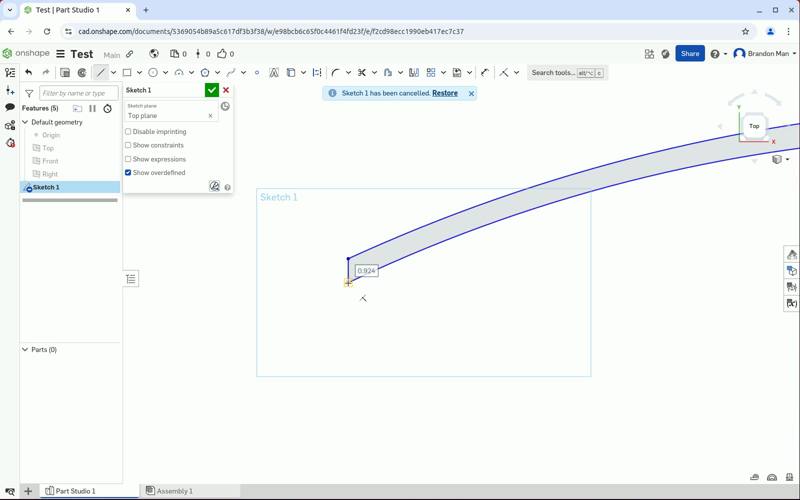
scroll(-6)
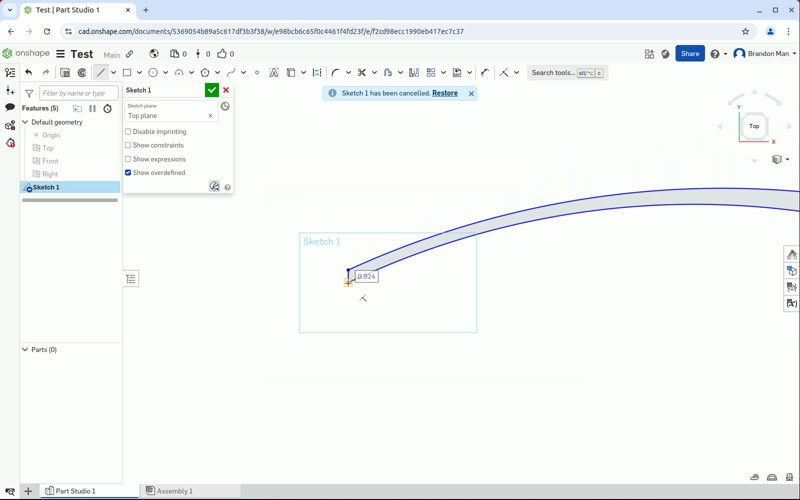
scroll(-6)
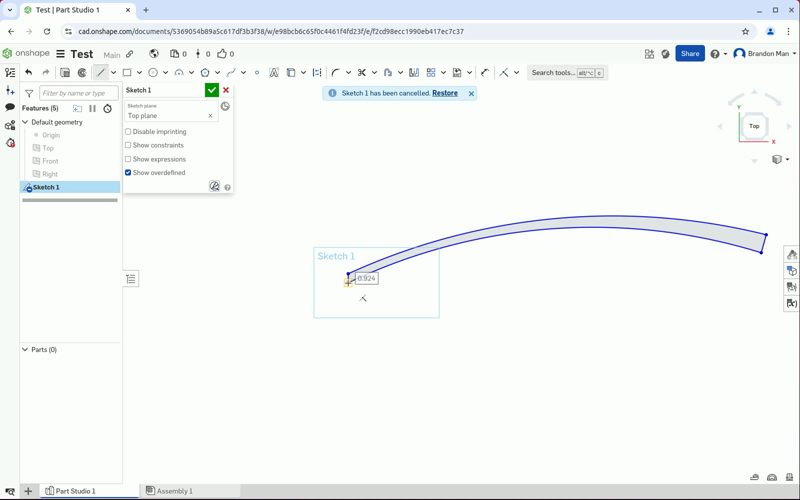
scroll(-6)
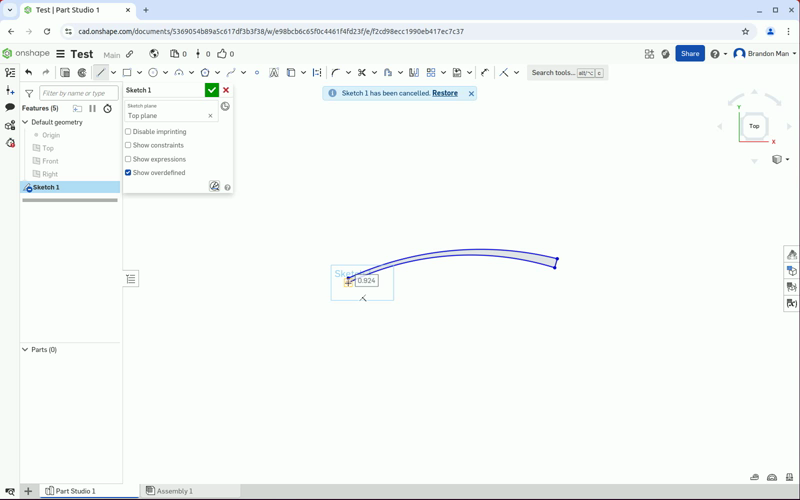
key(esc)
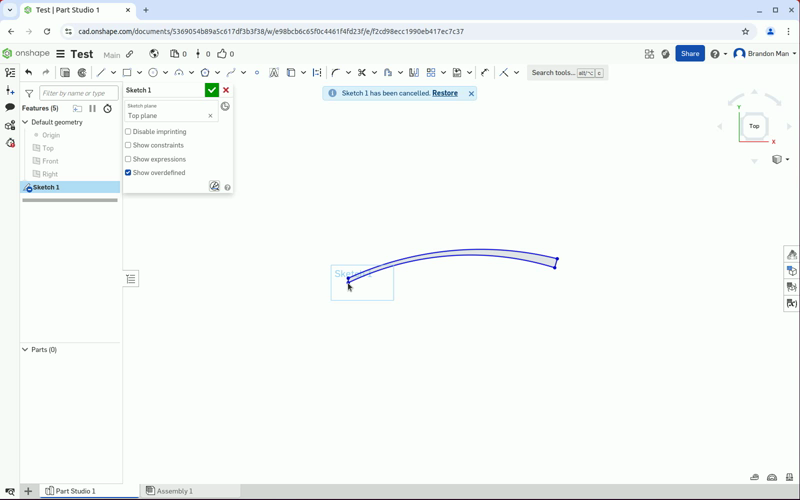
mouse_move(492, 255)
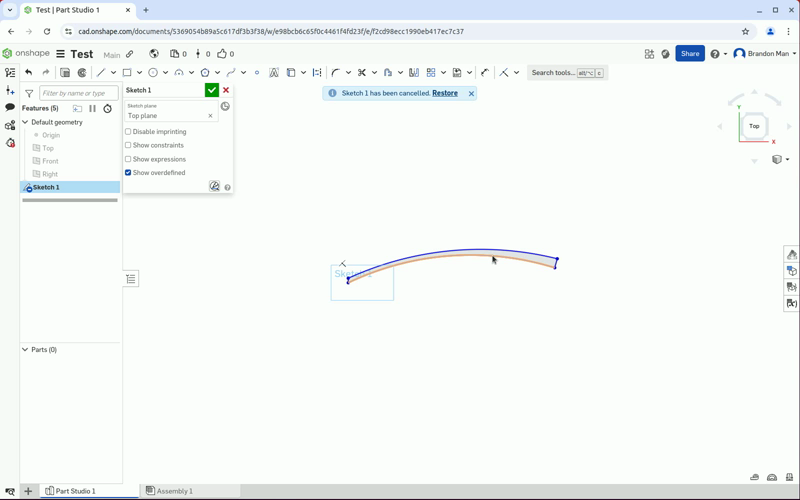
scroll(6)
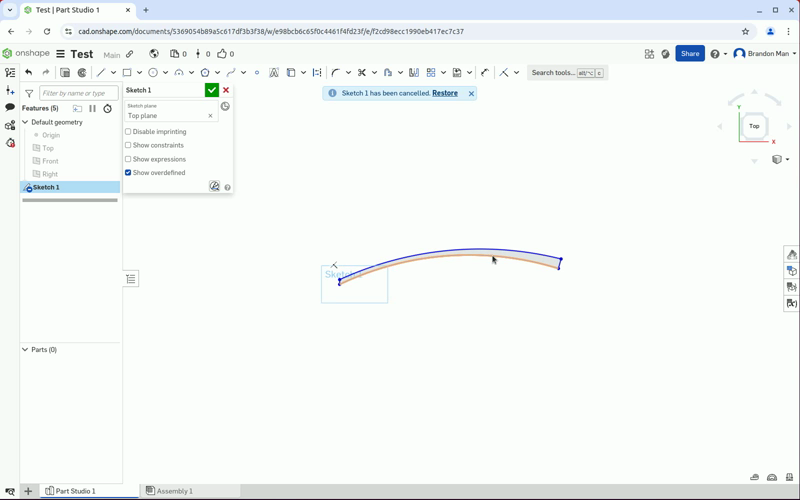
scroll(6)
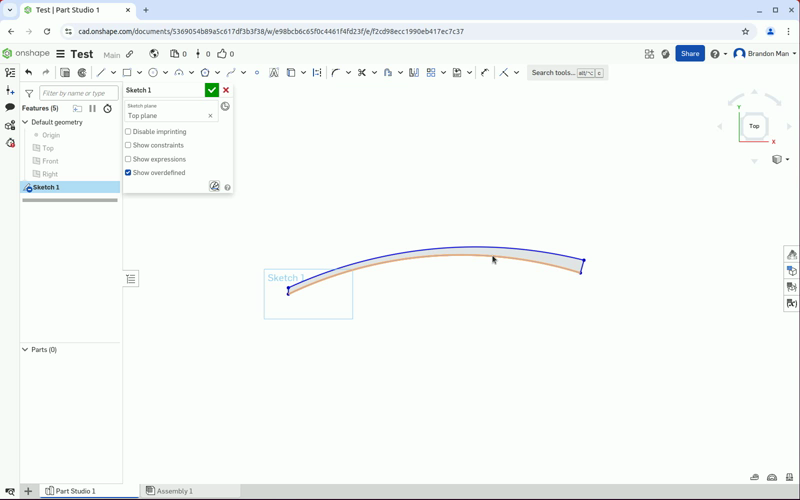
scroll(6)
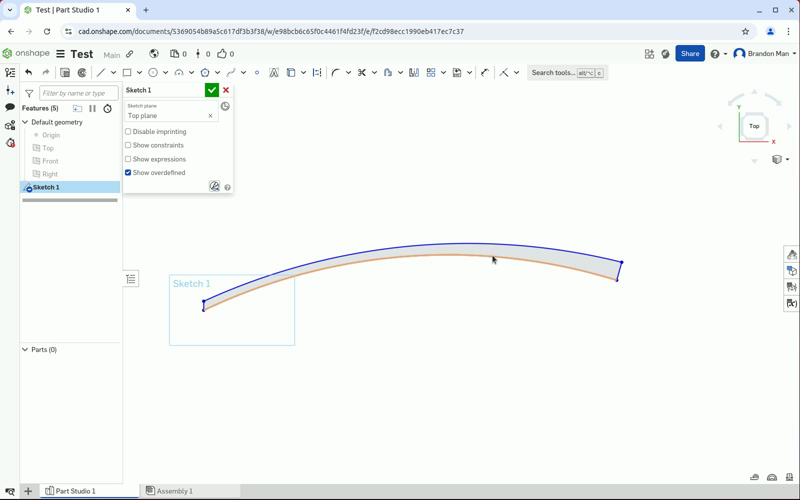
scroll(6)
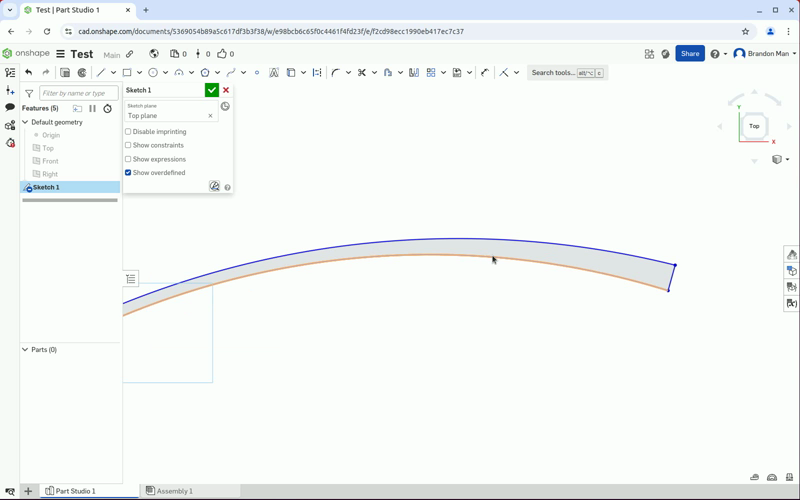
scroll(6)
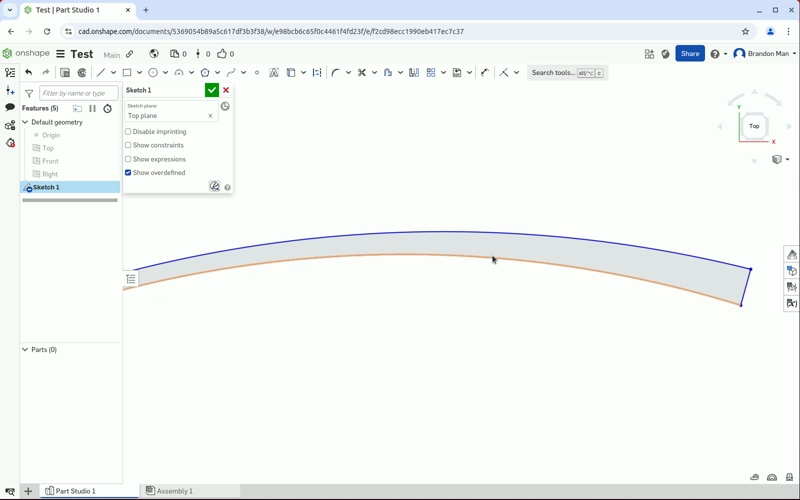
scroll(6)
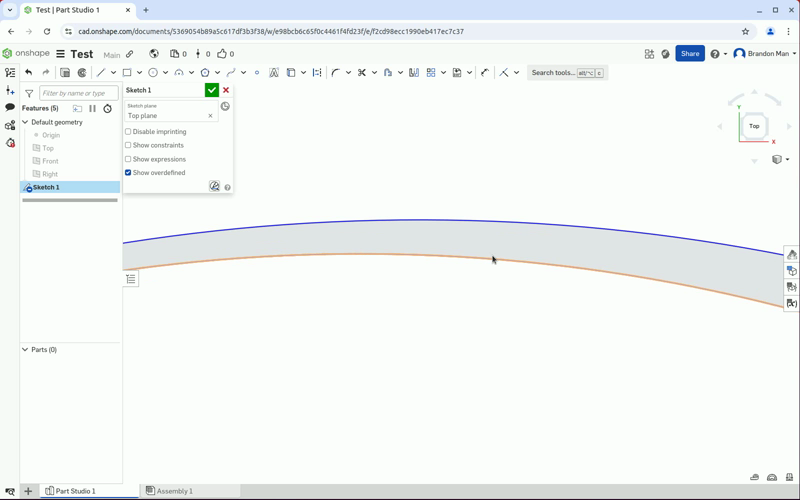
scroll(6)
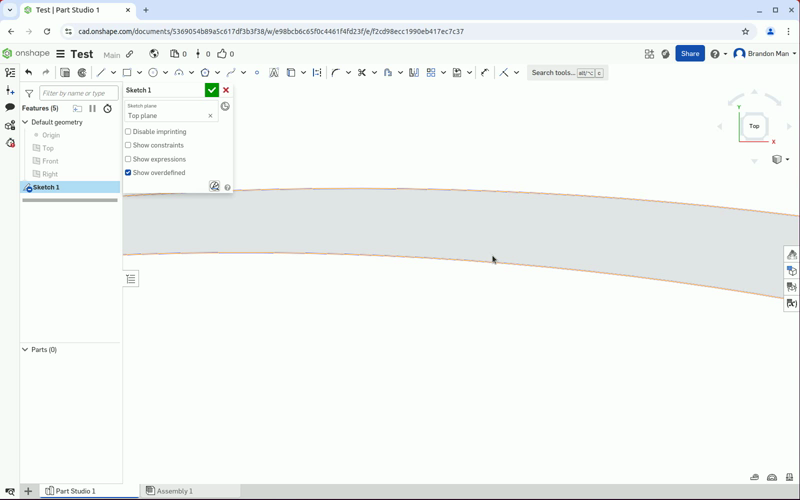
click(492, 255)
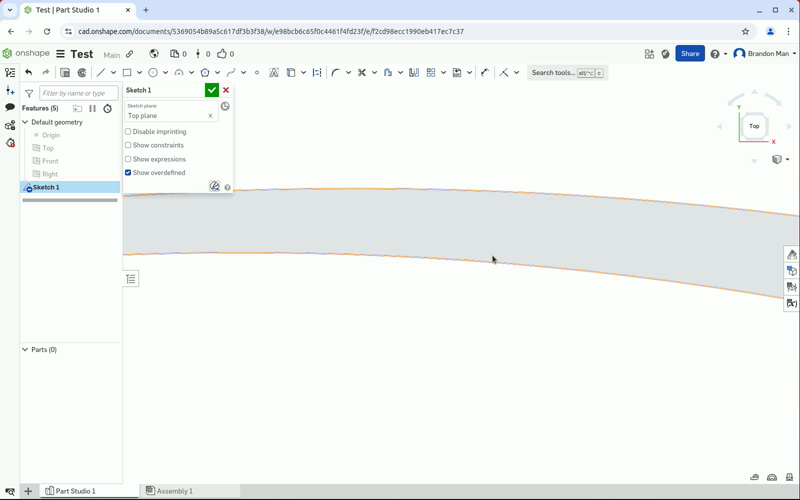
scroll(-6)
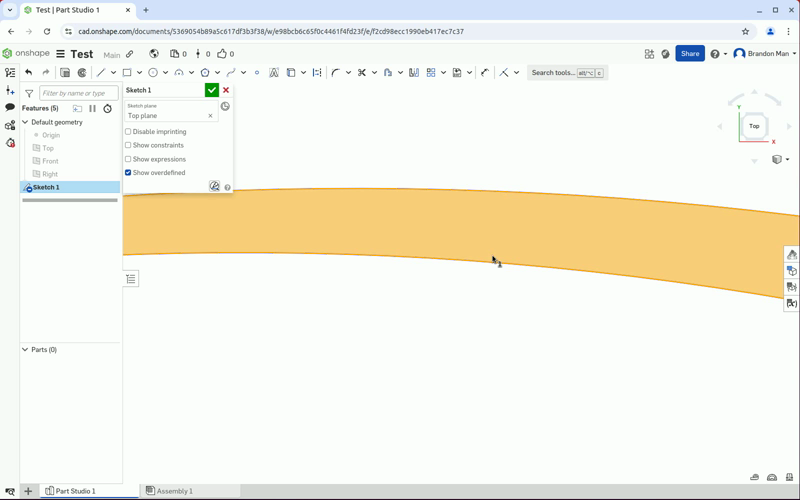
scroll(-6)
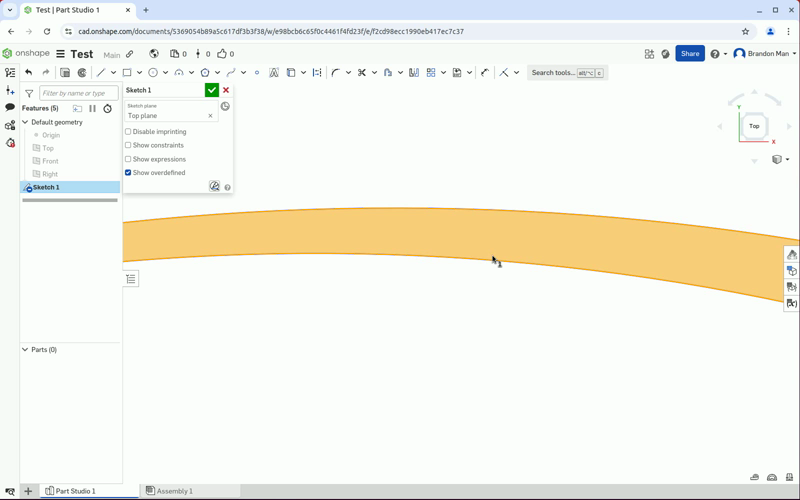
scroll(-6)
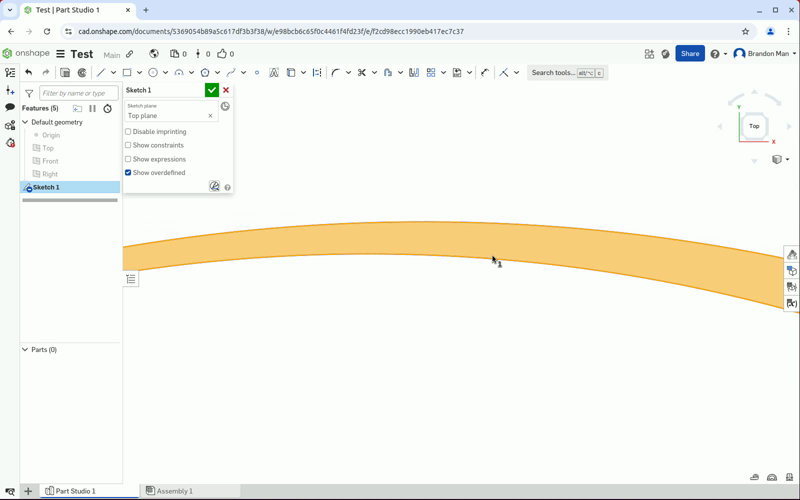
scroll(-6)
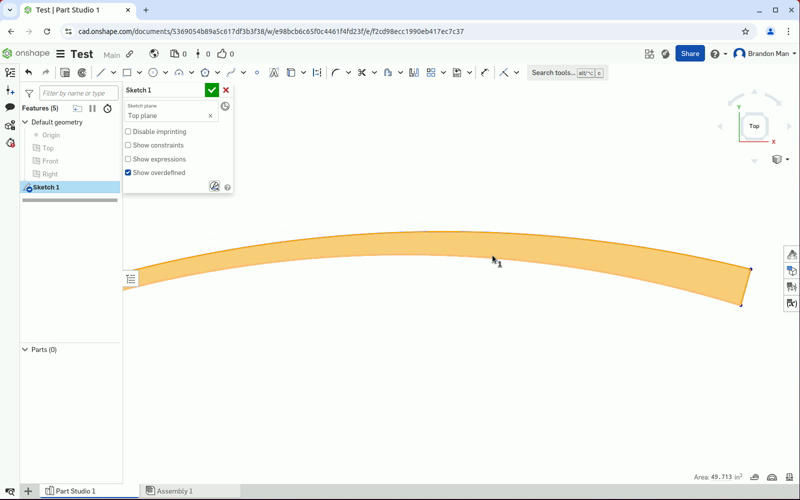
scroll(-6)
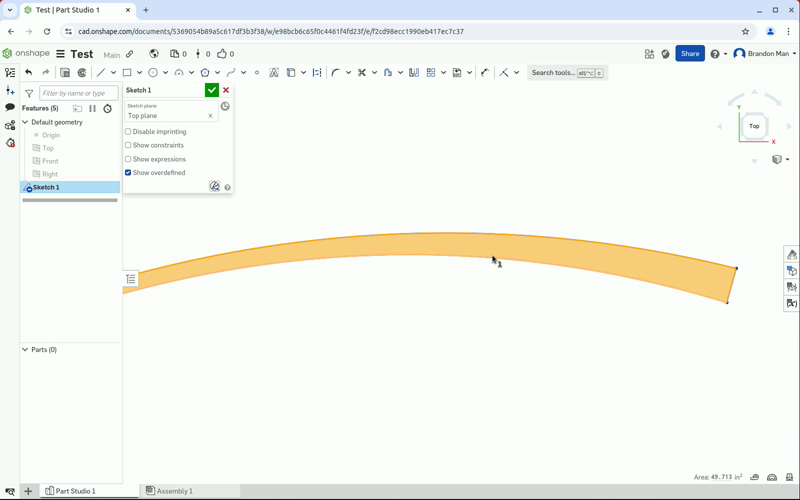
scroll(-6)
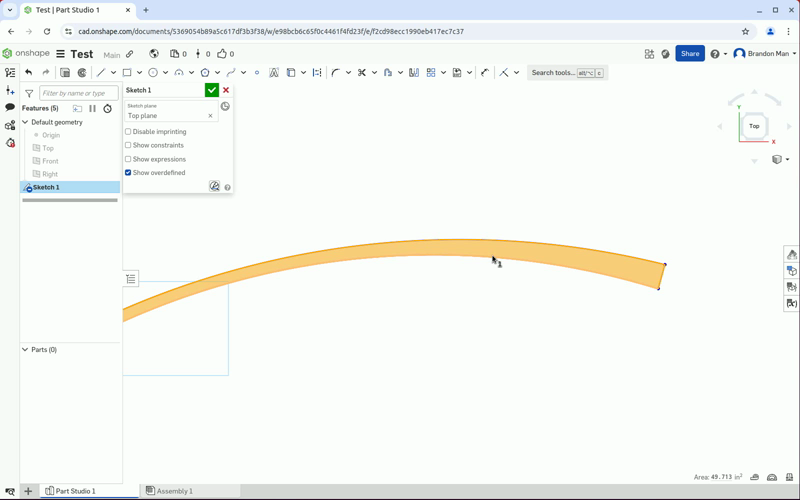
scroll(-6)
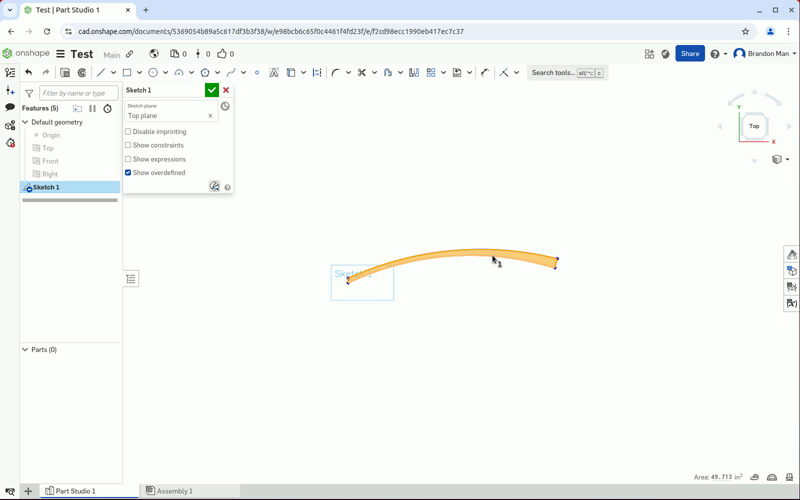
mouse_move(73, 352)
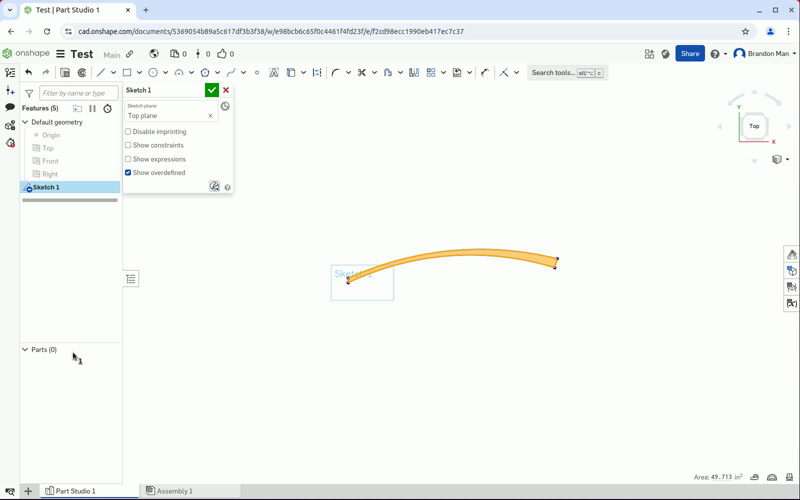
key(shift+y)
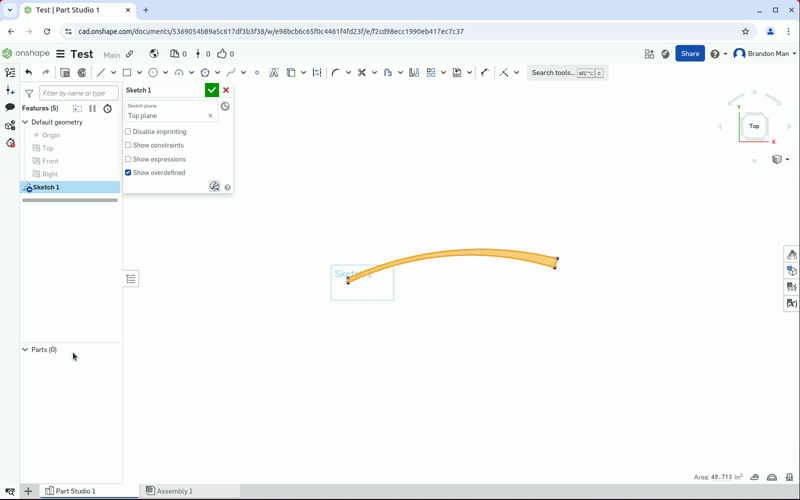
key(shift+e)
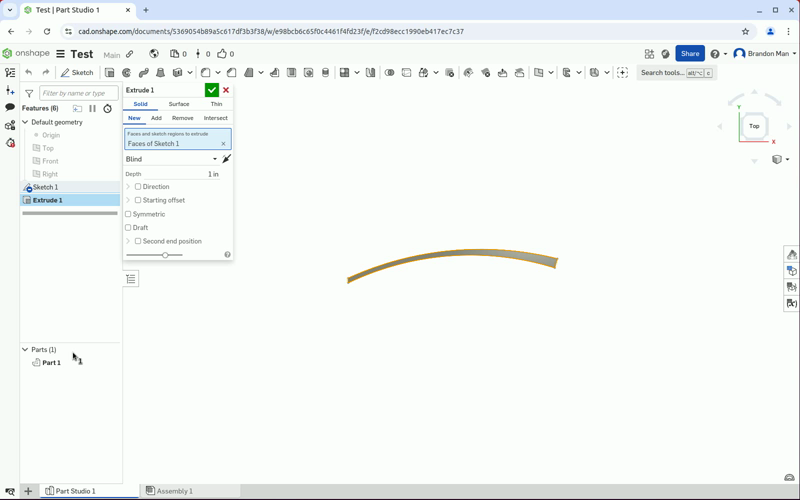
mouse_move(143, 106)
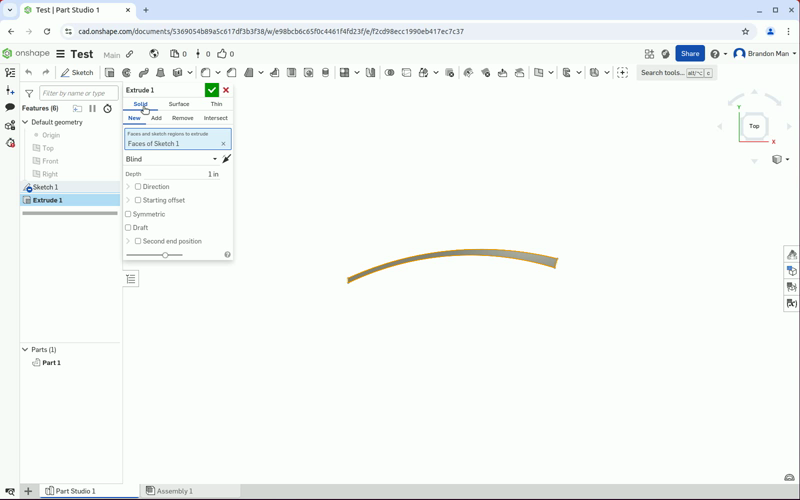
click(143, 106)
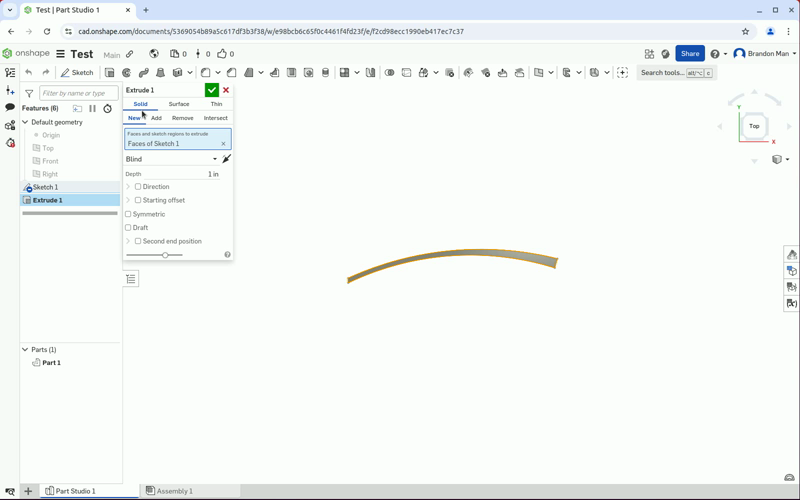
mouse_move(137, 120)
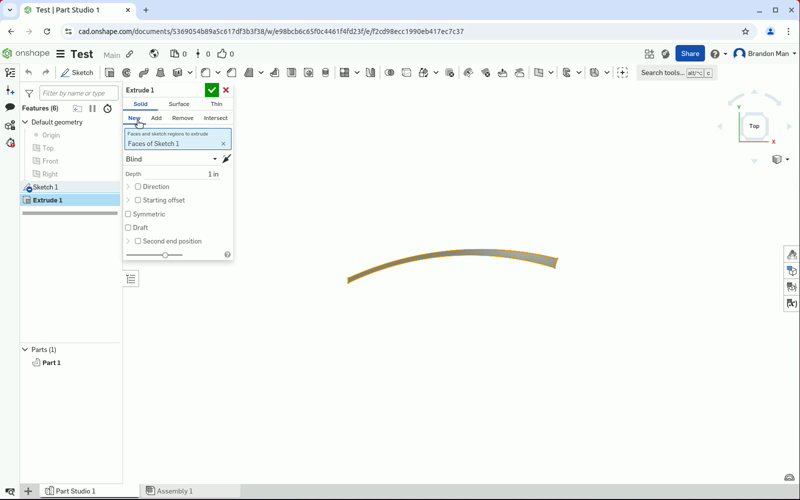
click(137, 120)
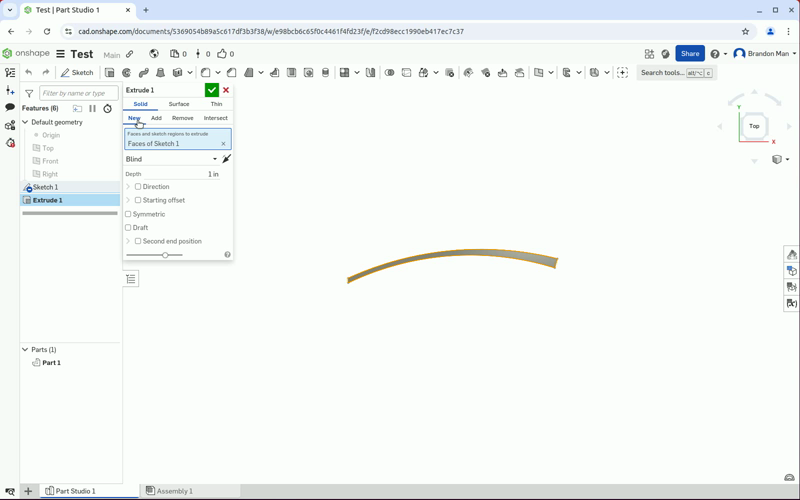
key(tab, 4)
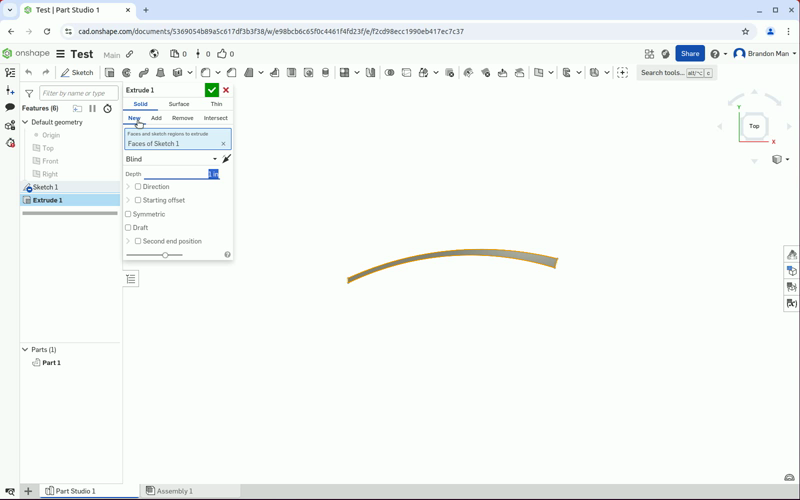
text(7.703)
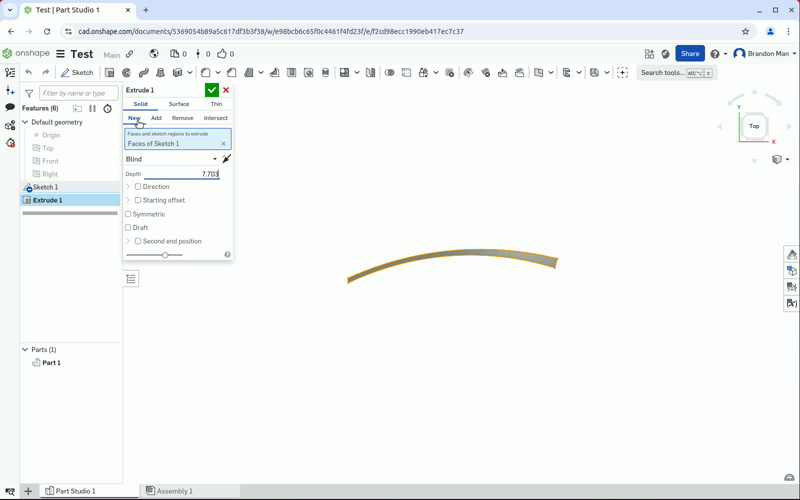
key(enter)
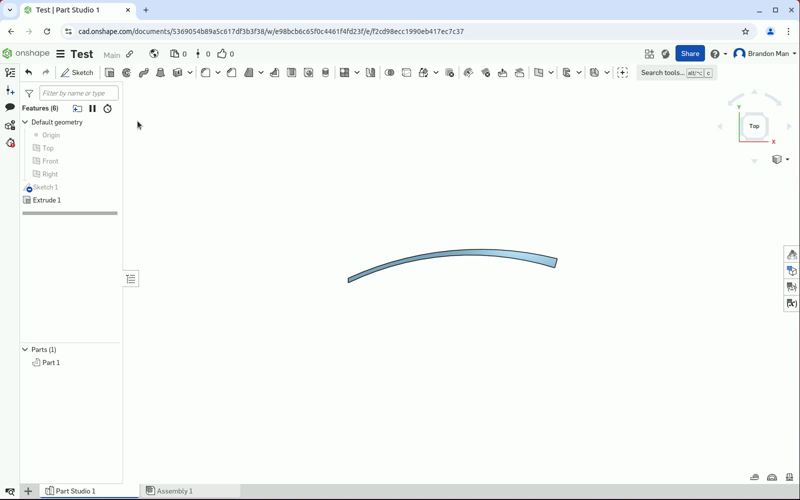
key(shift+h)
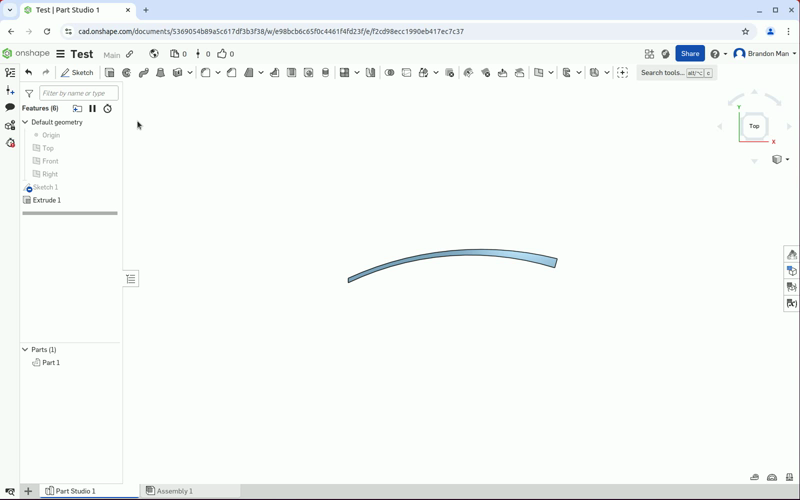
key(shift+h)
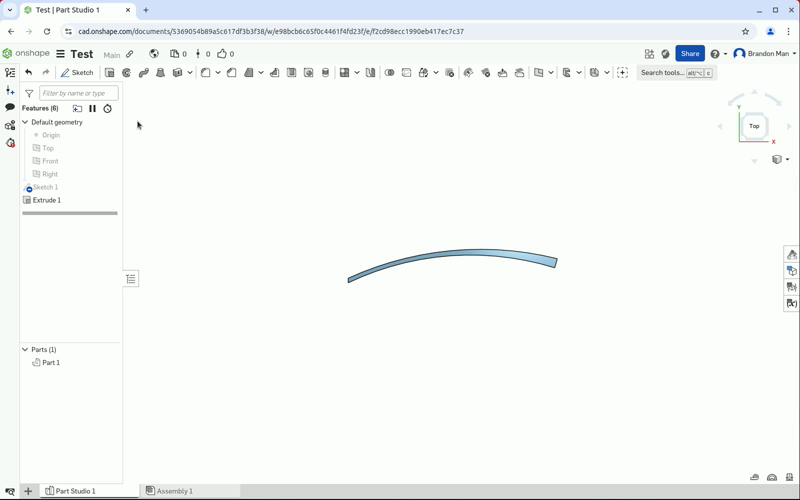
mouse_move(73, 189)
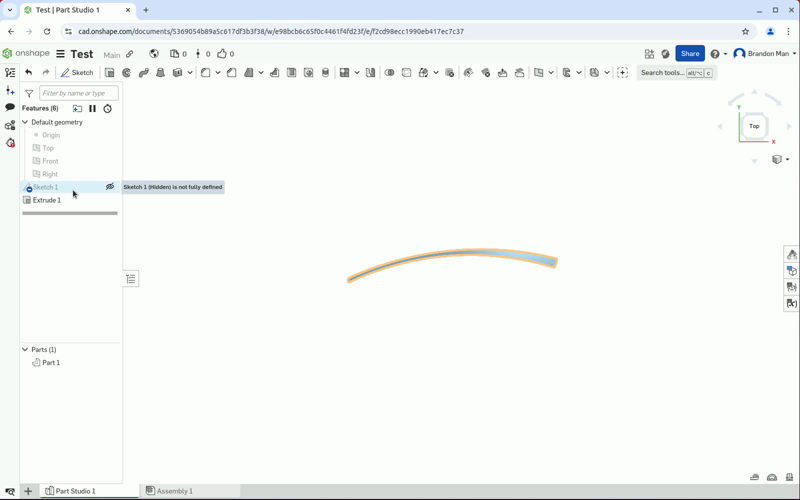
click(73, 189)
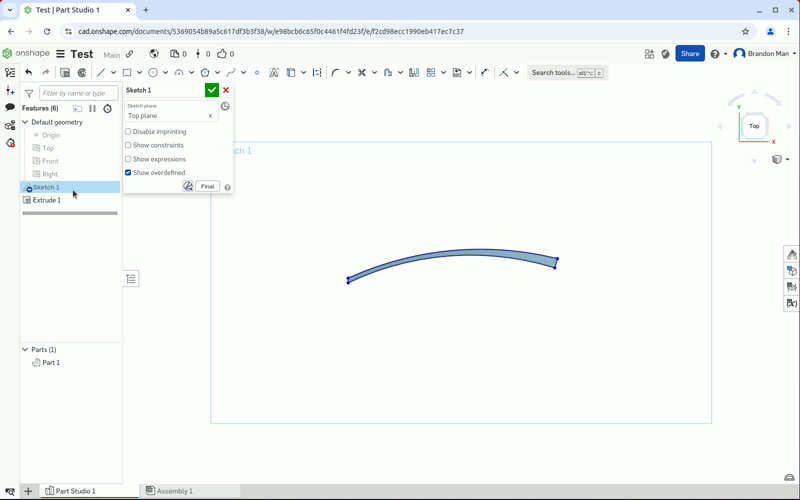
mouse_move(229, 92)
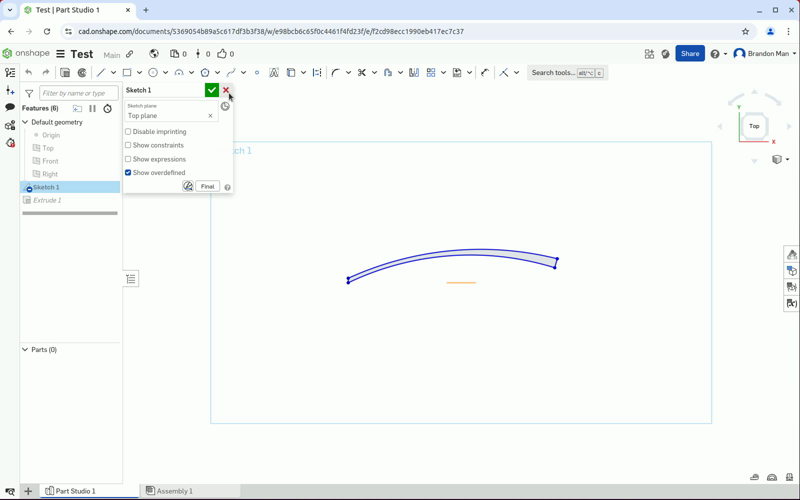
click(229, 92)
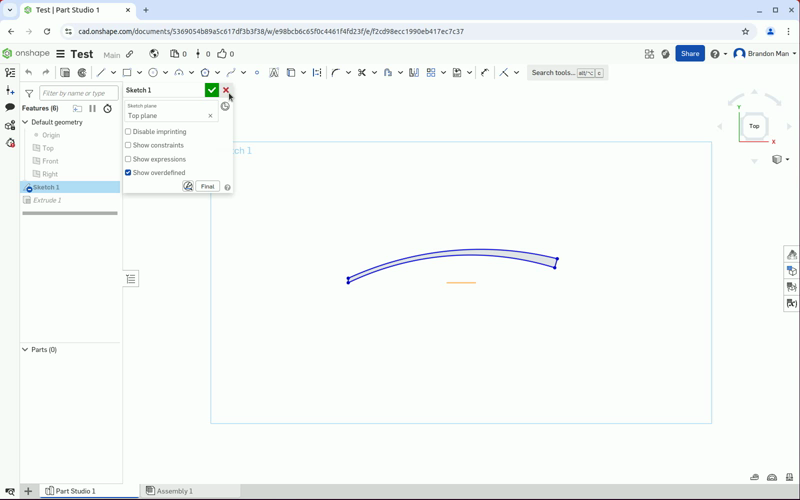
key(shift+s)
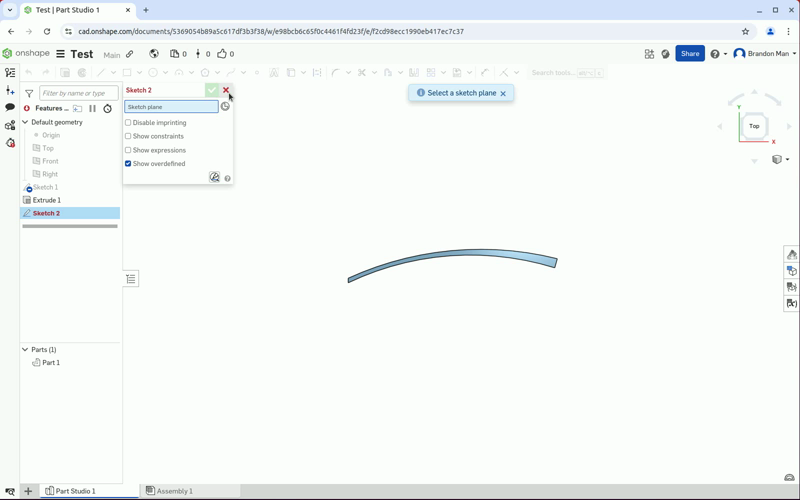
mouse_move(73, 150)
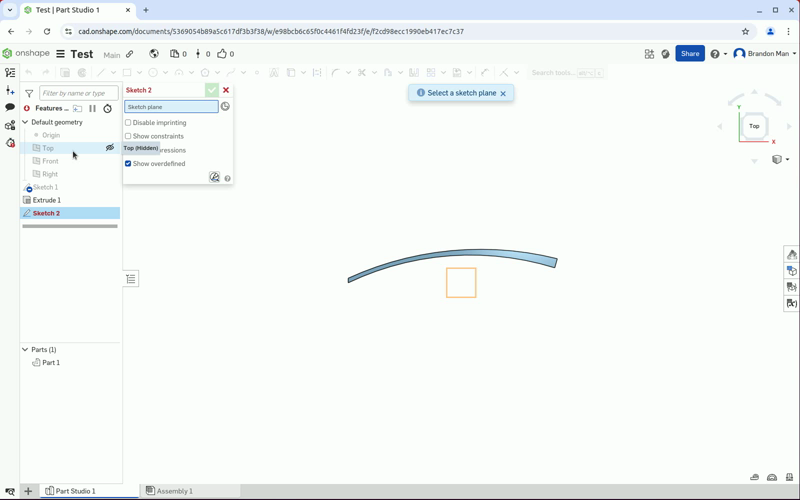
click(73, 150)
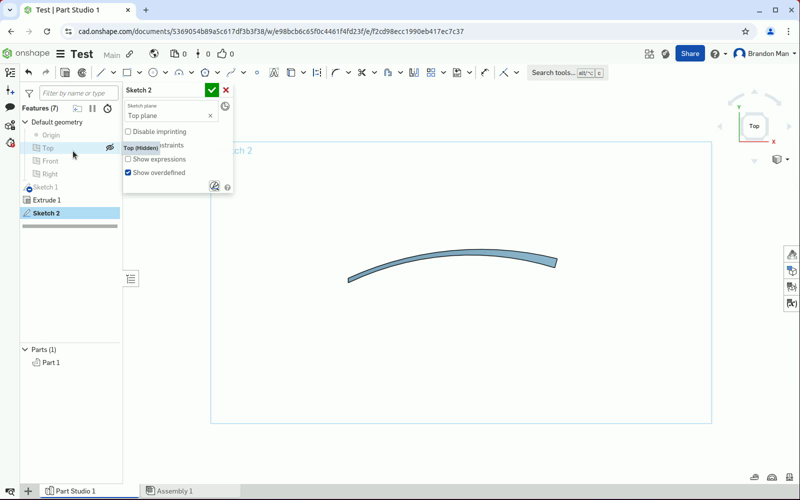
mouse_move(73, 352)
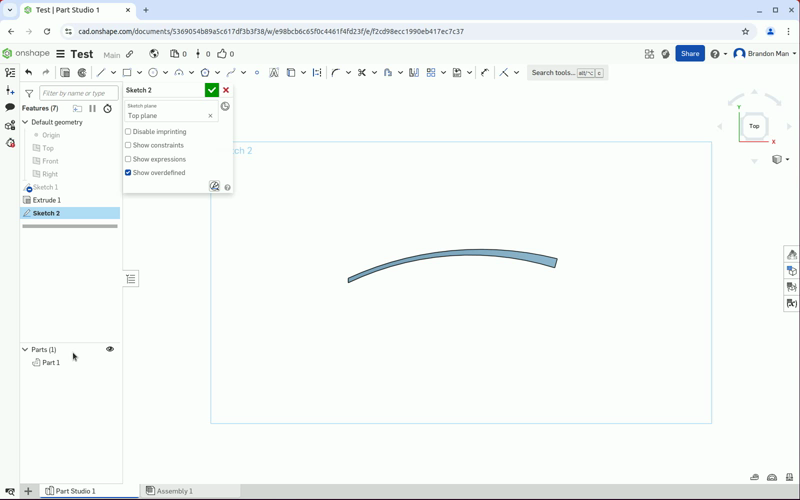
key(y)
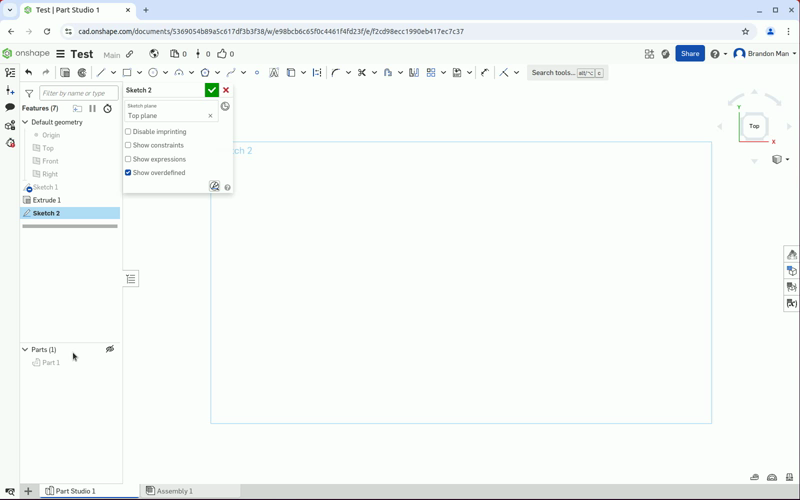
key(l)
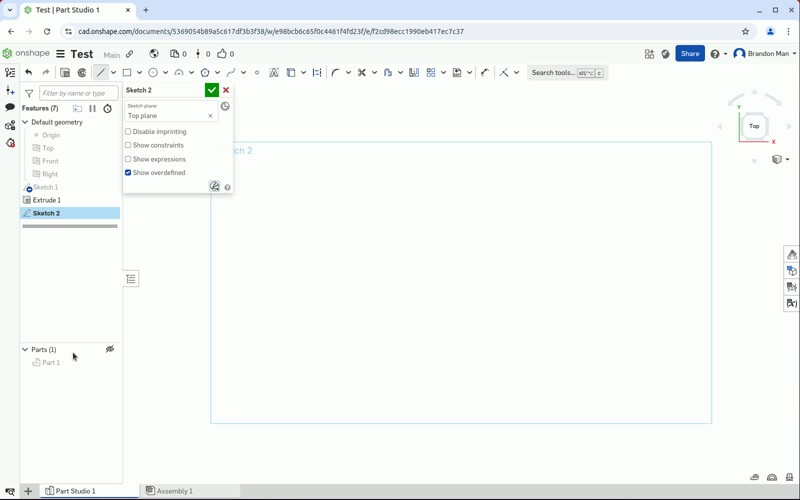
key_down(shift)
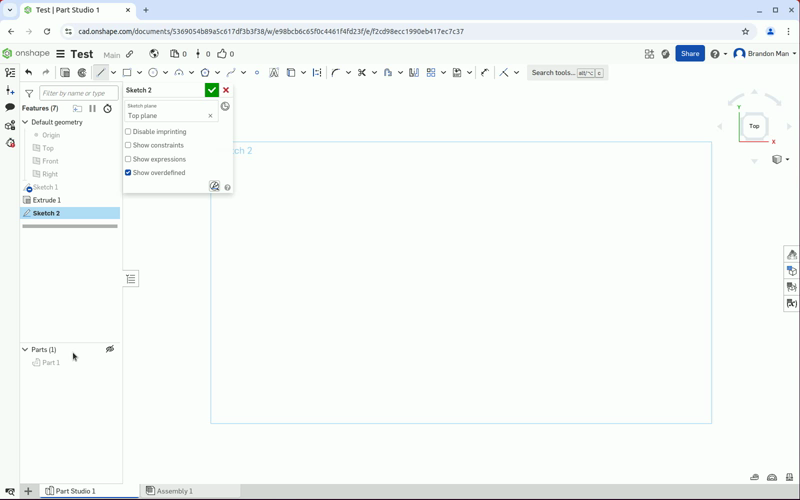
mouse_move(466, 254)
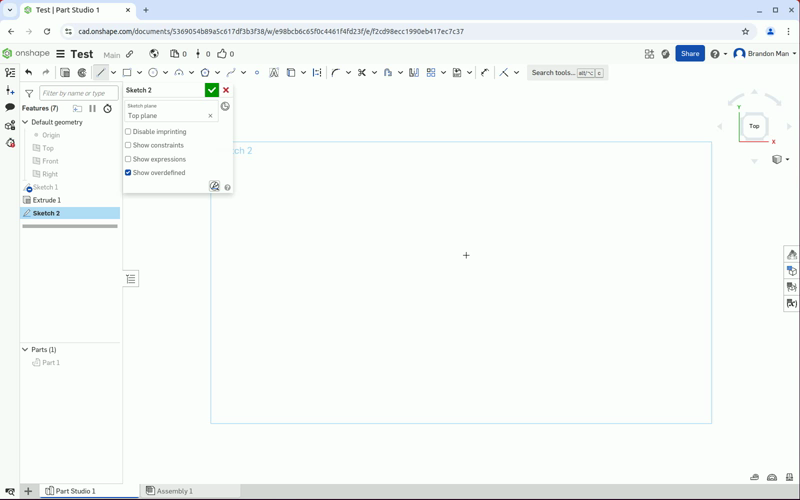
click(466, 254)
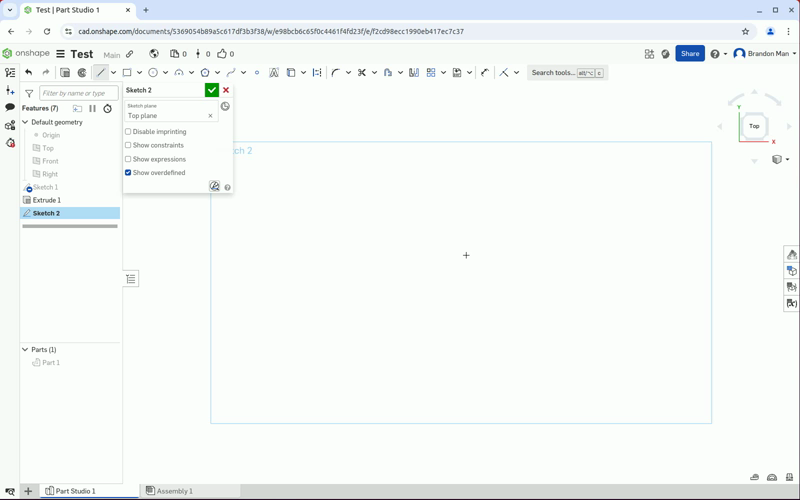
key_up(shift)
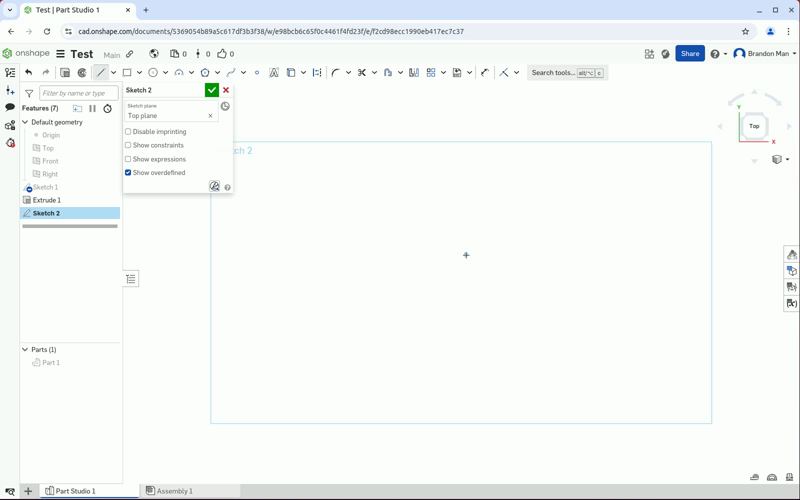
key_down(shift)
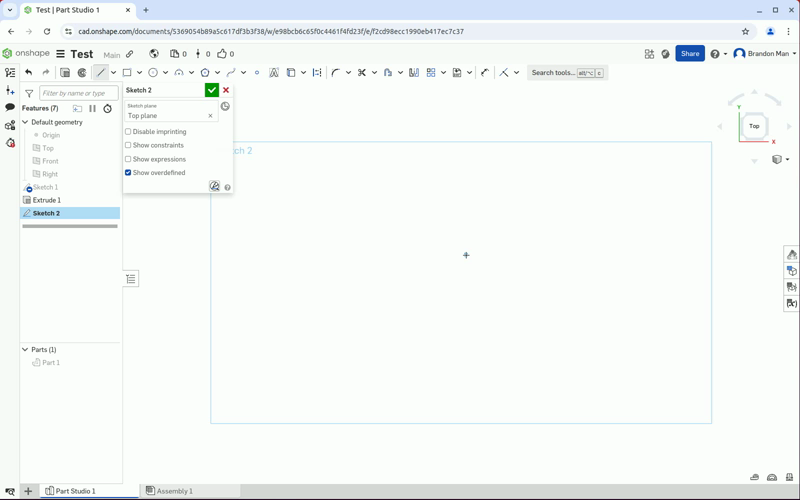
mouse_move(543, 299)
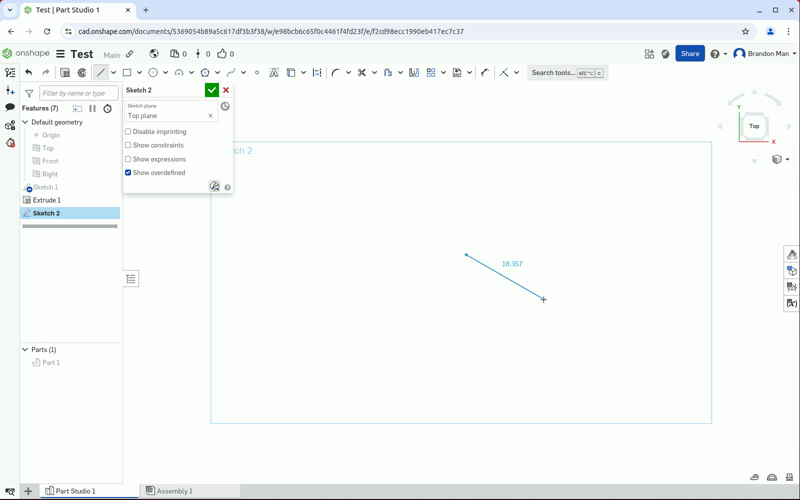
click(543, 299)
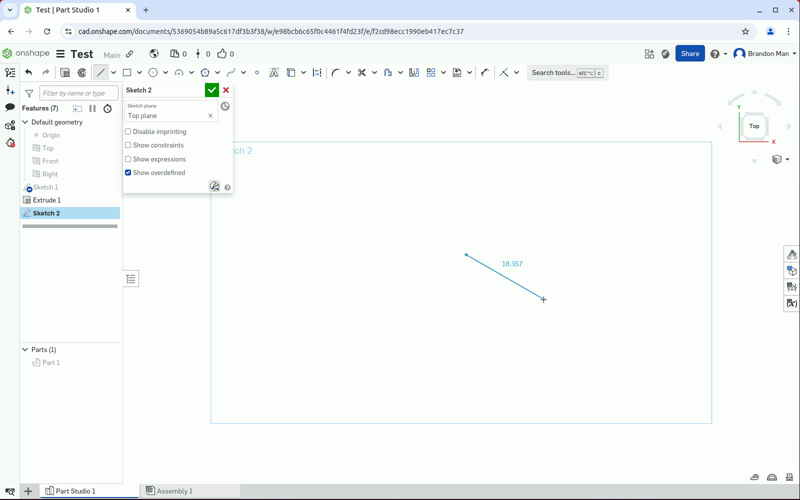
key_up(shift)
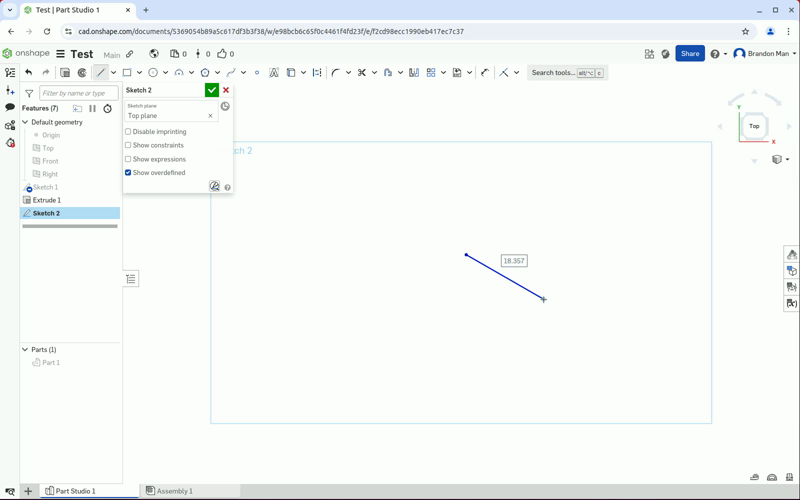
key_down(shift)
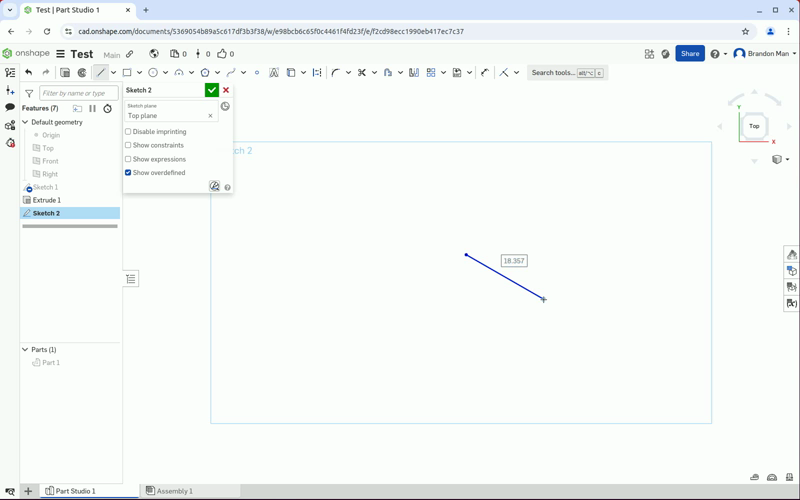
mouse_move(573, 299)
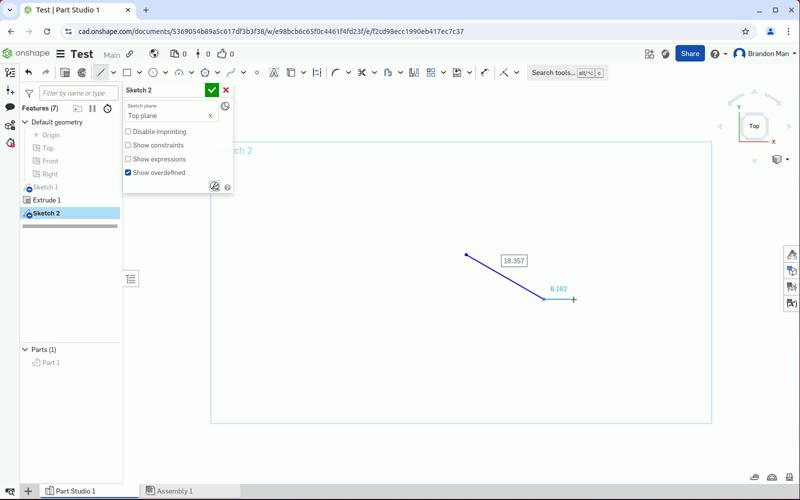
mouse_move(543, 302)
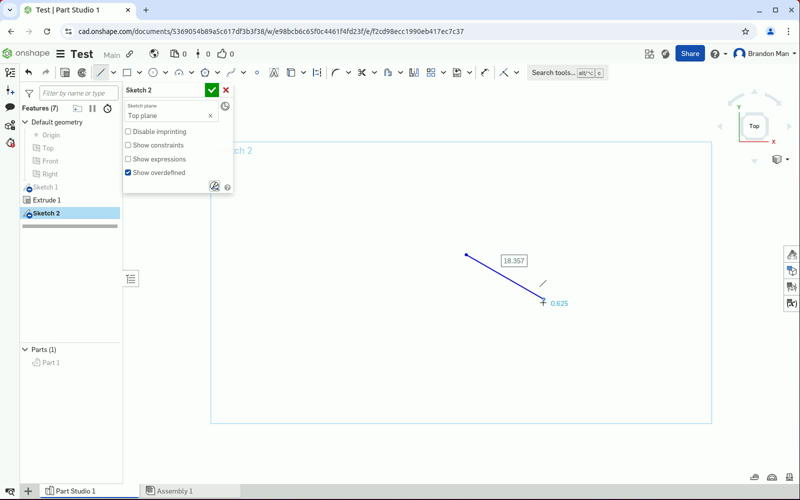
scroll(6)
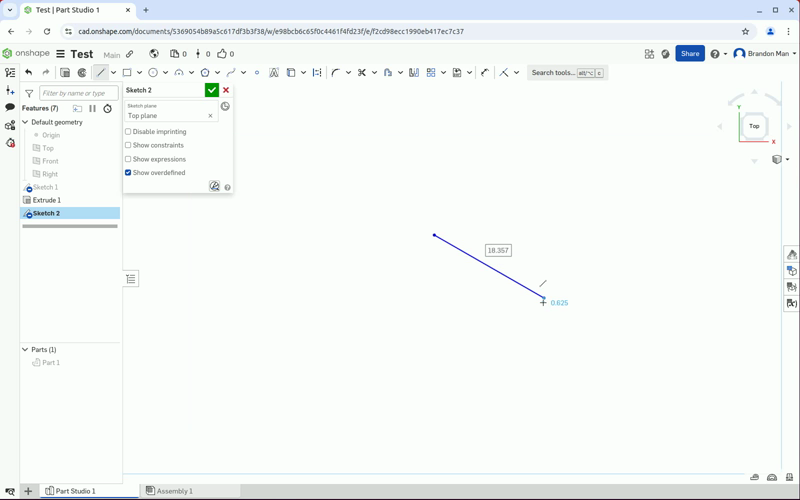
scroll(6)
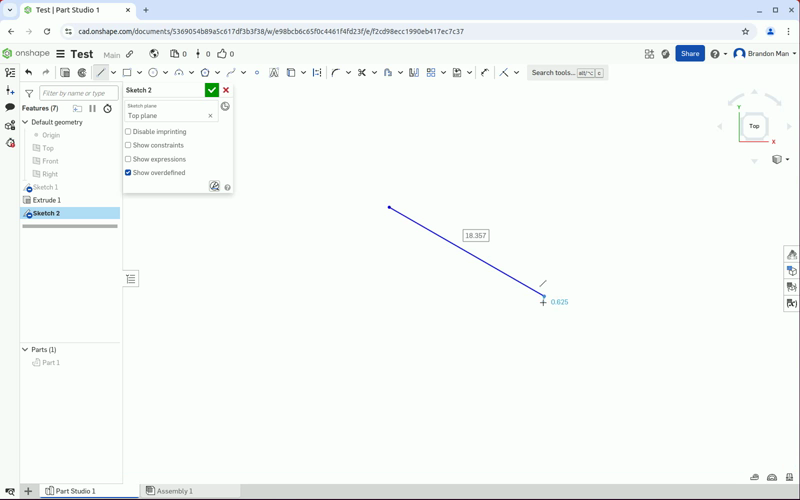
scroll(6)
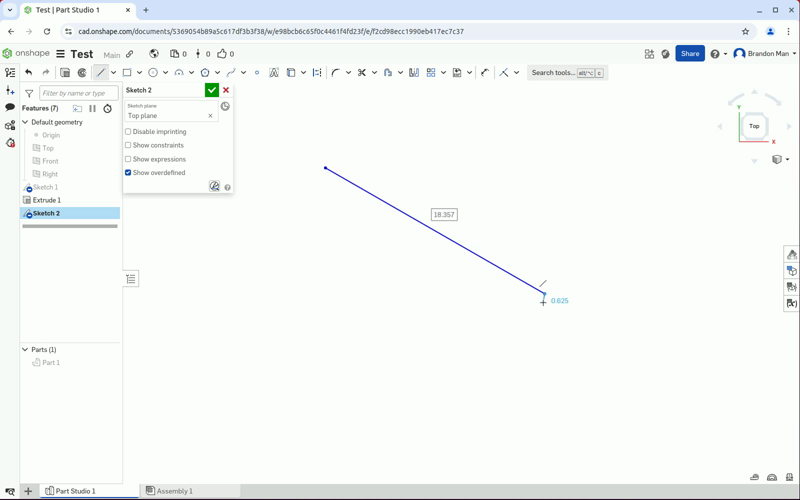
scroll(6)
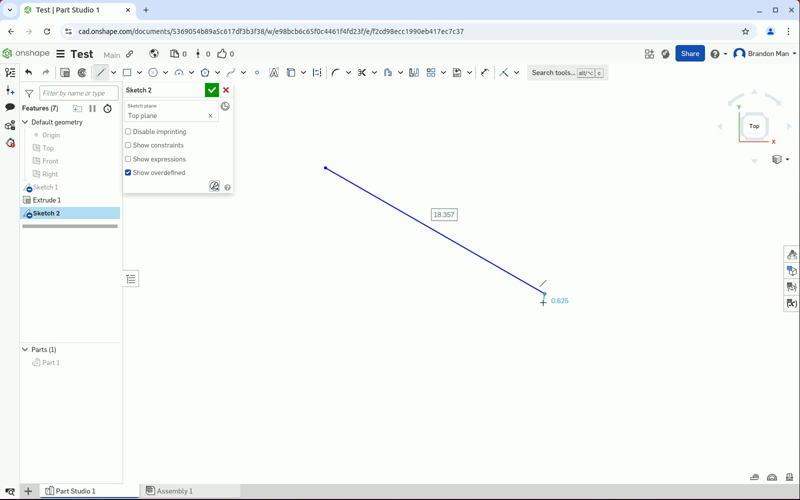
scroll(6)
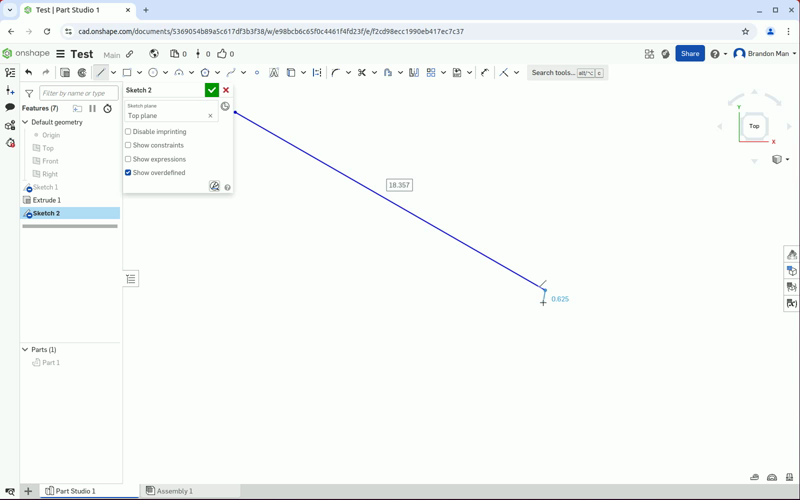
scroll(6)
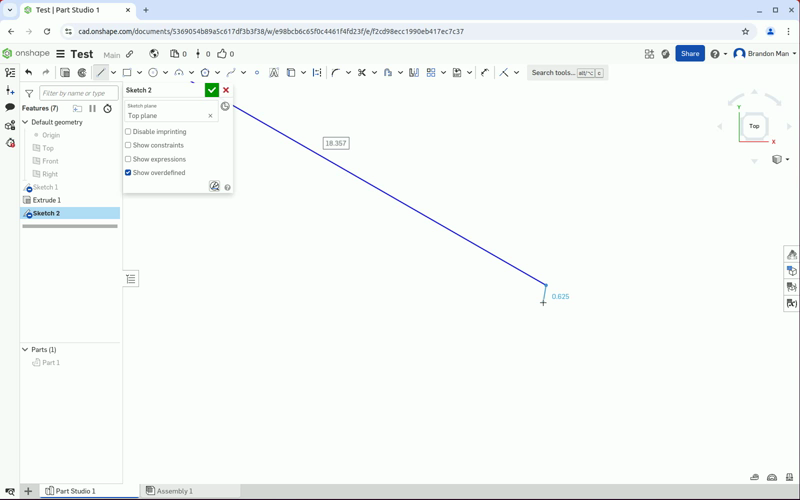
scroll(6)
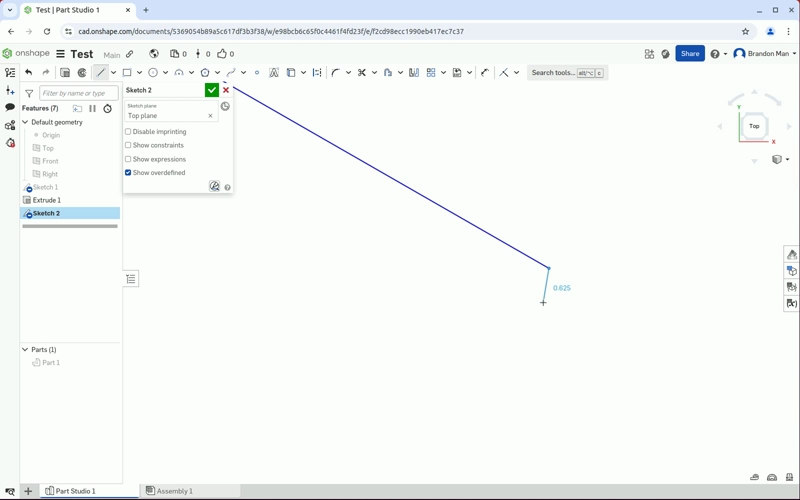
click(543, 302)
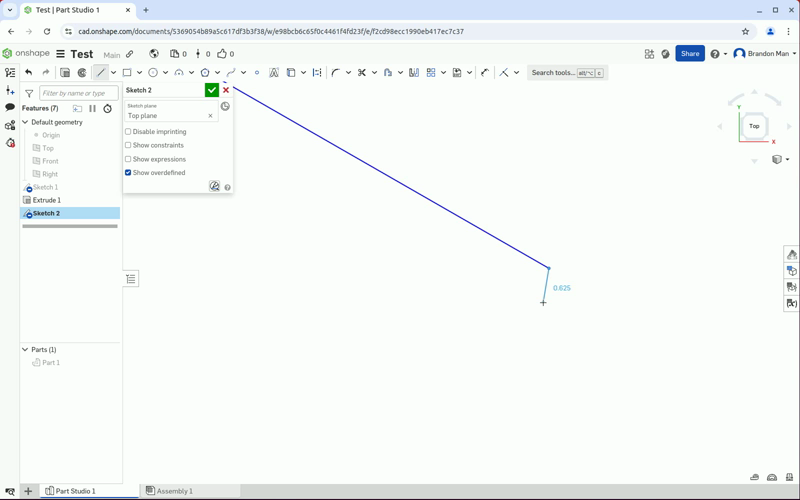
scroll(-6)
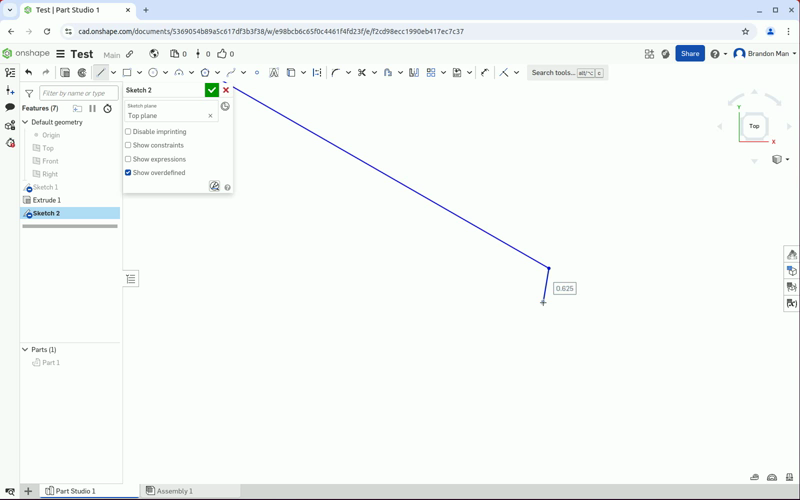
scroll(-6)
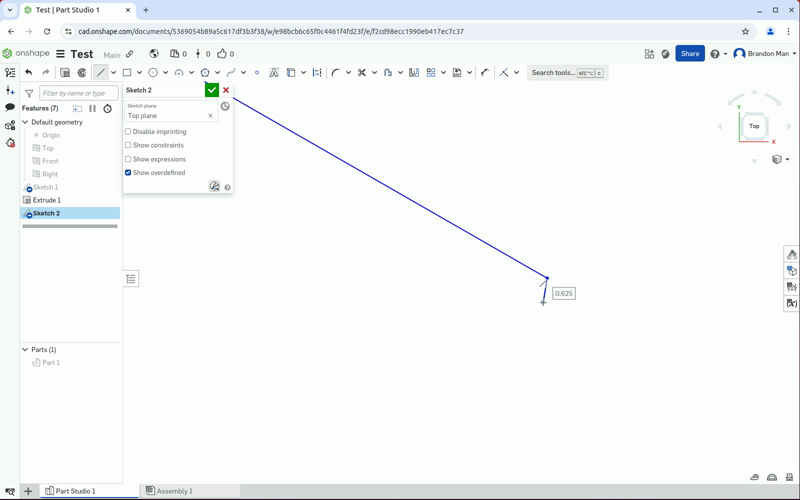
scroll(-6)
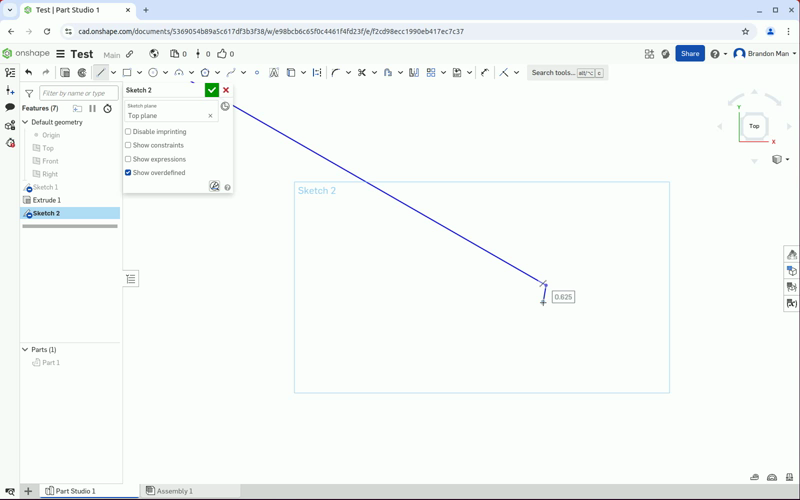
scroll(-6)
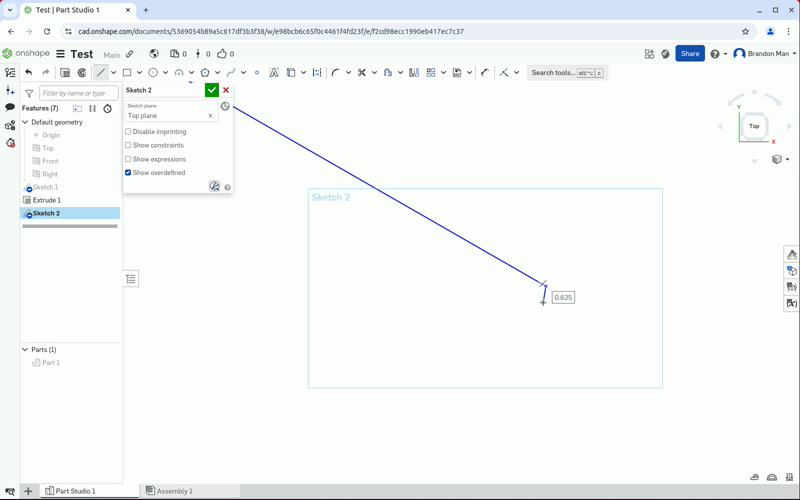
scroll(-6)
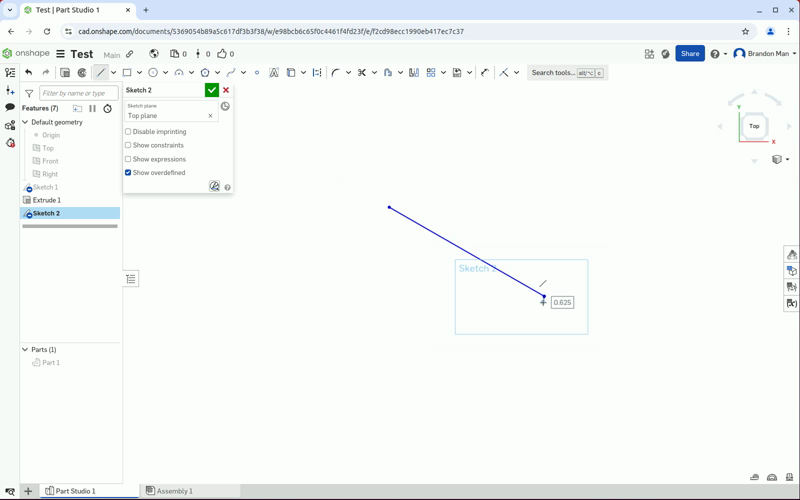
scroll(-6)
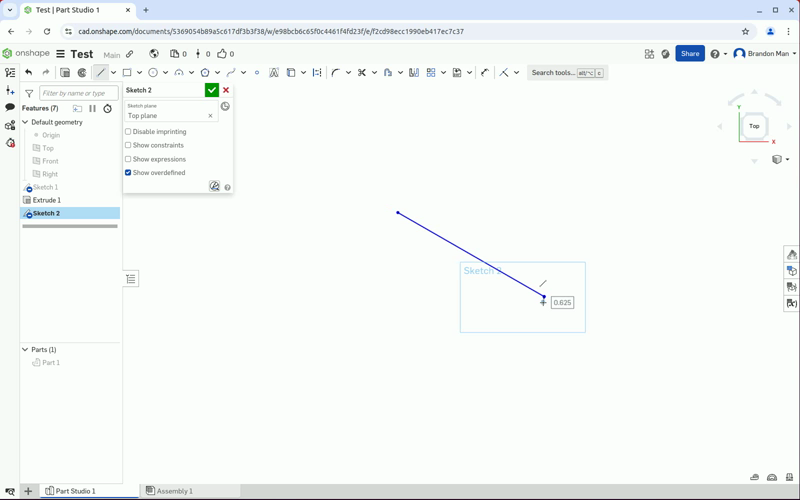
scroll(-6)
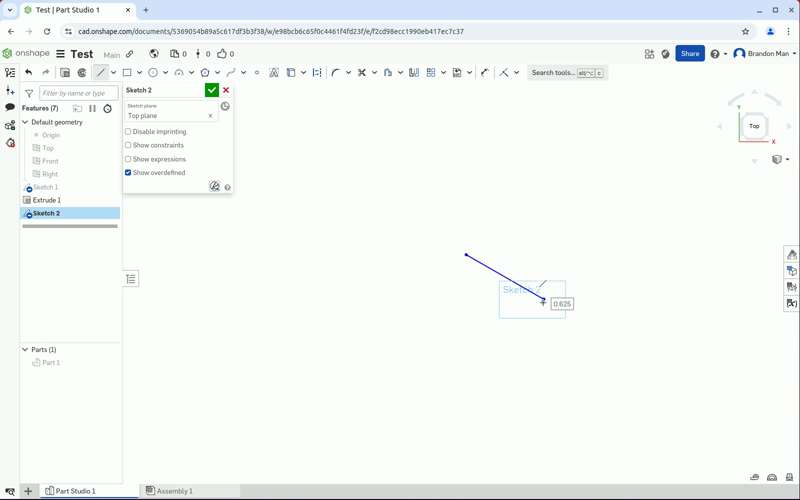
key_up(shift)
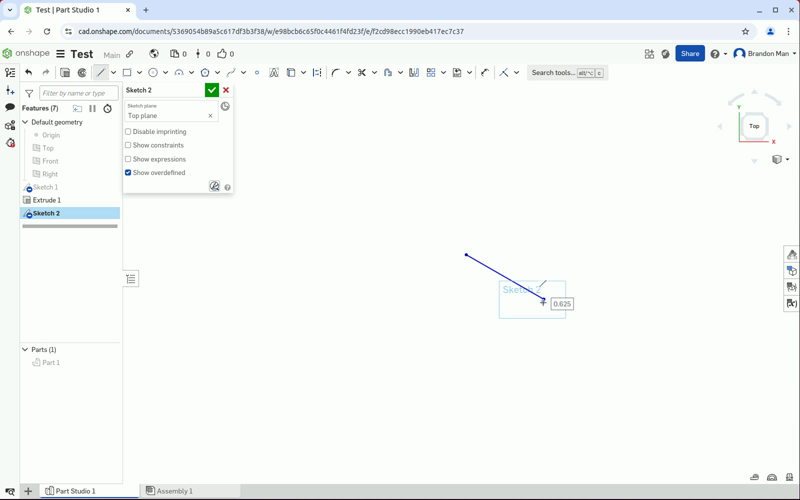
key_down(shift)
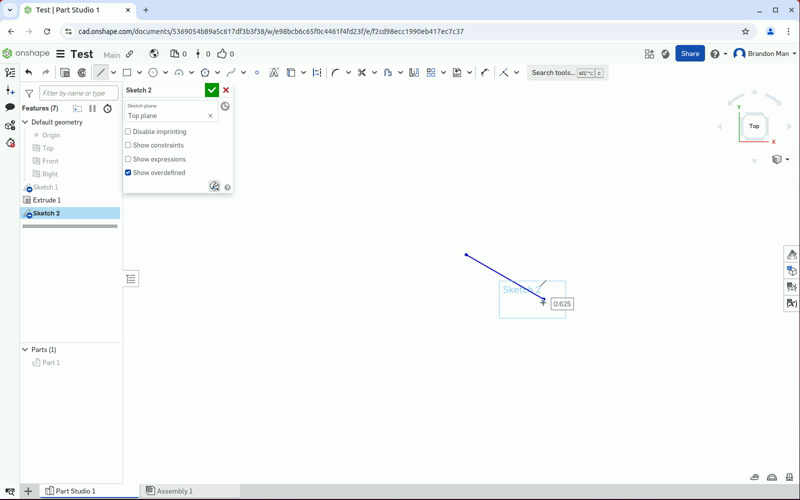
mouse_move(573, 302)
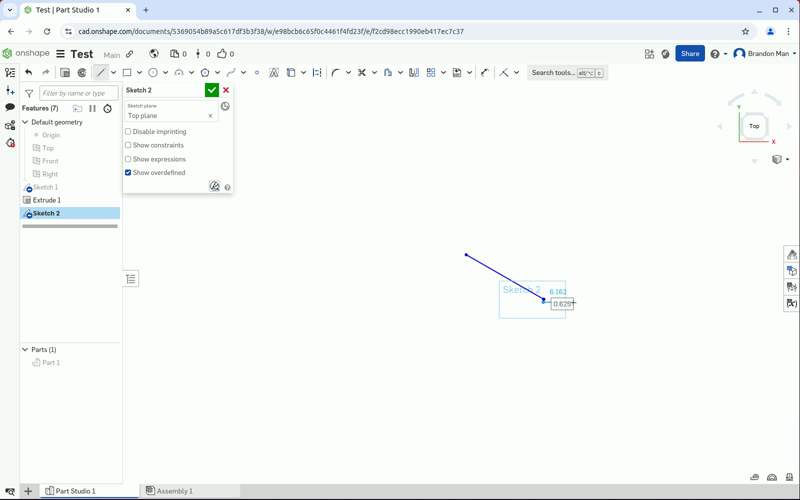
mouse_move(542, 303)
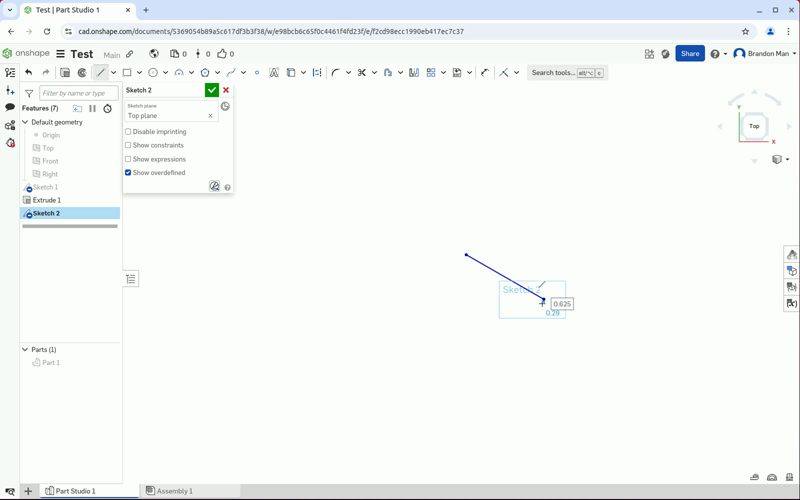
scroll(6)
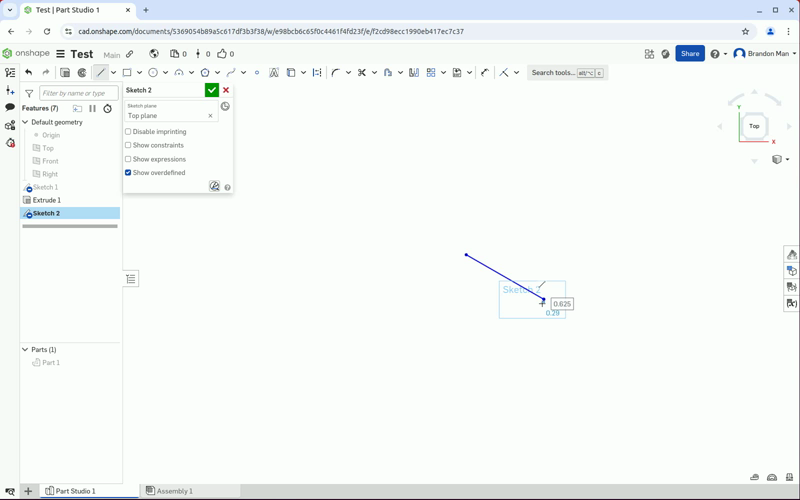
scroll(6)
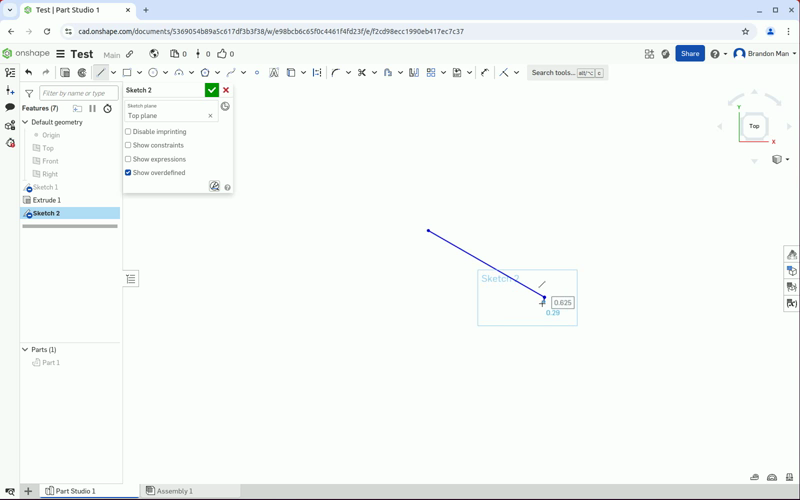
scroll(6)
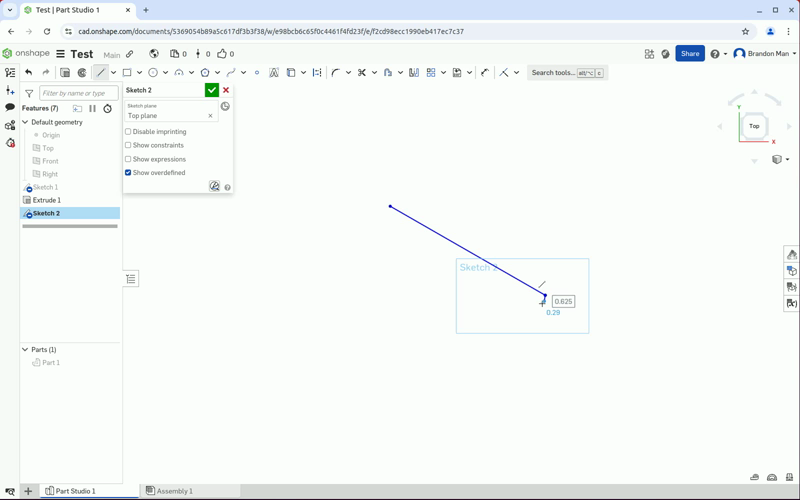
scroll(6)
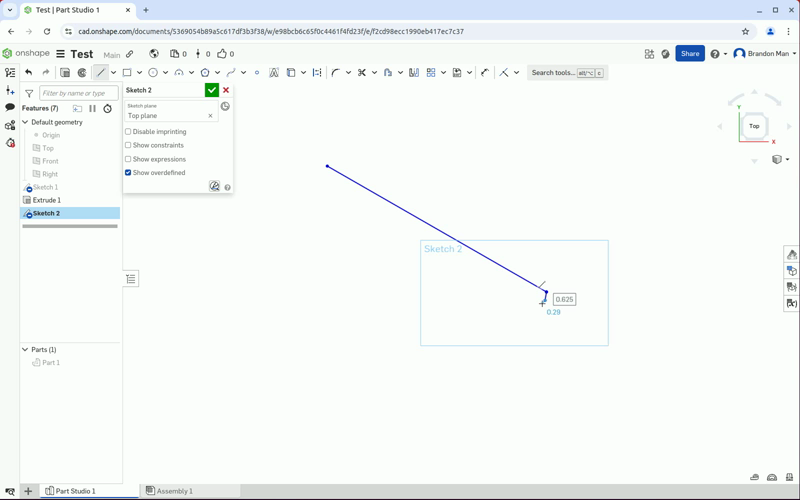
scroll(6)
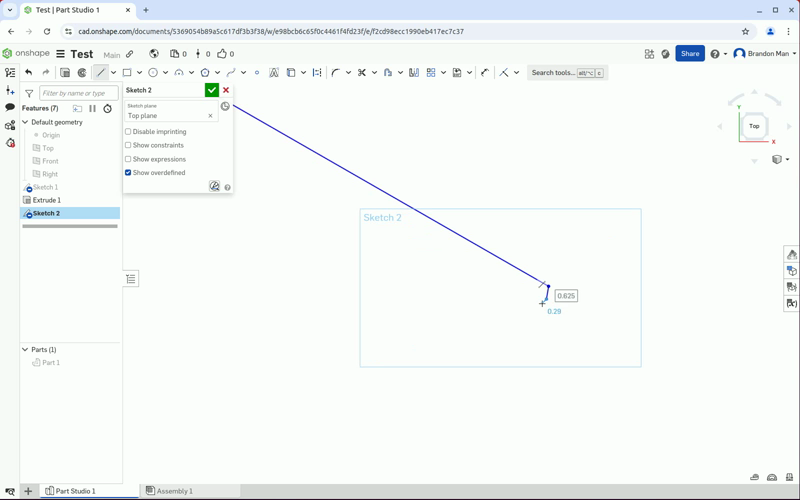
scroll(6)
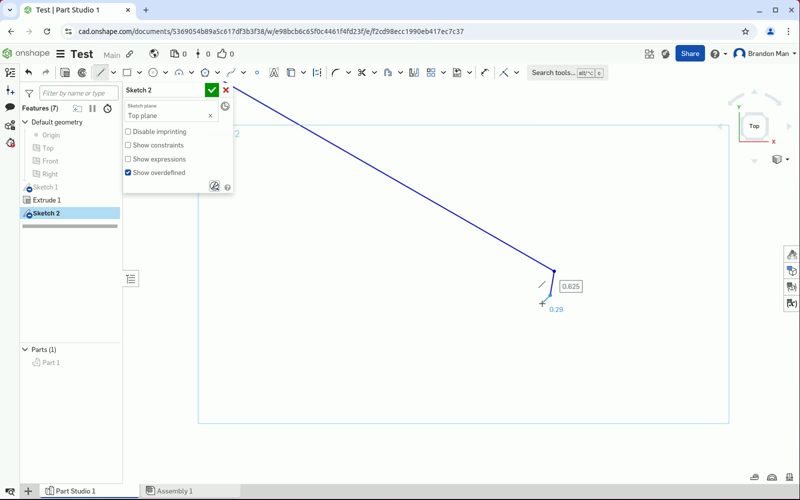
scroll(6)
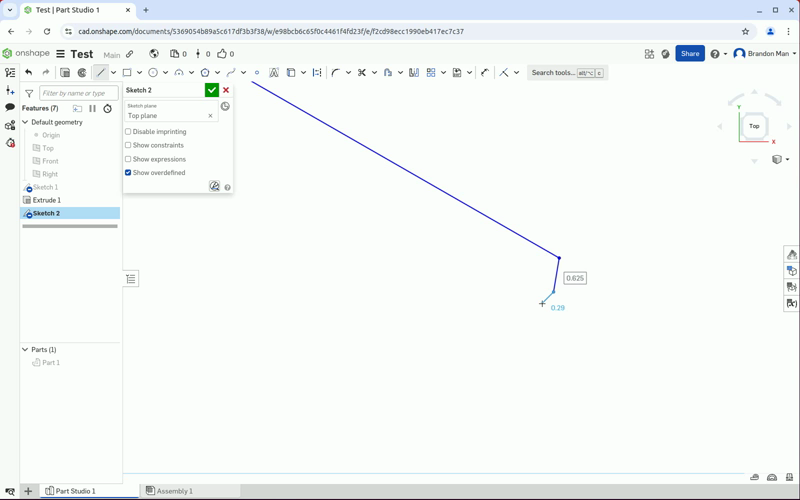
click(542, 303)
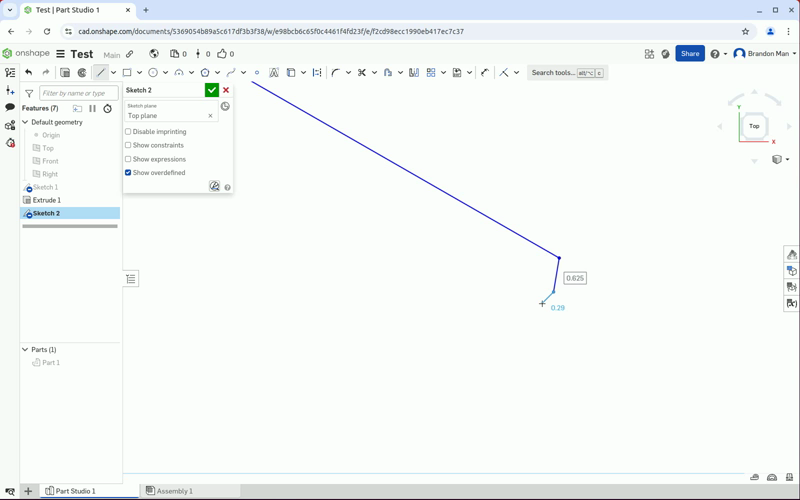
scroll(-6)
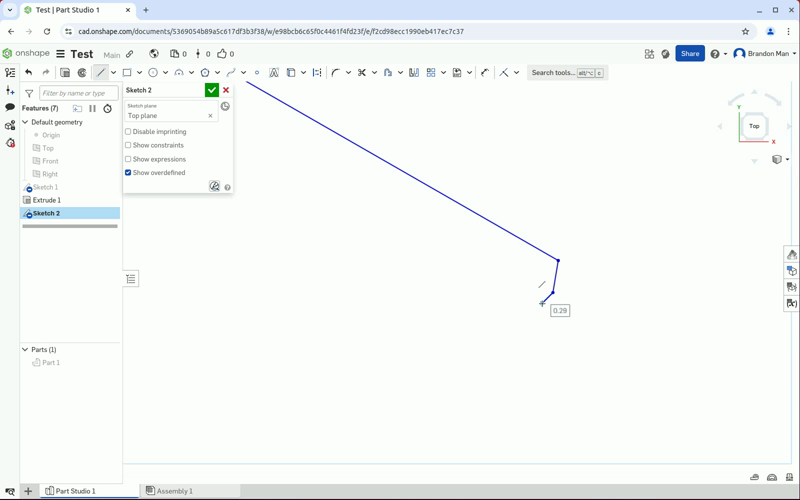
scroll(-6)
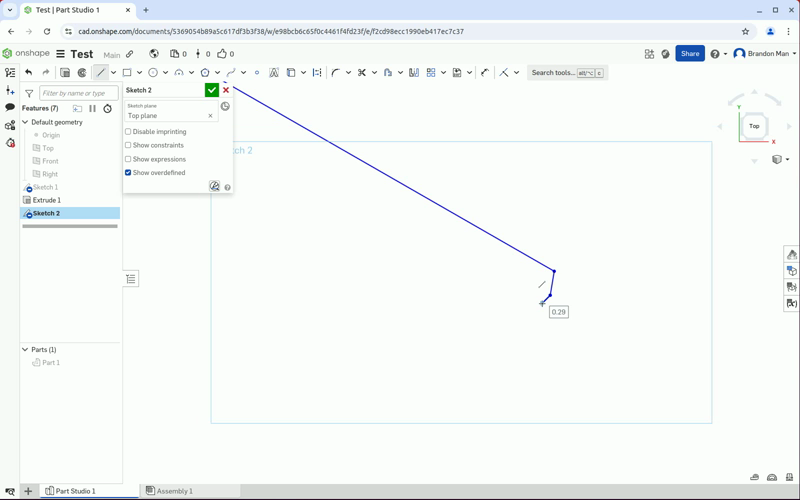
scroll(-6)
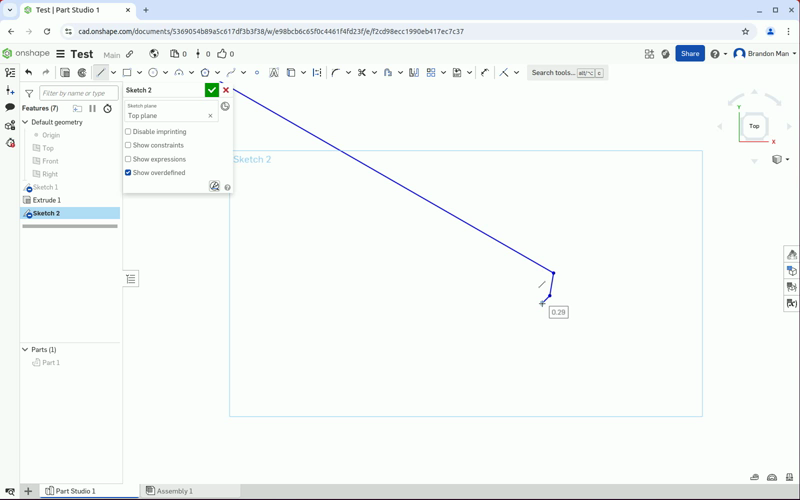
scroll(-6)
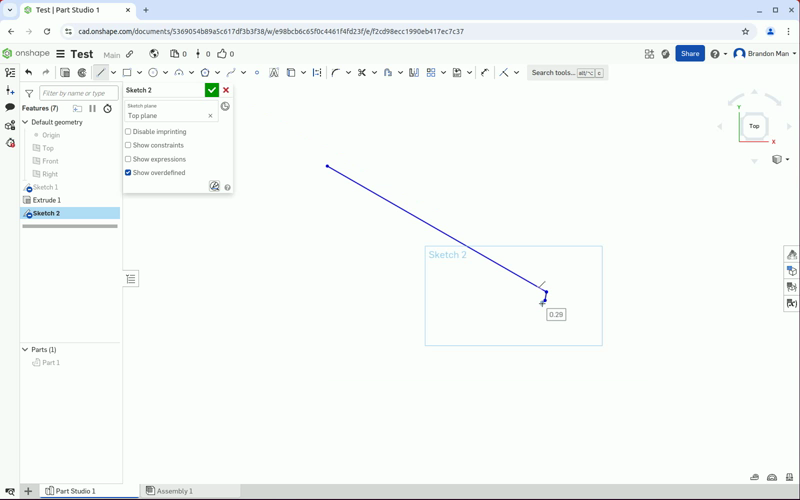
scroll(-6)
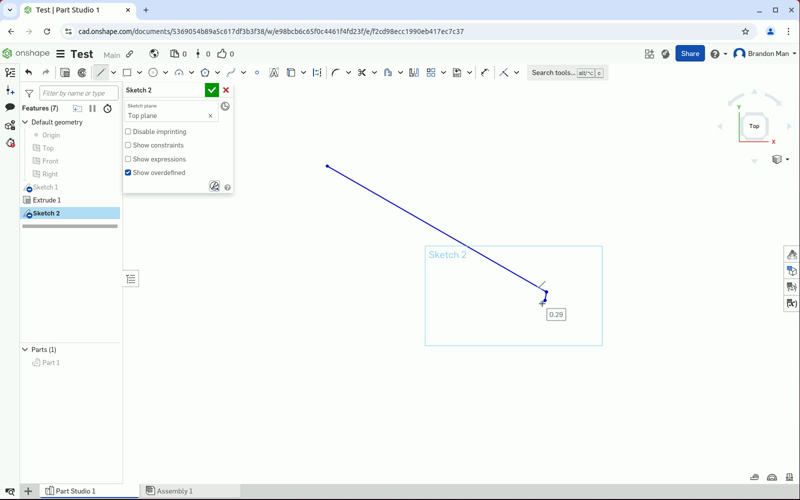
scroll(-6)
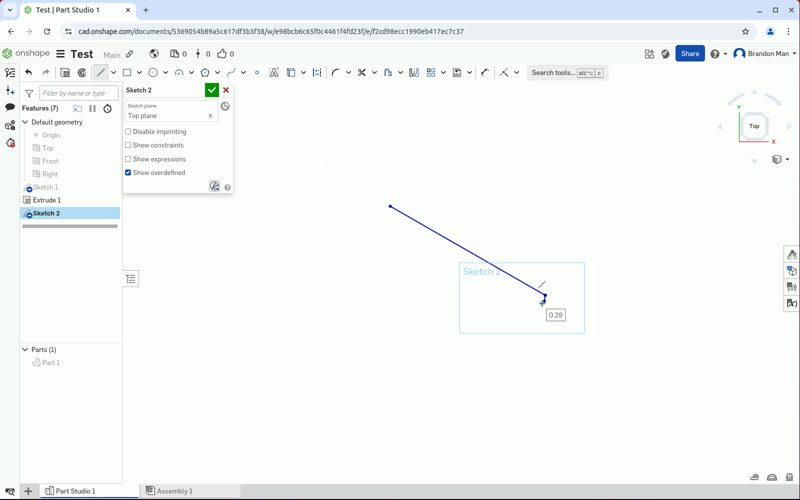
scroll(-6)
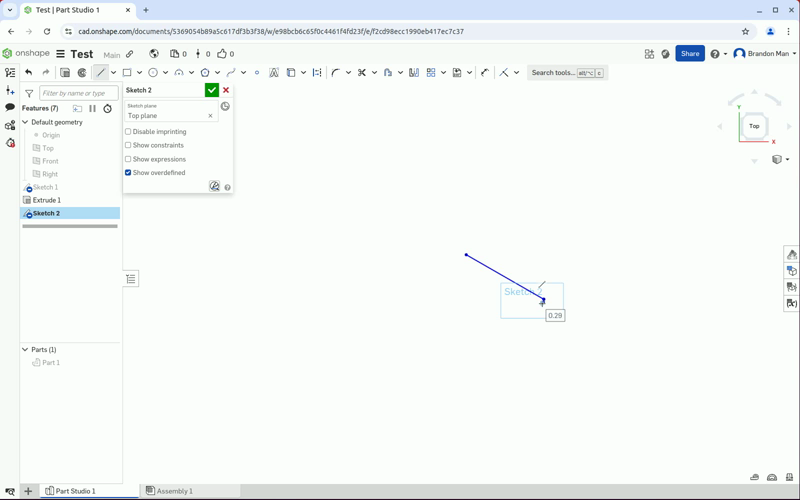
key_up(shift)
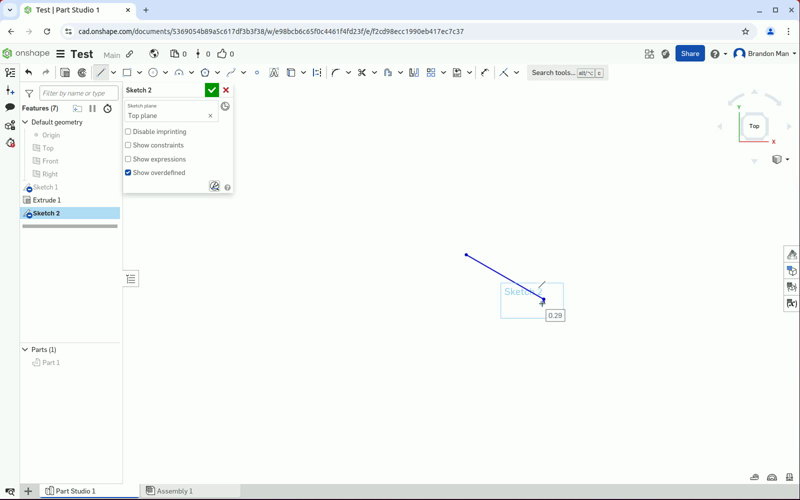
key_down(shift)
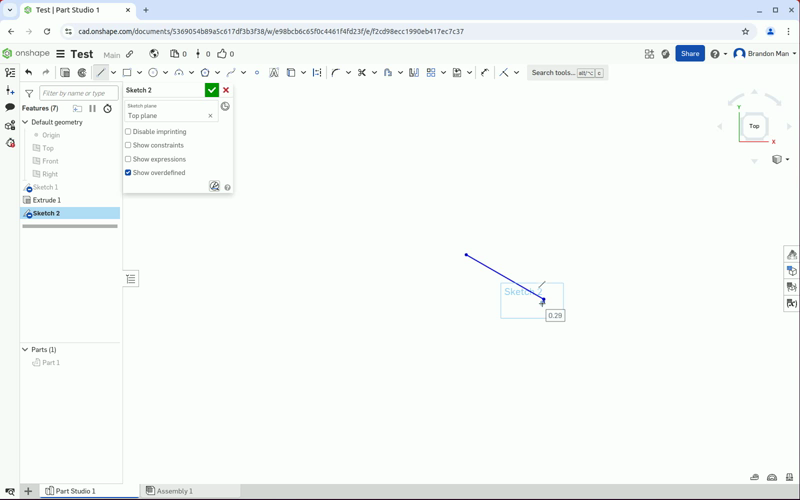
mouse_move(572, 303)
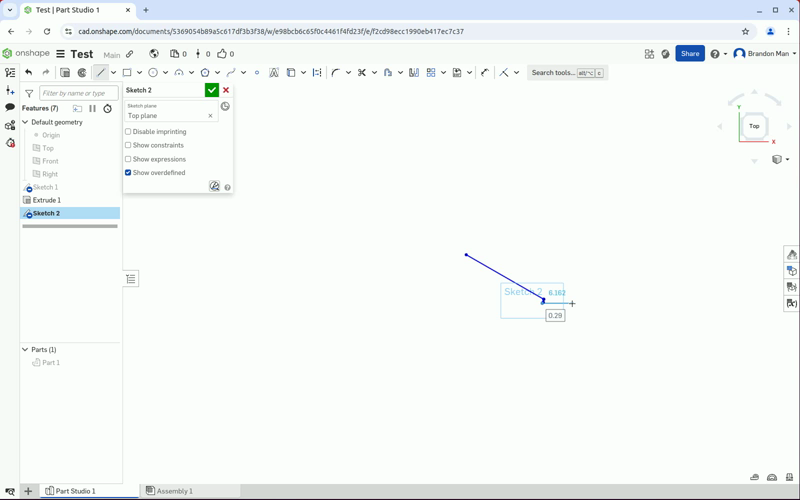
mouse_move(543, 303)
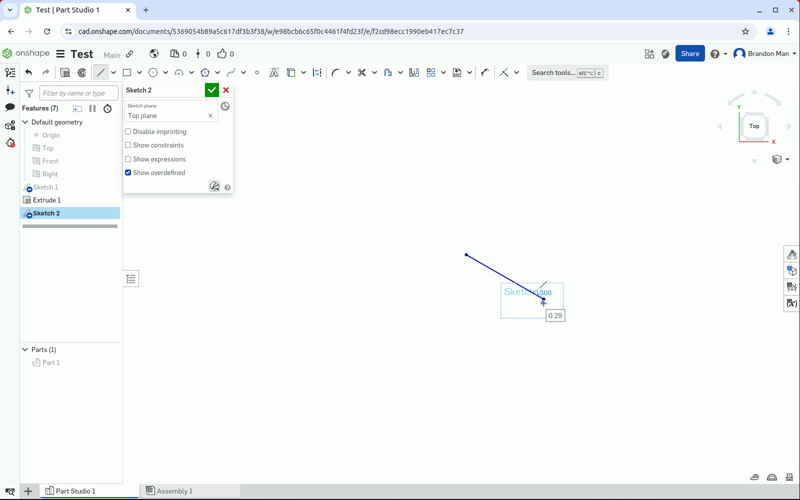
scroll(6)
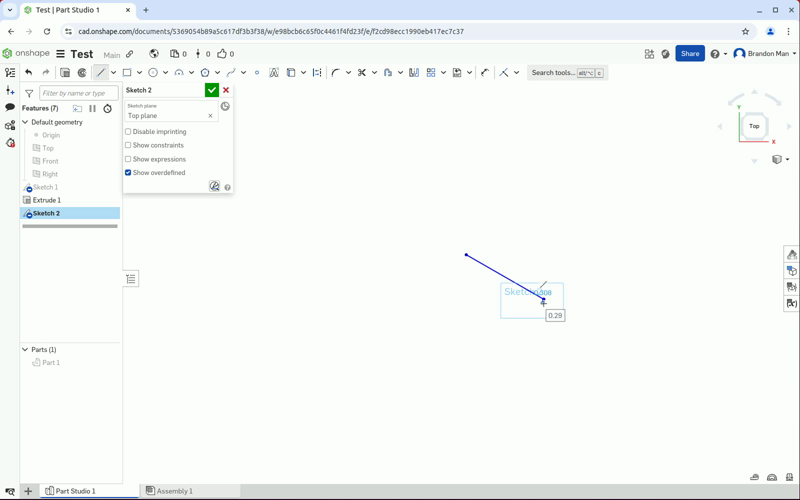
scroll(6)
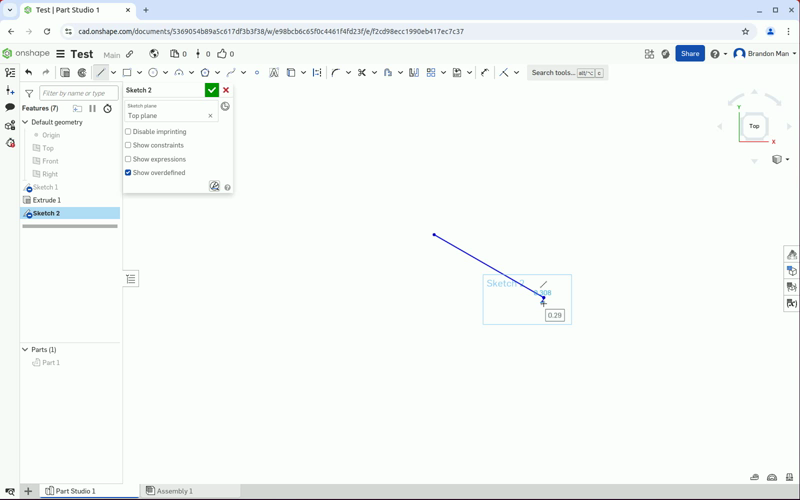
scroll(6)
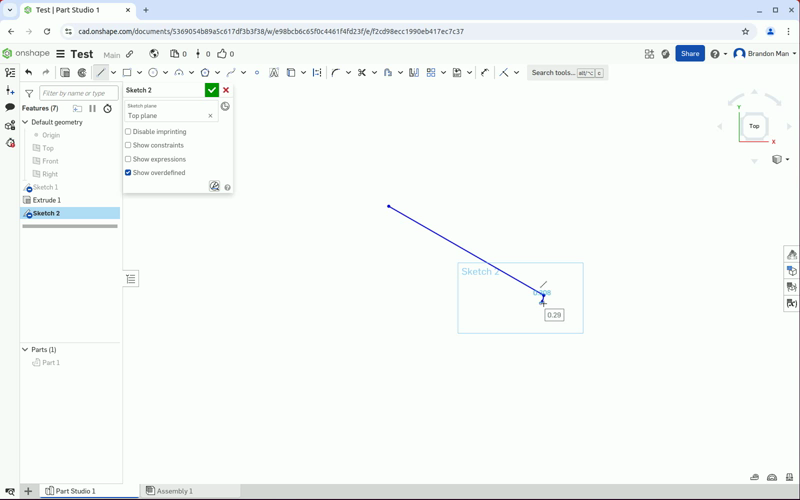
scroll(6)
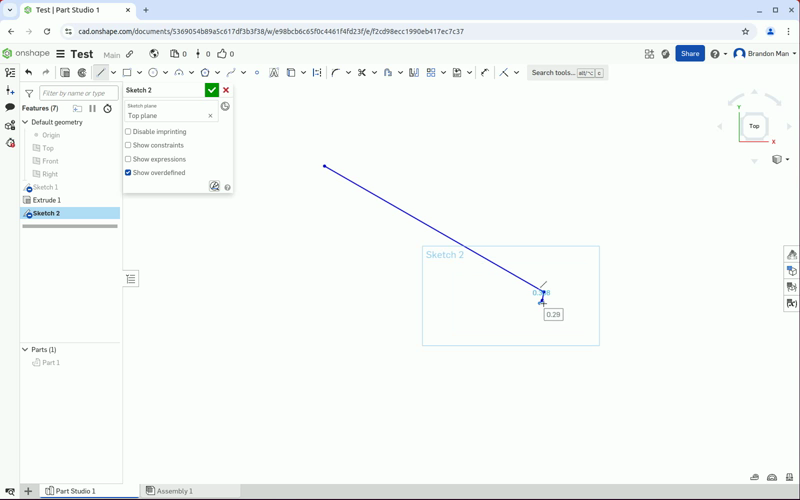
scroll(6)
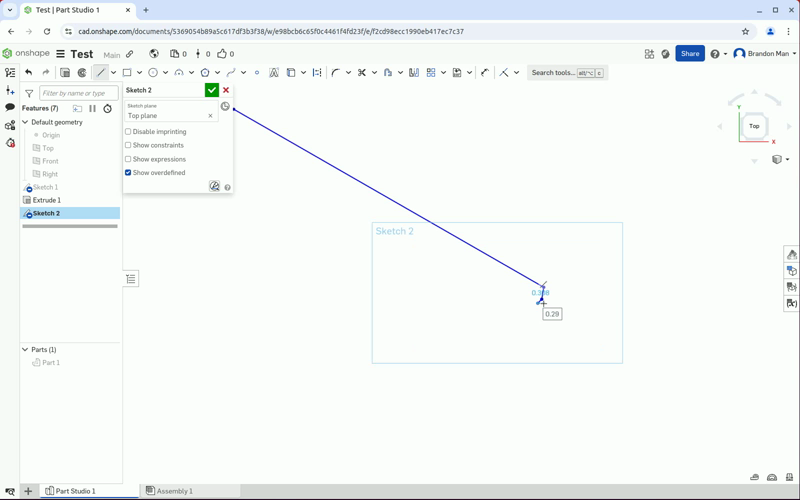
scroll(6)
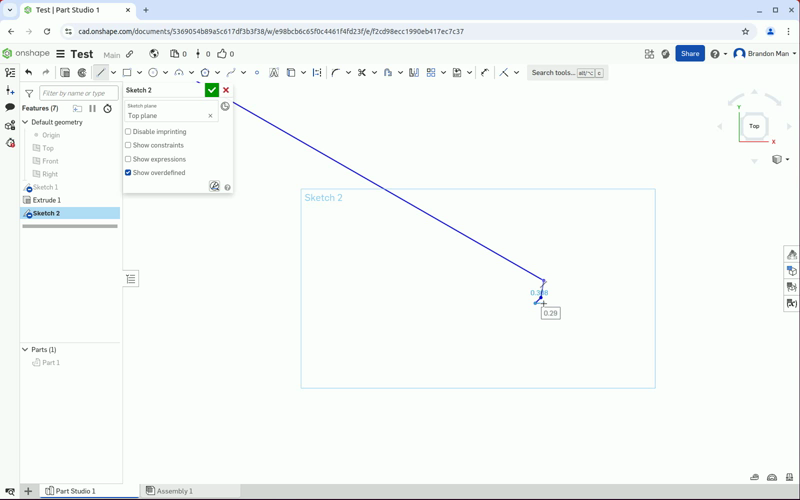
scroll(6)
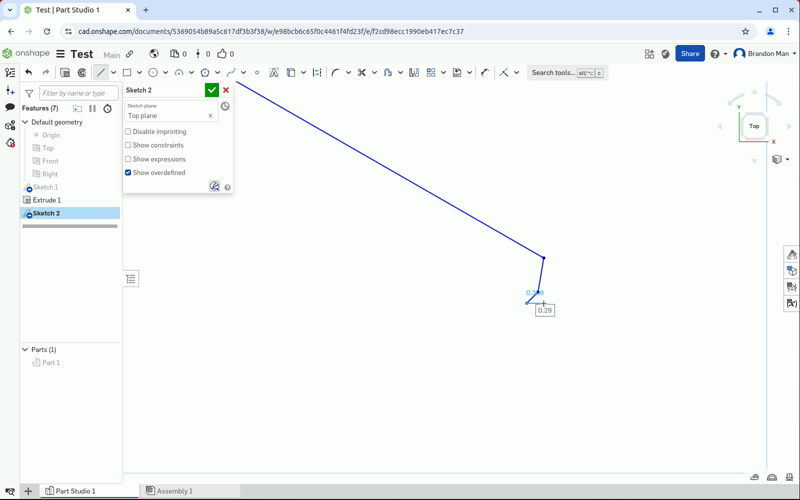
click(543, 303)
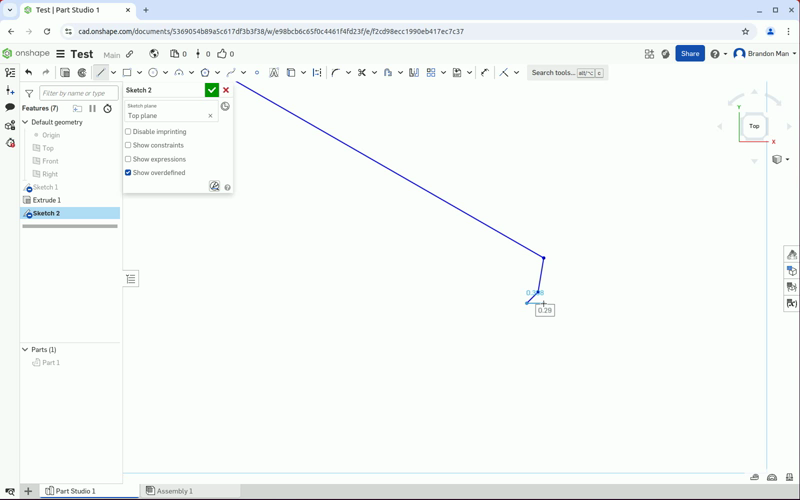
scroll(-6)
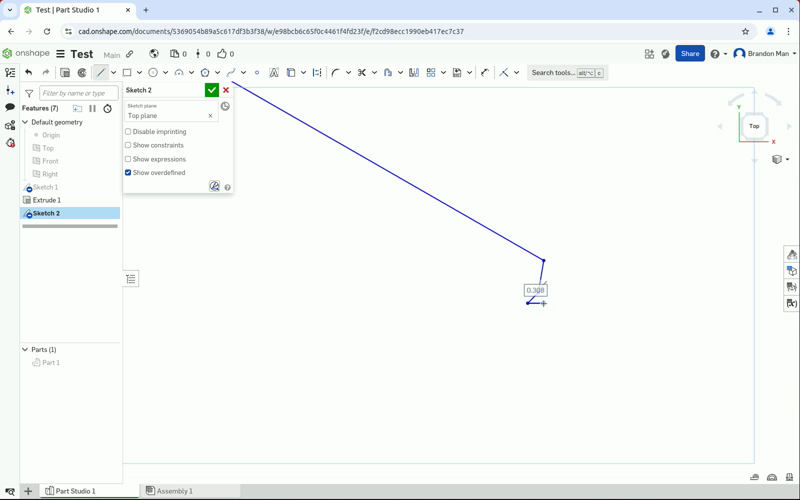
scroll(-6)
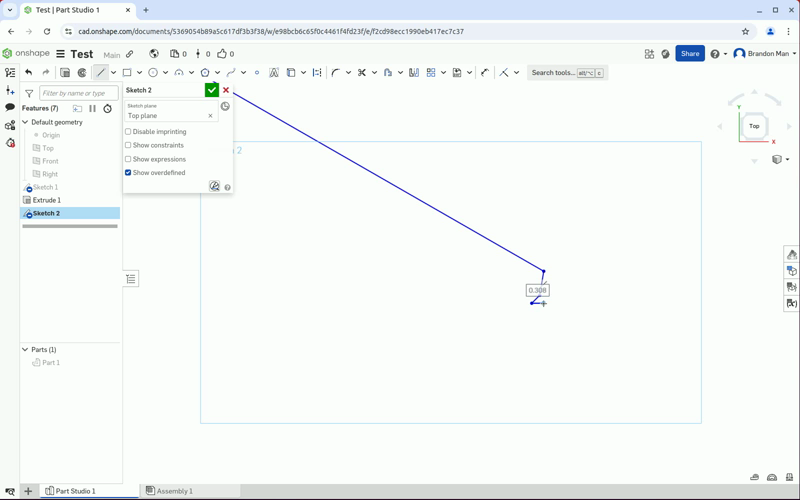
scroll(-6)
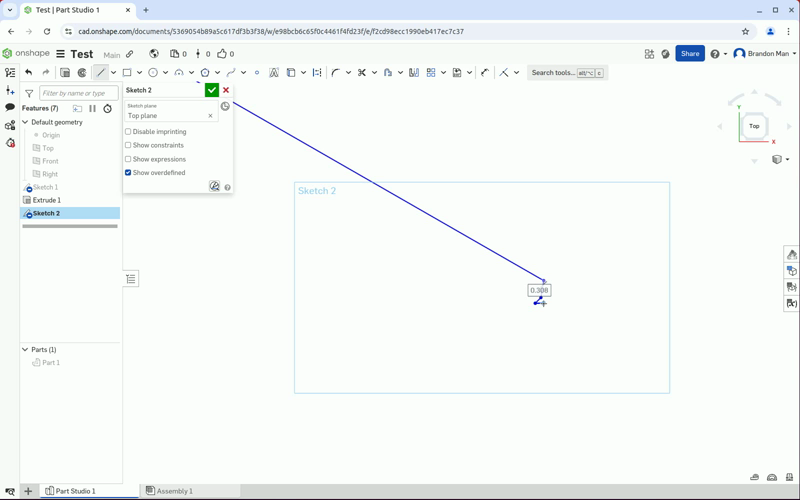
scroll(-6)
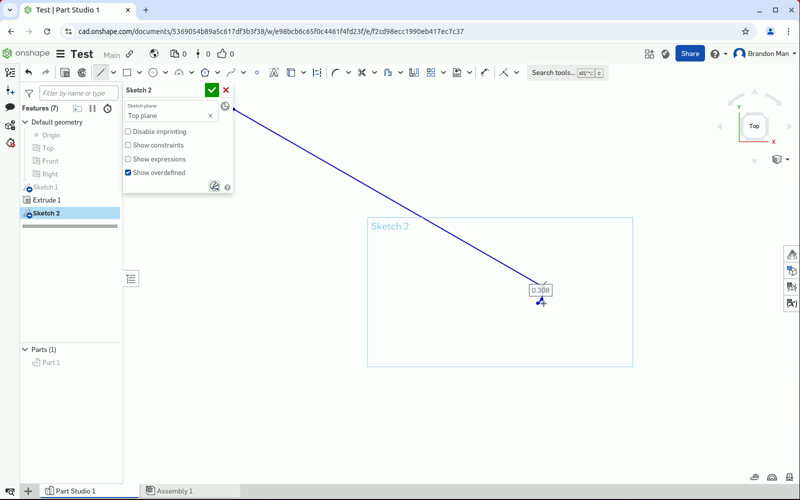
scroll(-6)
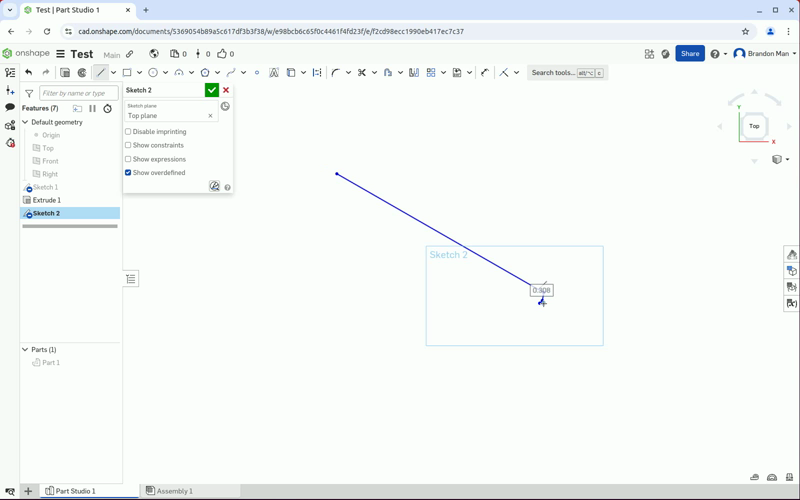
scroll(-6)
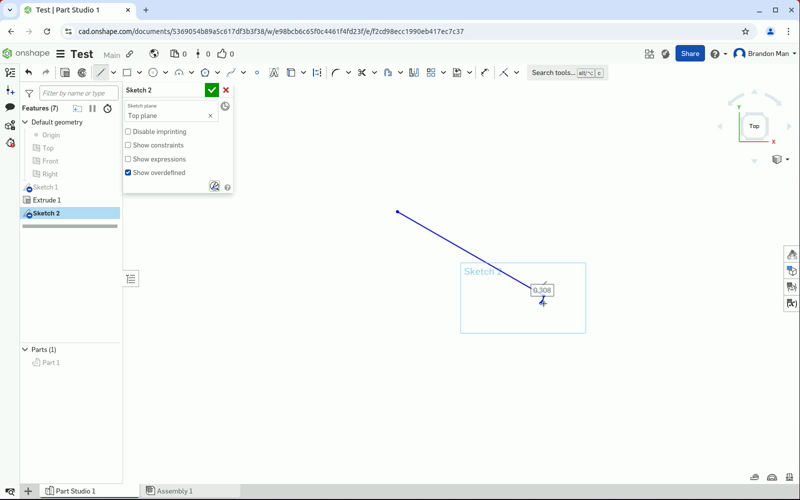
scroll(-6)
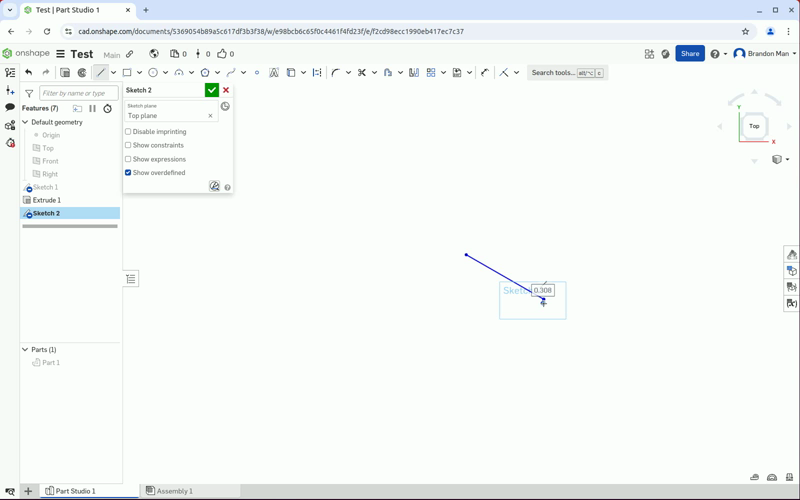
key_up(shift)
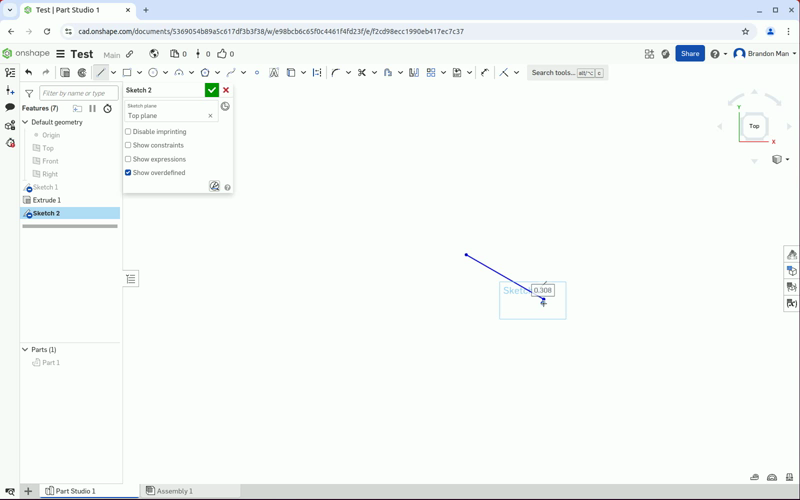
key_down(shift)
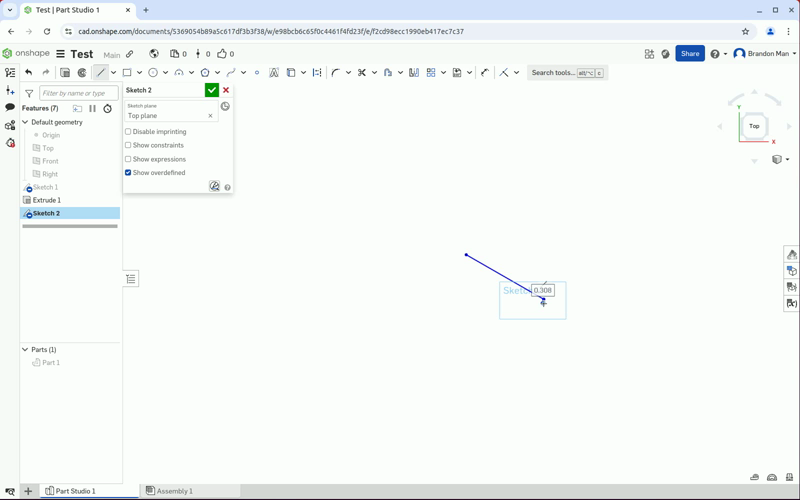
mouse_move(573, 303)
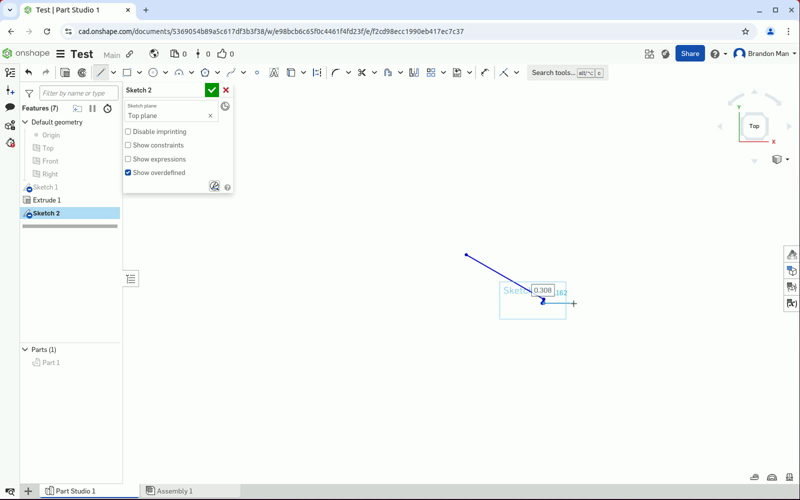
mouse_move(550, 295)
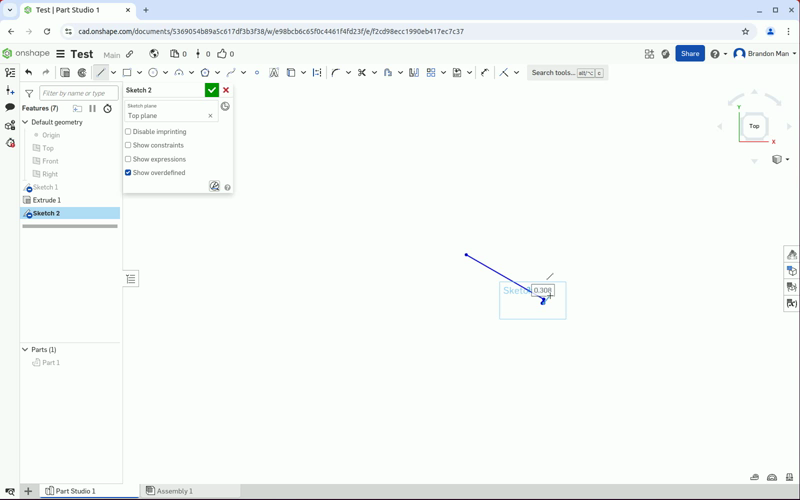
click(550, 295)
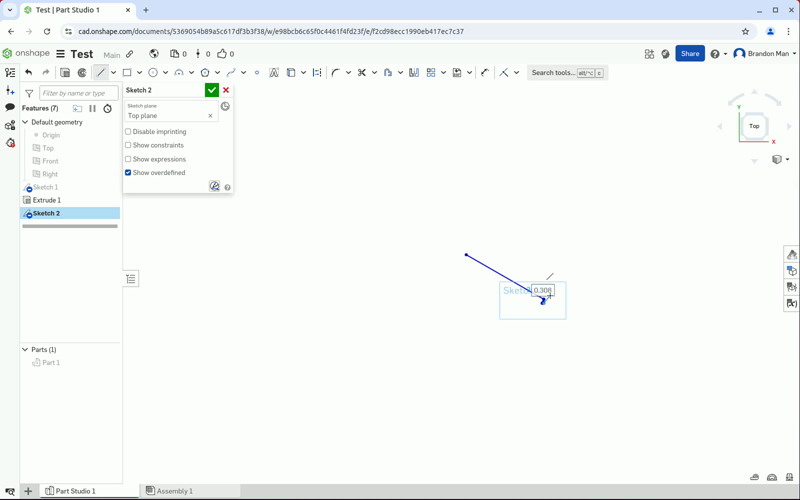
key_up(shift)
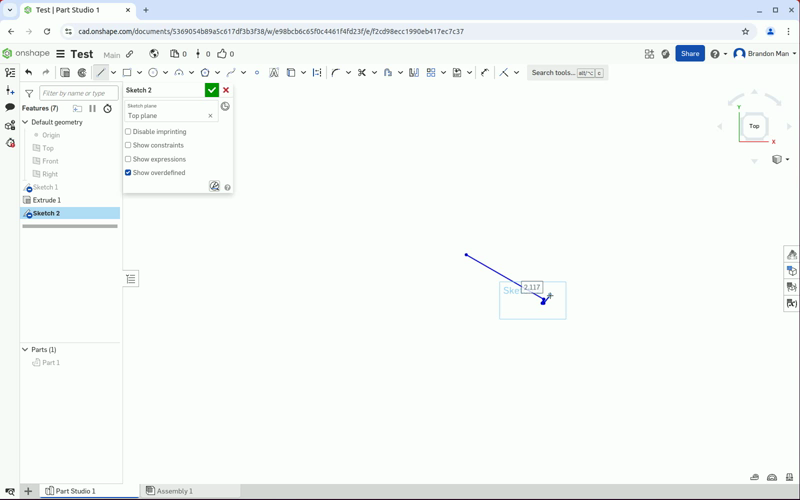
key_down(shift)
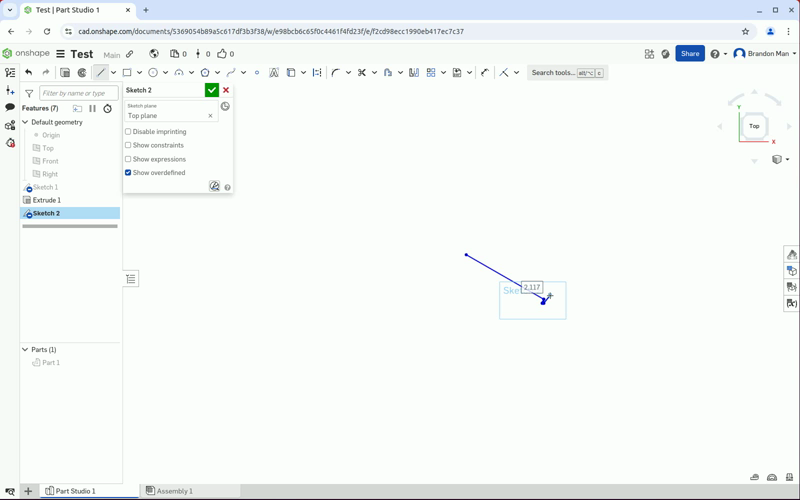
mouse_move(497, 255)
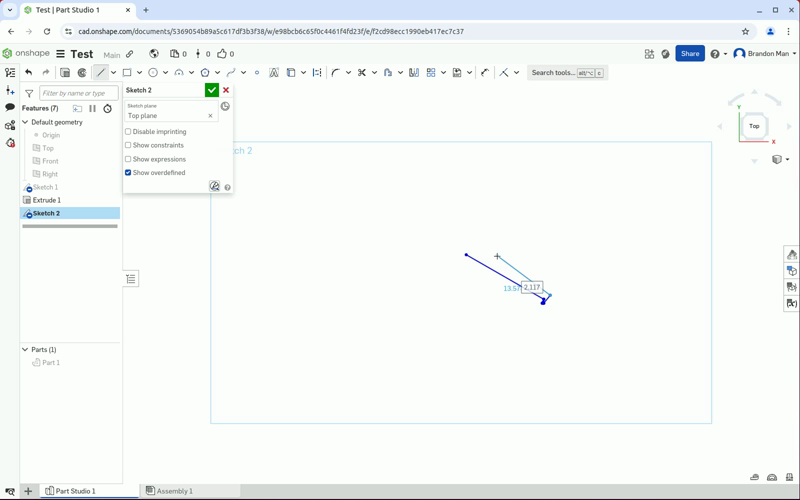
click(497, 255)
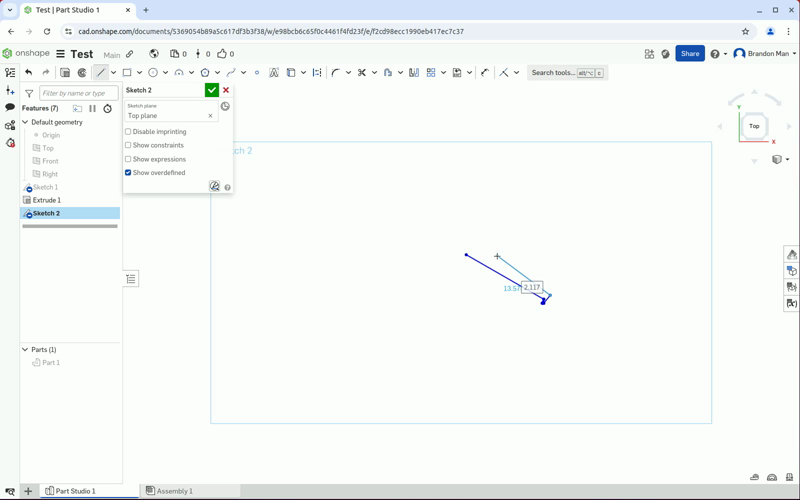
key_up(shift)
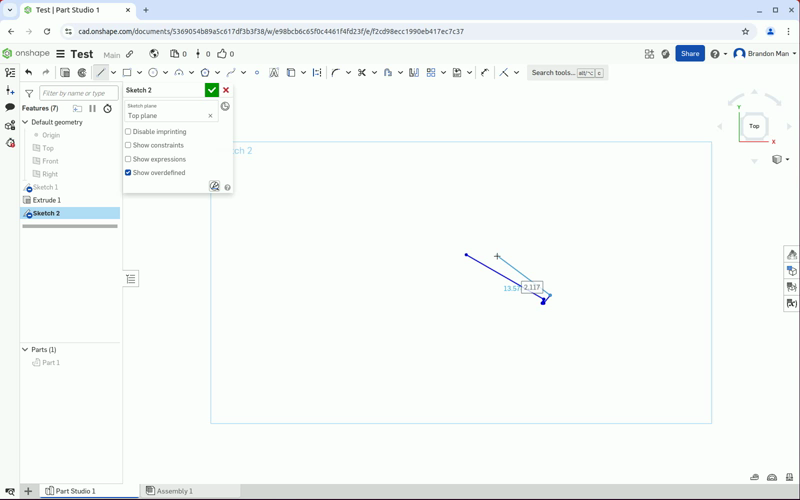
key(esc)
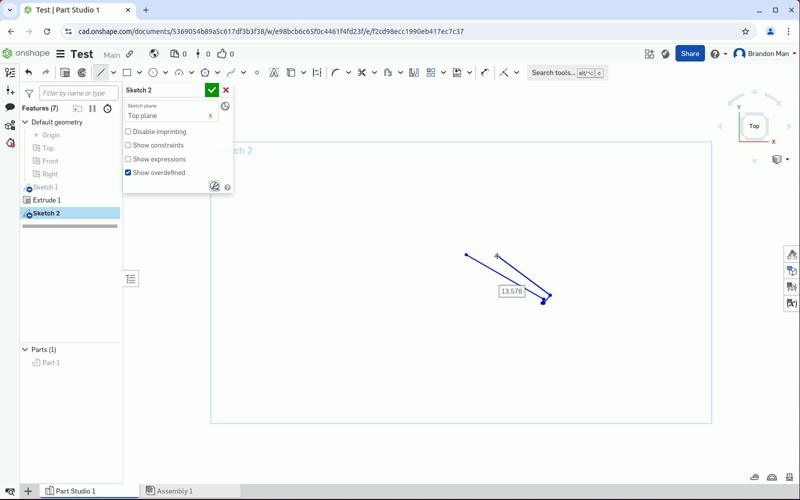
key(a)
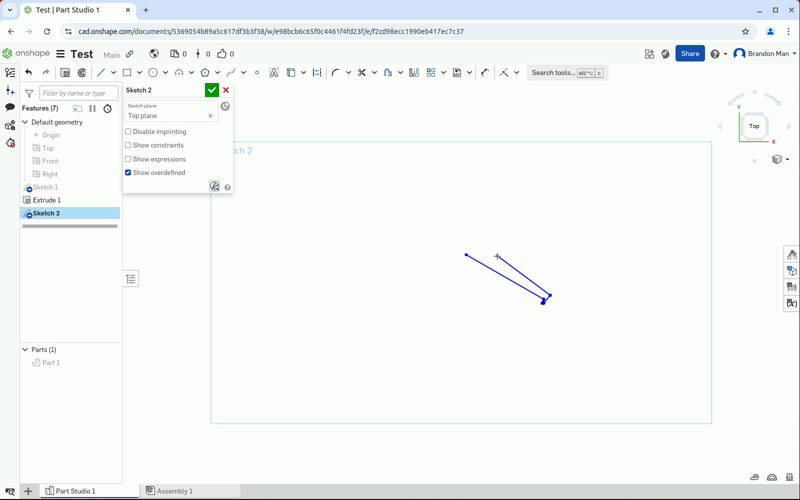
mouse_move(497, 255)
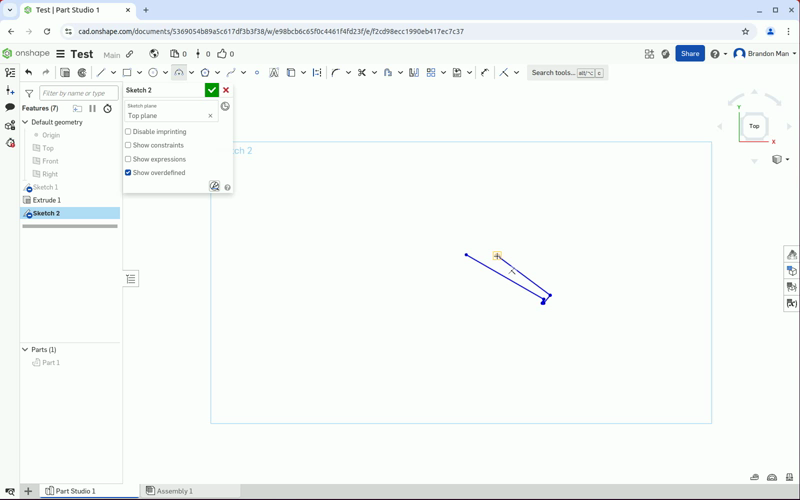
click(497, 255)
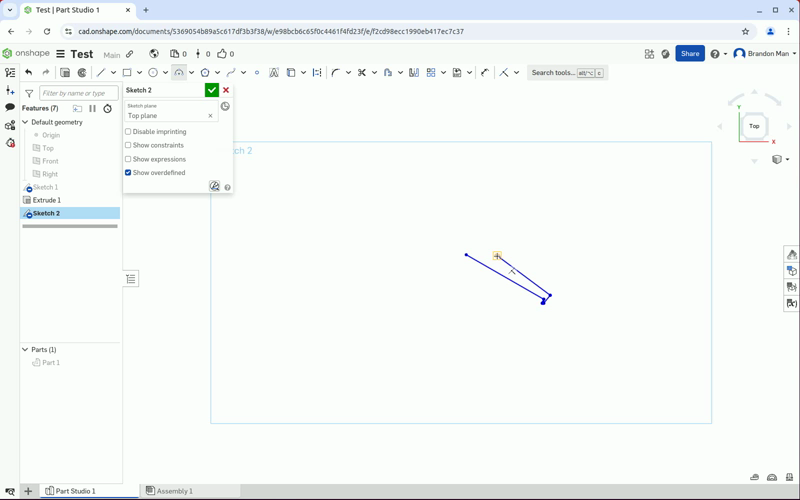
mouse_move(466, 254)
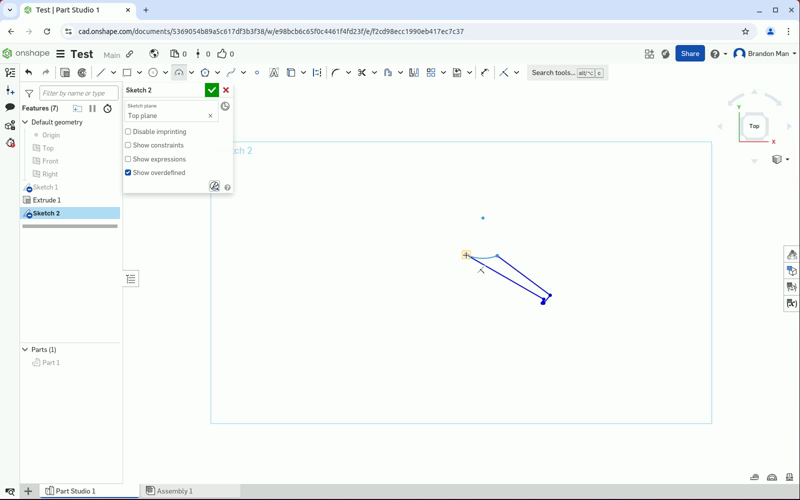
click(466, 254)
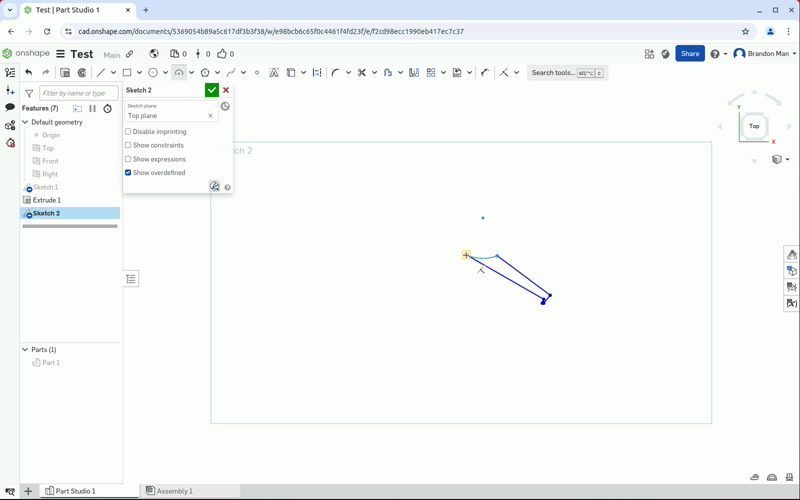
key_down(shift)
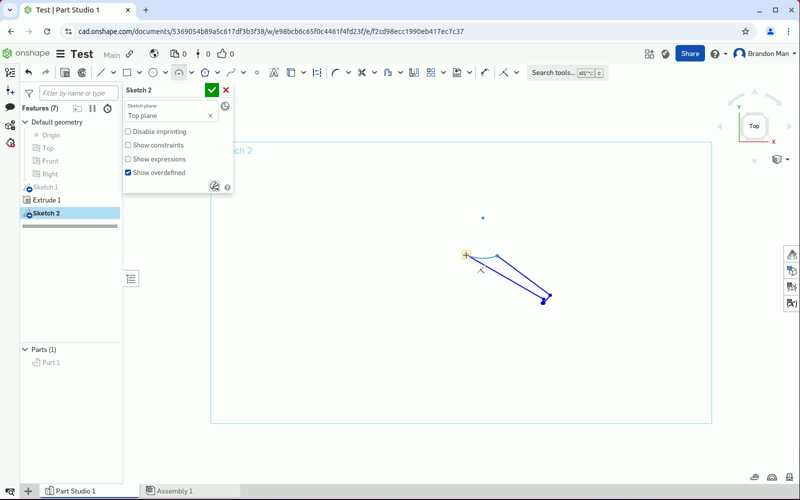
mouse_move(482, 254)
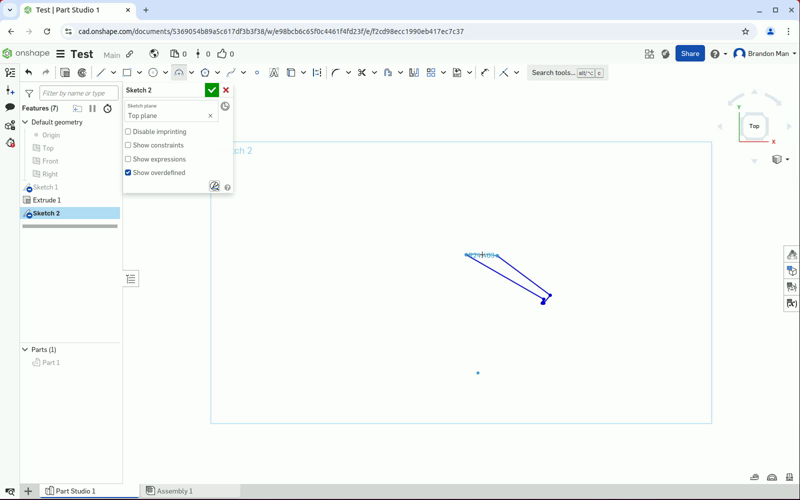
click(482, 254)
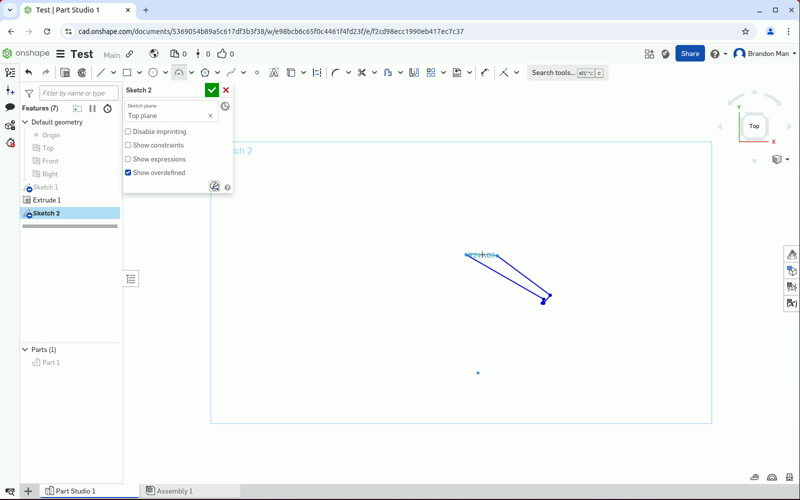
key_up(shift)
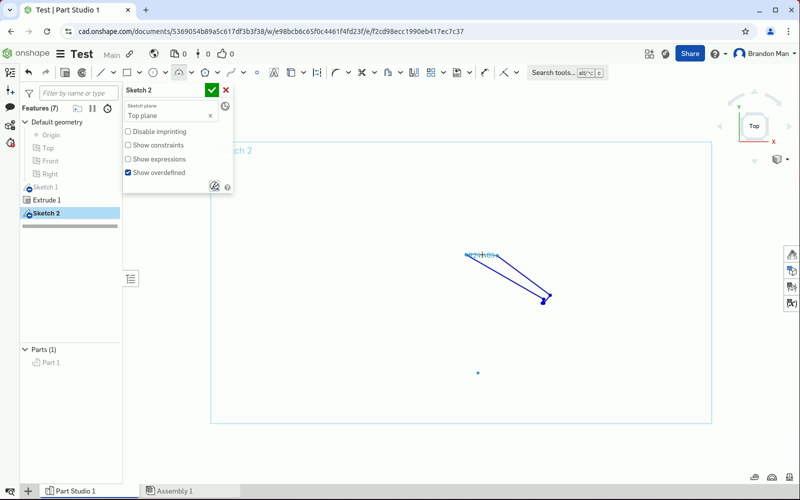
key(esc)
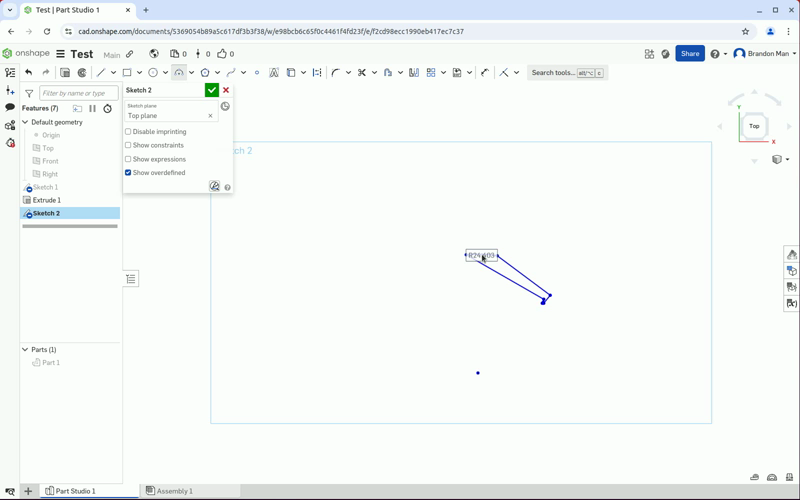
mouse_move(538, 290)
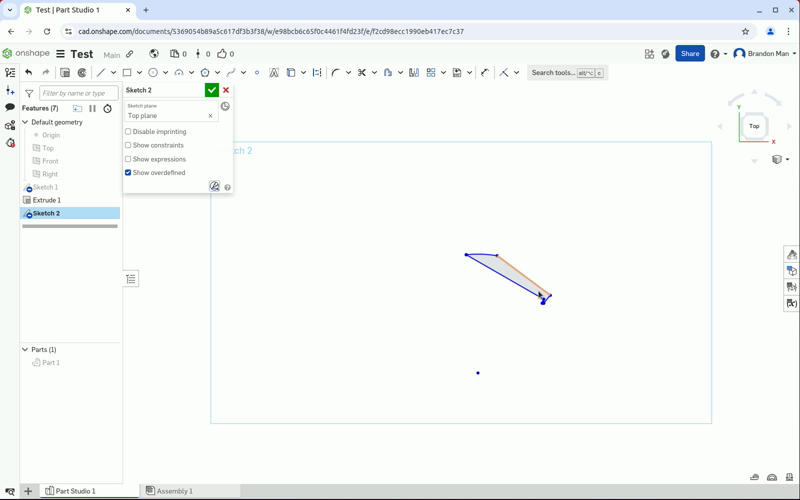
scroll(6)
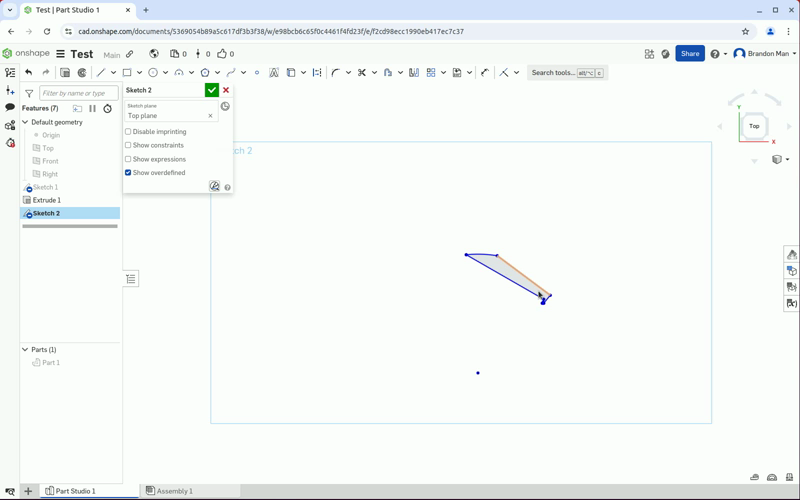
scroll(6)
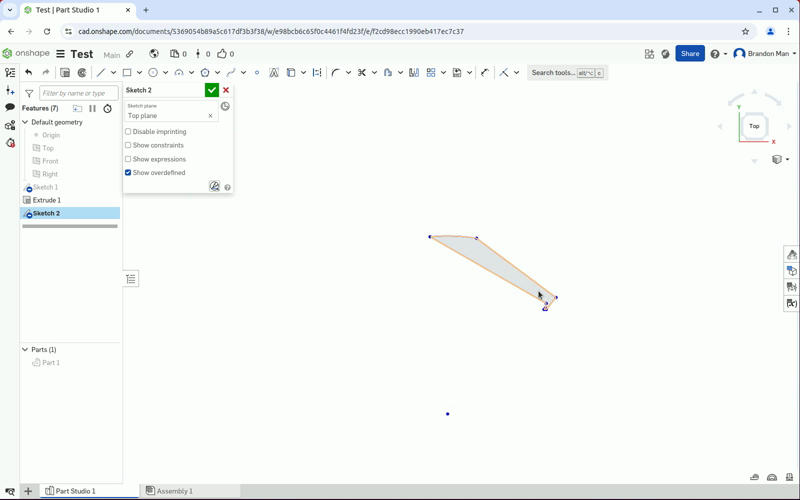
scroll(6)
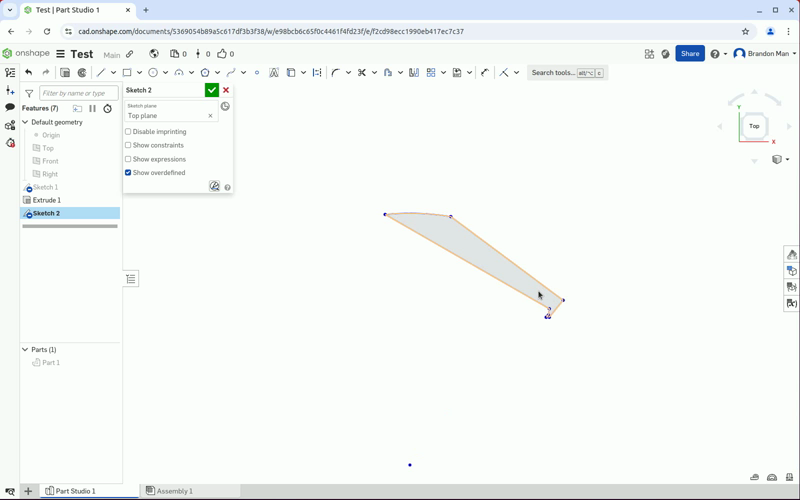
scroll(6)
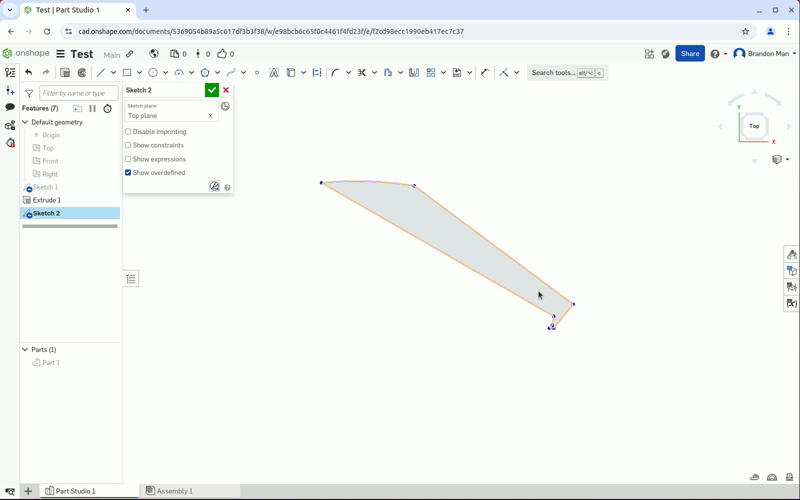
scroll(6)
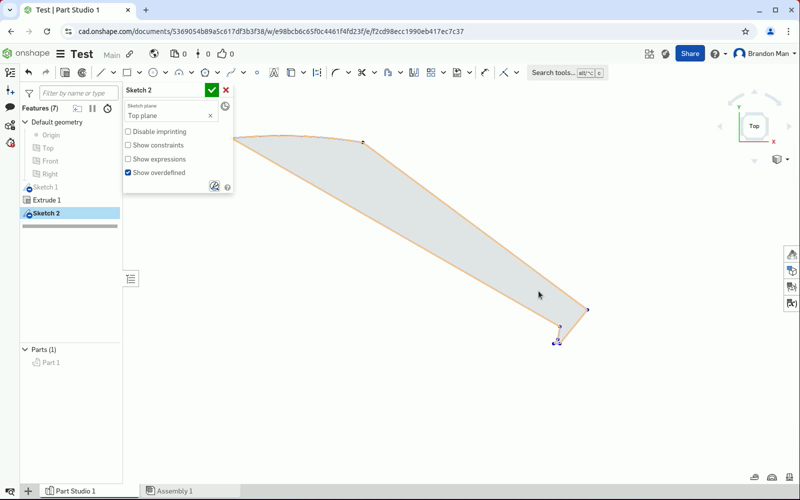
scroll(6)
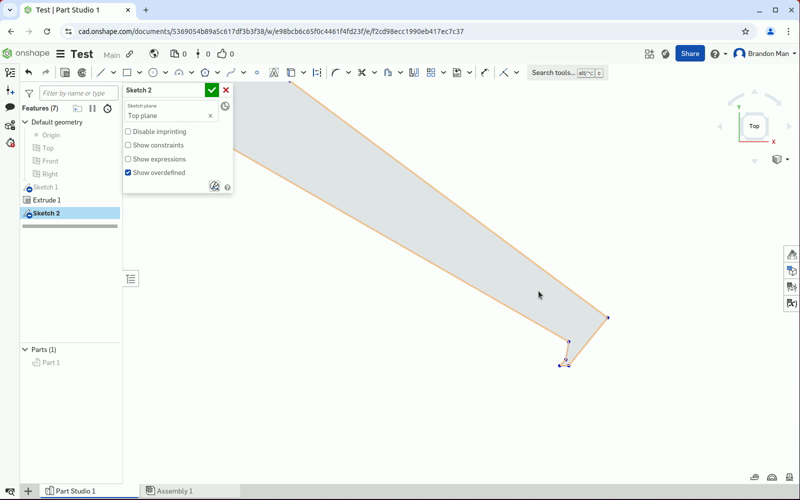
scroll(6)
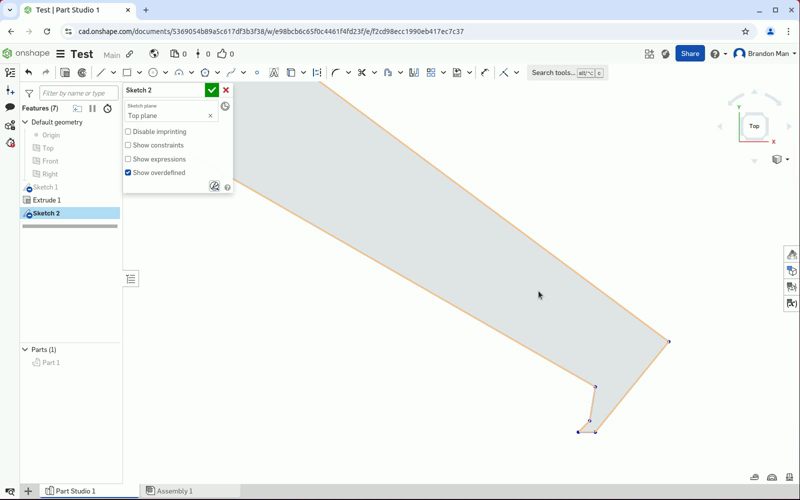
click(538, 290)
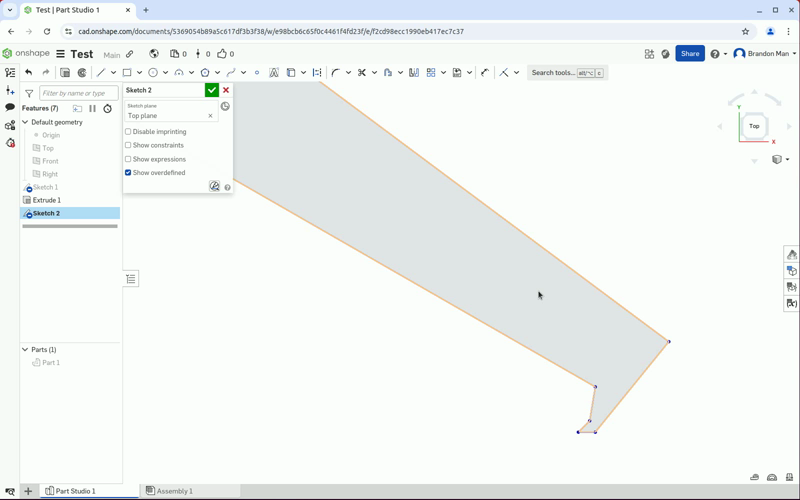
scroll(-6)
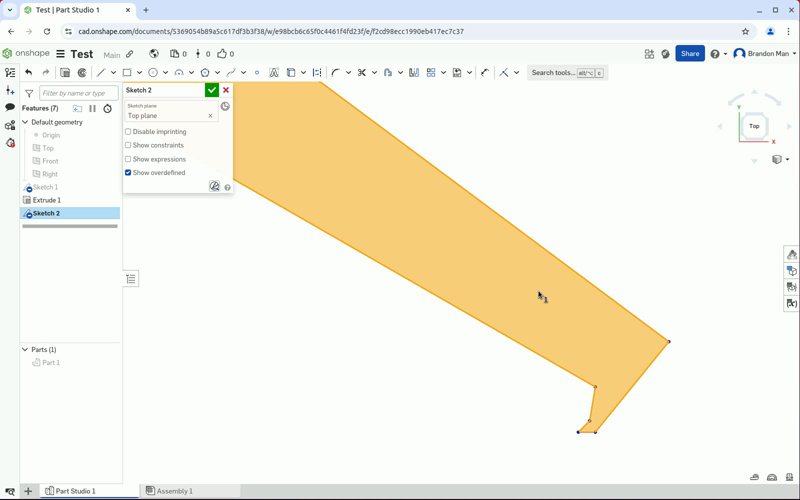
scroll(-6)
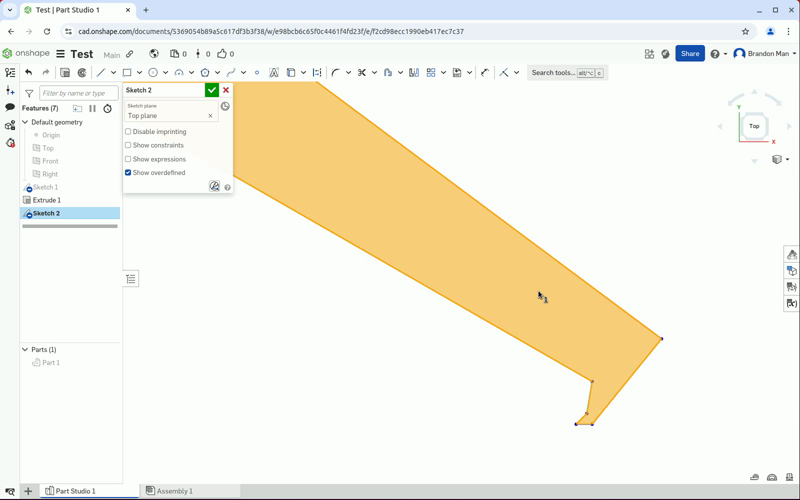
scroll(-6)
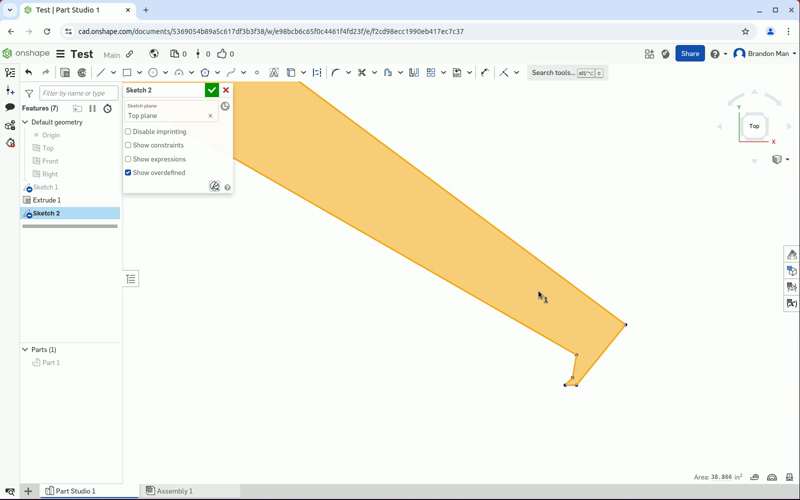
scroll(-6)
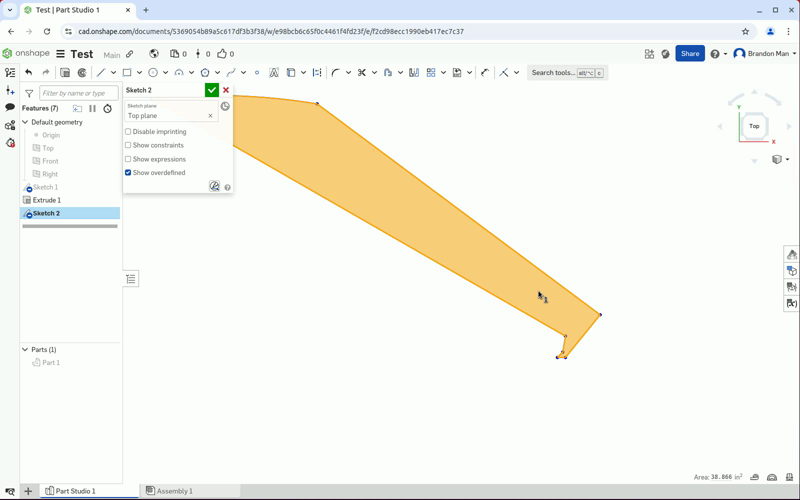
scroll(-6)
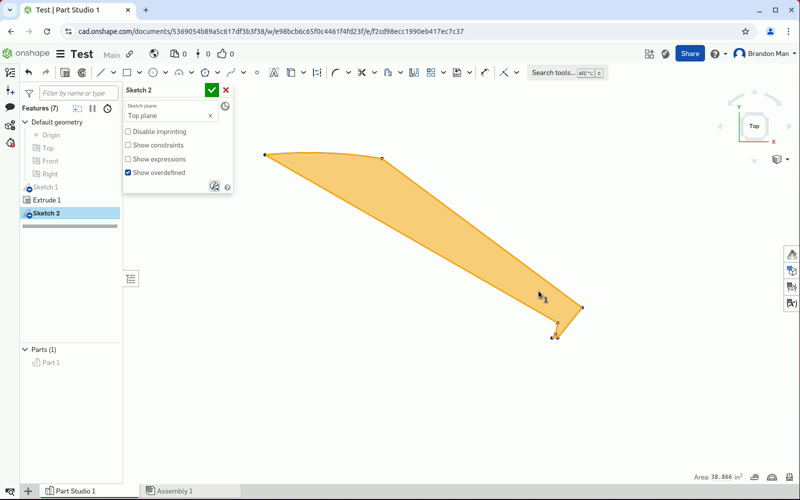
scroll(-6)
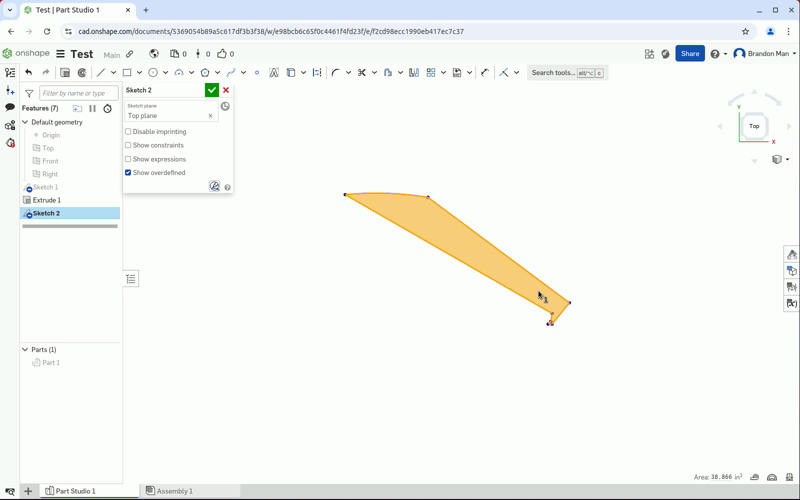
scroll(-6)
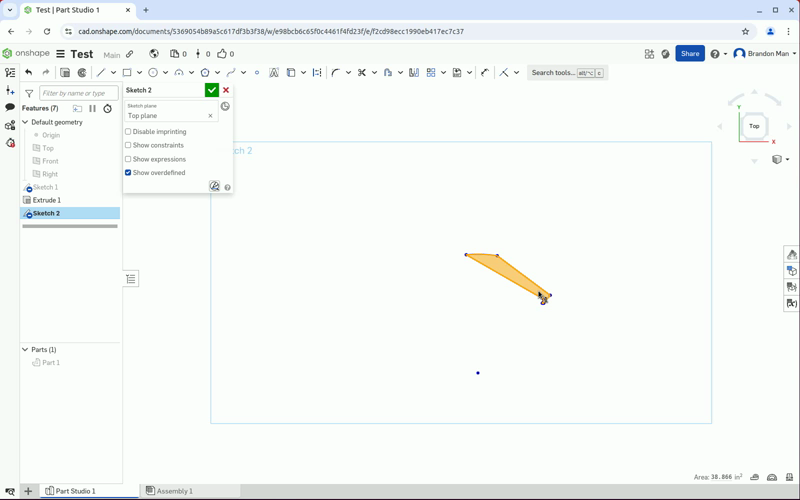
mouse_move(73, 352)
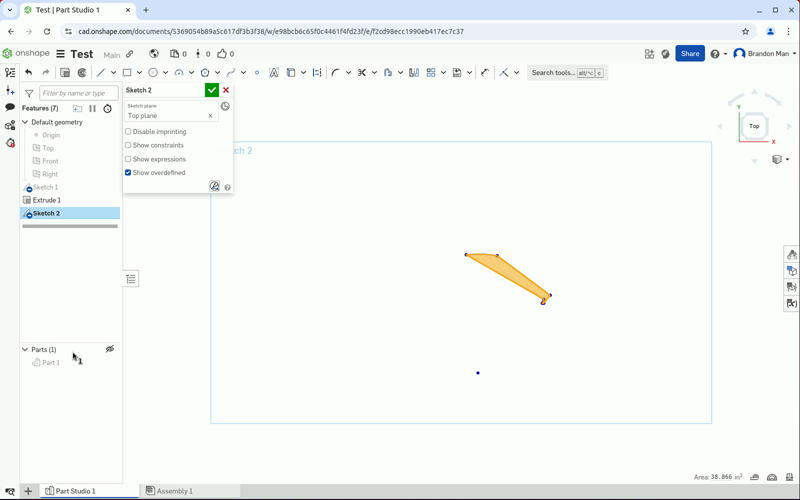
key(shift+y)
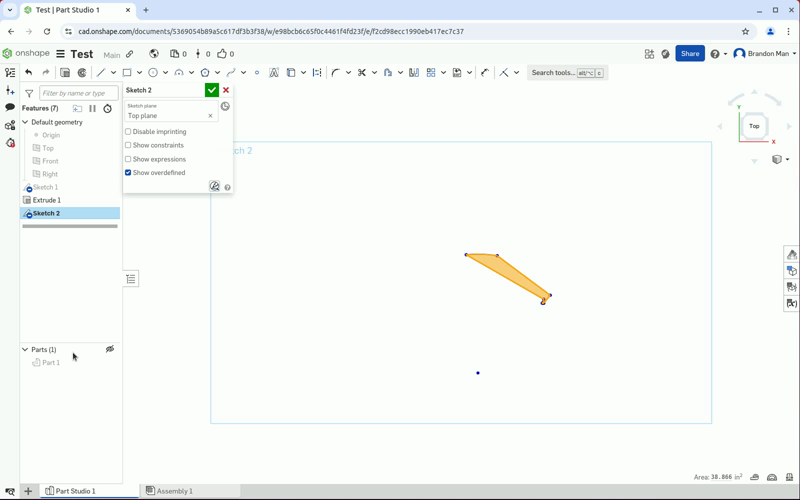
key(shift+e)
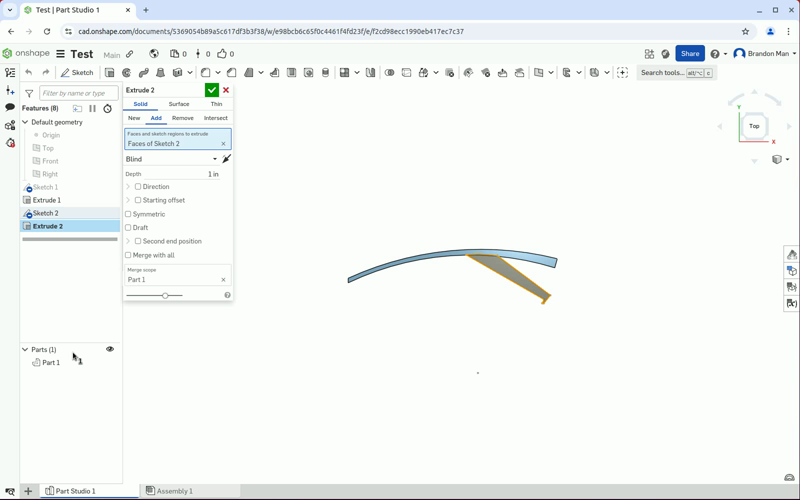
mouse_move(143, 106)
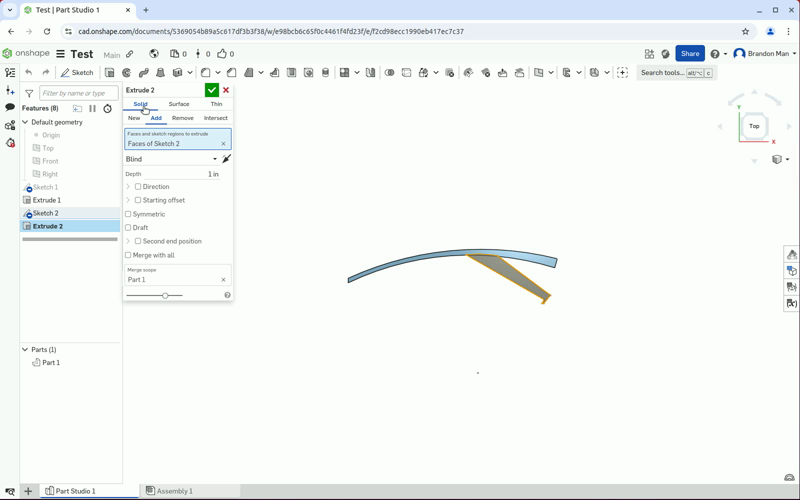
click(143, 106)
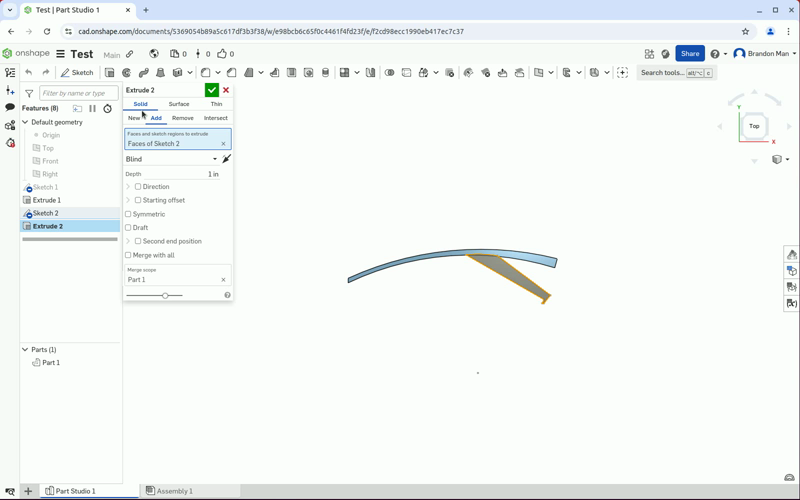
mouse_move(137, 120)
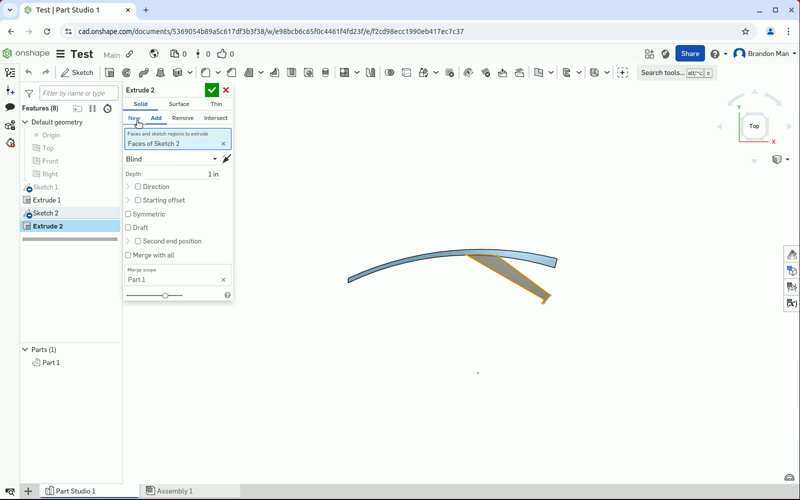
click(137, 120)
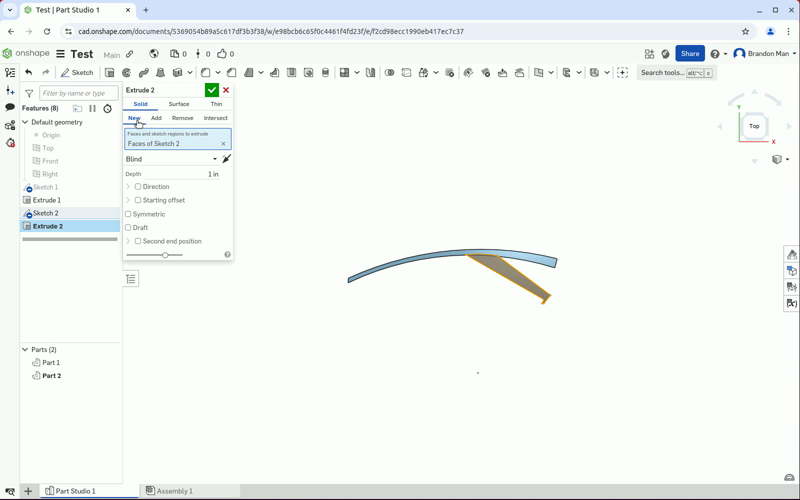
key(tab, 4)
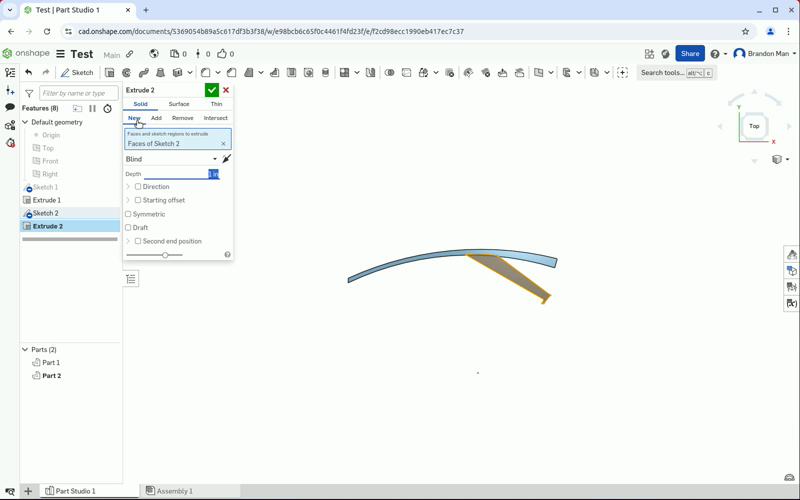
text(7.703)
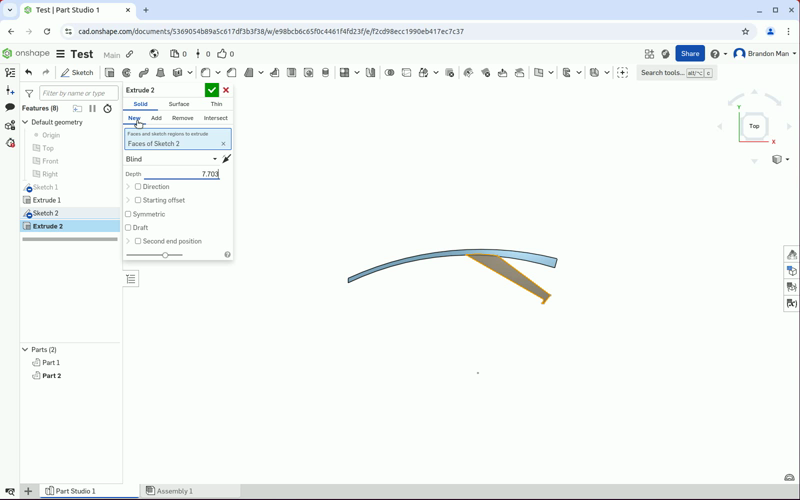
key(enter)
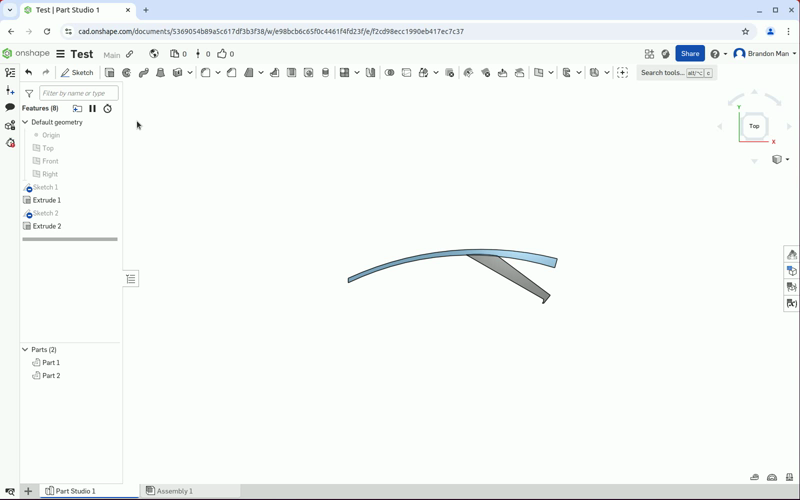
key(shift+h)
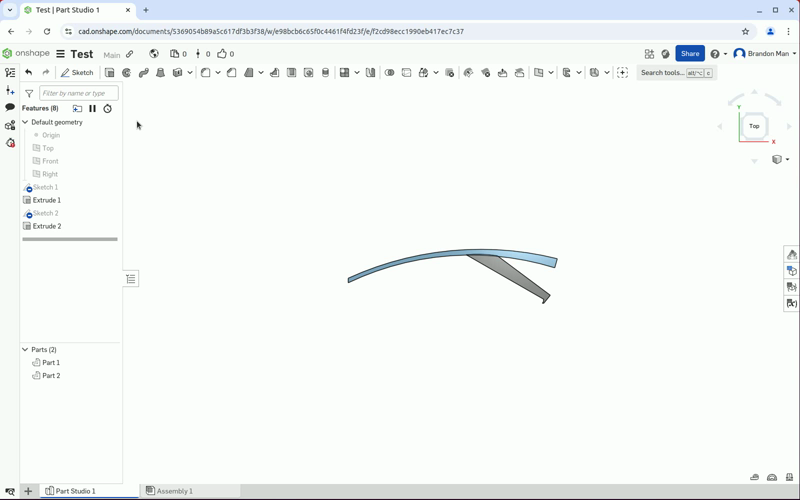
key(shift+h)
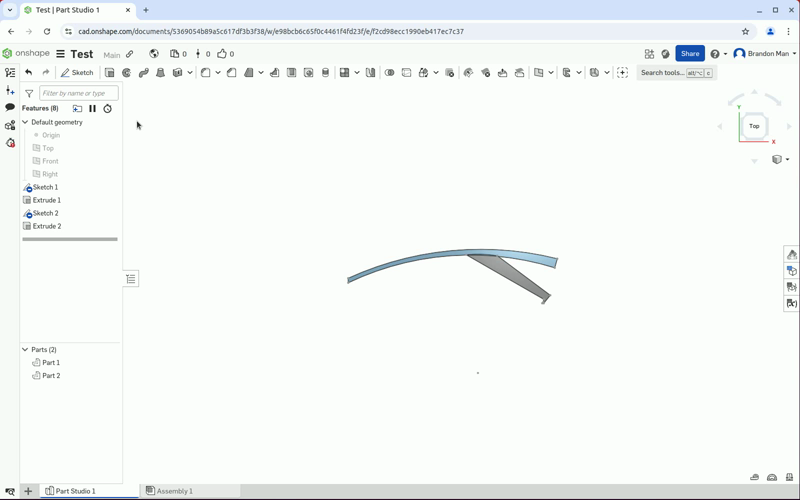
key(shift+7)
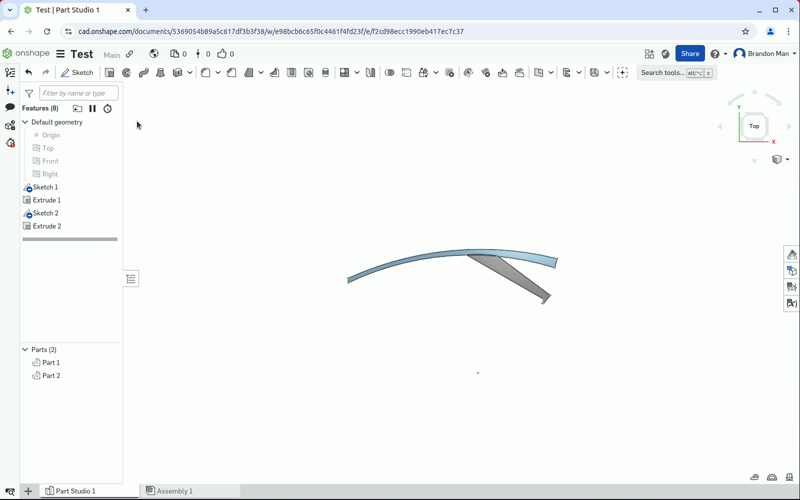
key(up, 3)
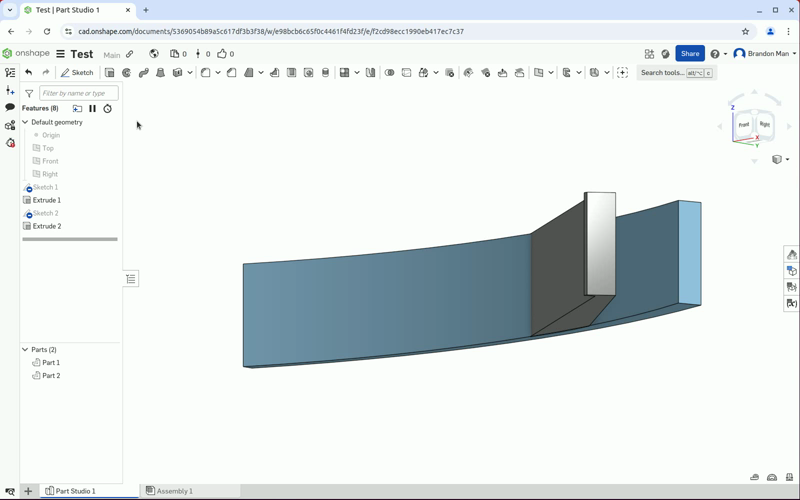
key(left, 3)
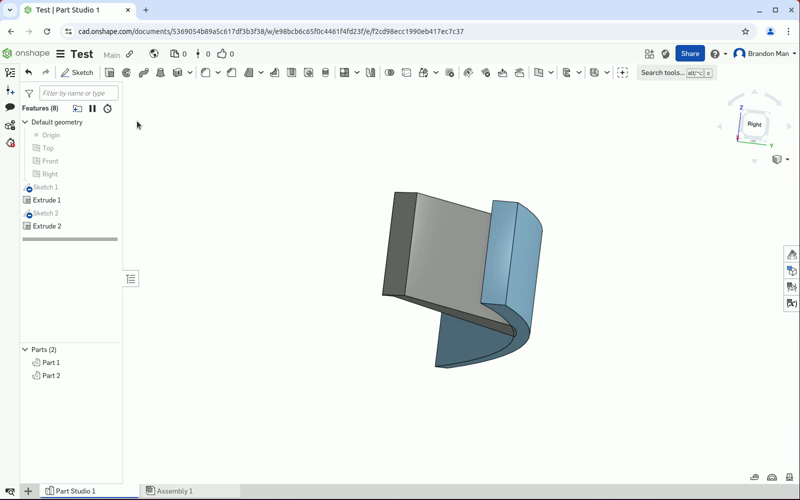
key(right, 3)
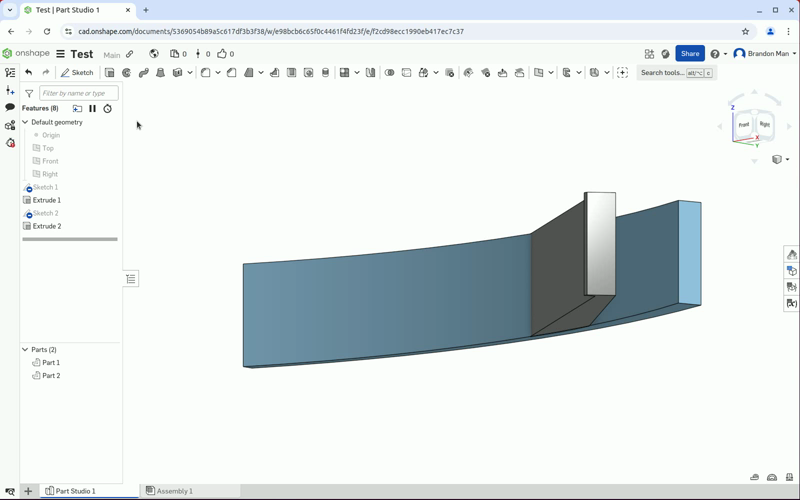
key(down, 3)
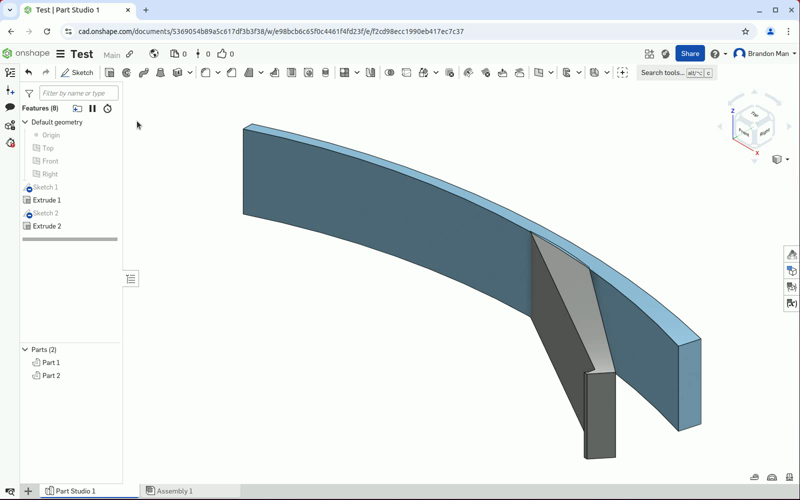
mouse_move(73, 189)
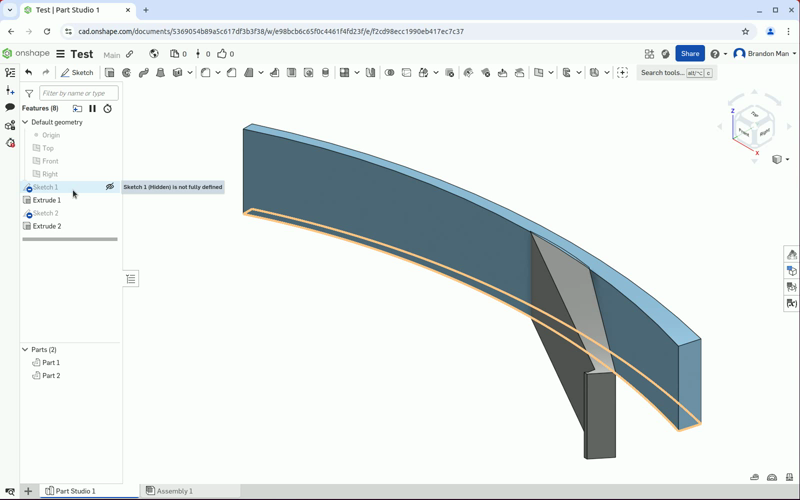
click(73, 189)